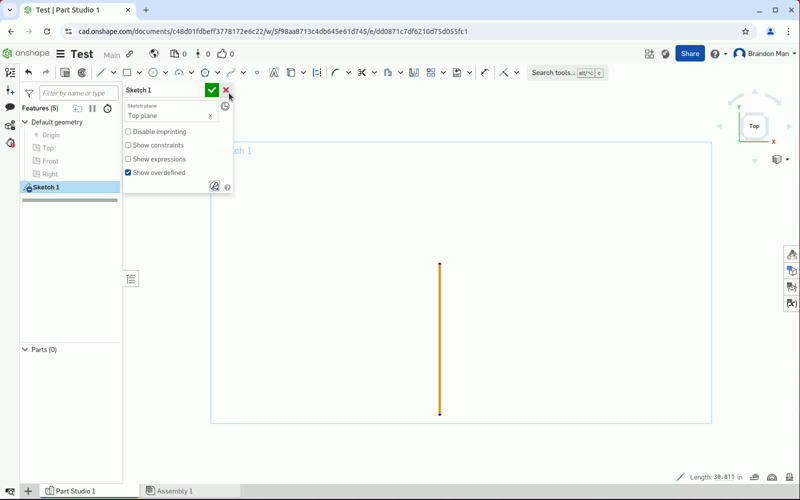
key(shift+h)
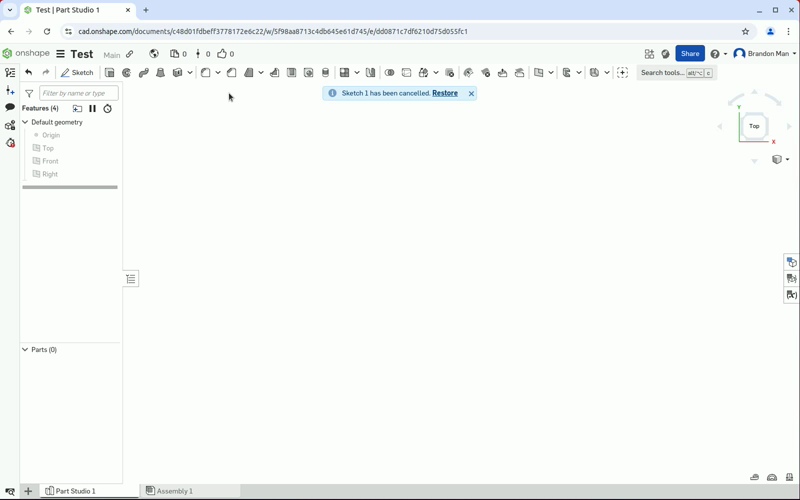
mouse_move(73, 352)
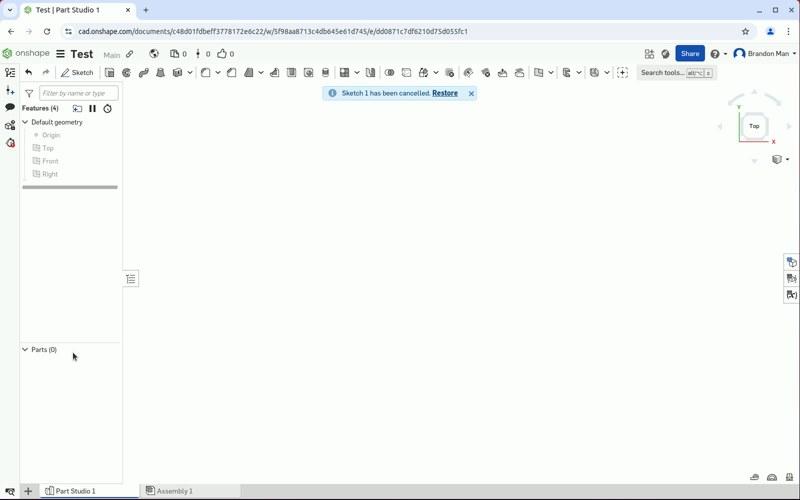
key(y)
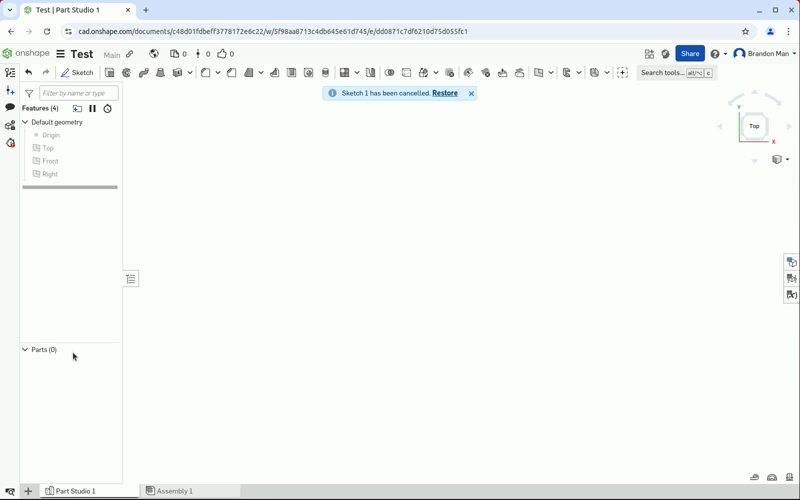
key(shift+p)
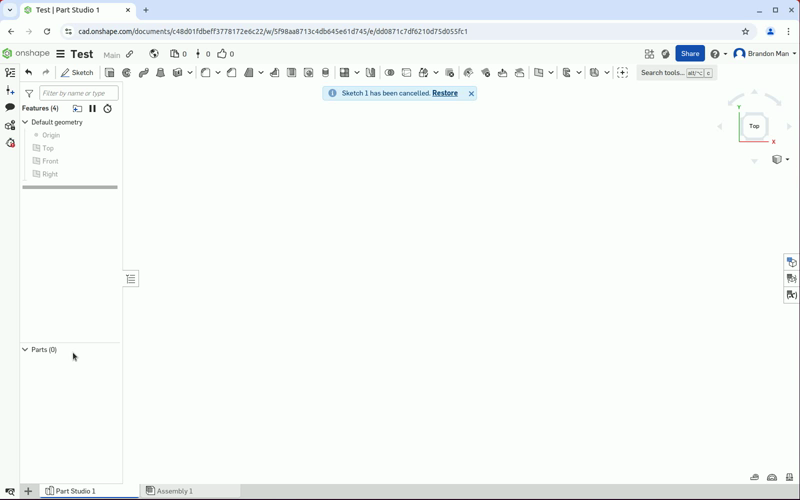
key(space)
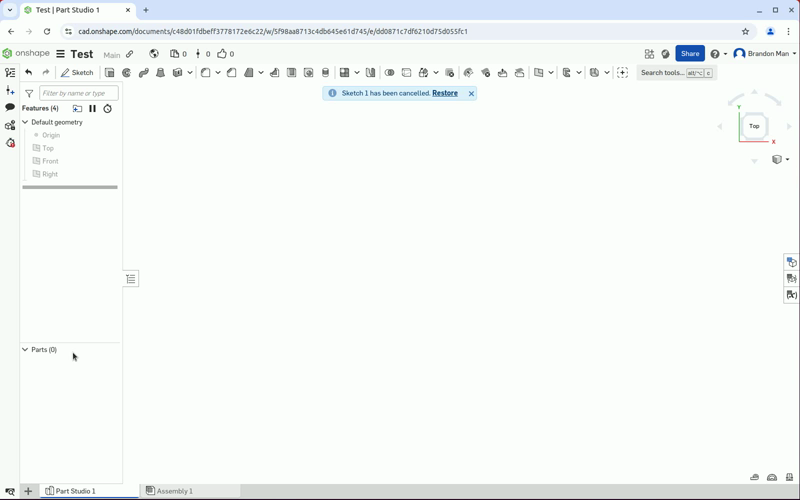
key_down(shift)
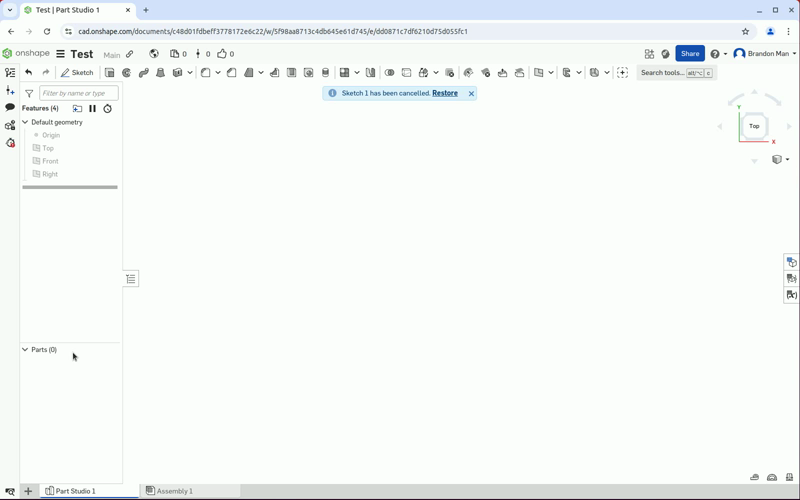
key(up)
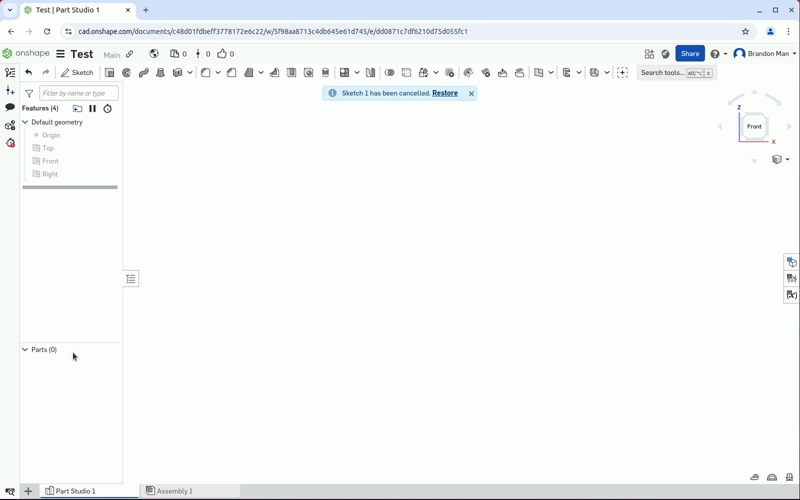
key_up(shift)
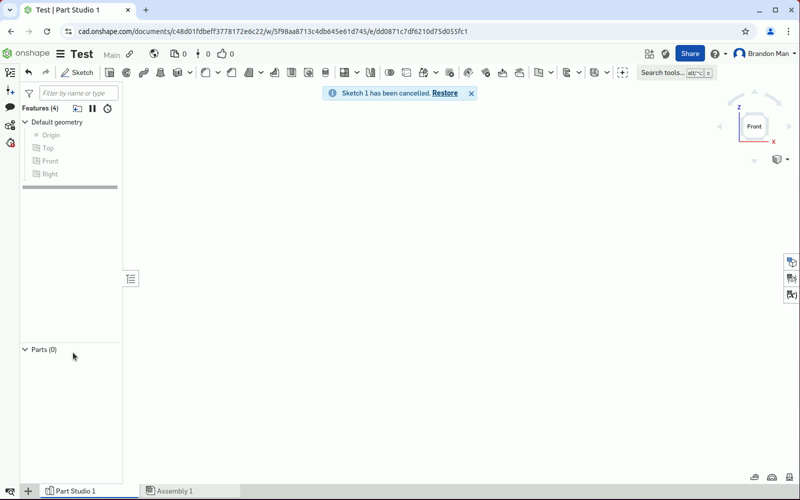
mouse_move(73, 352)
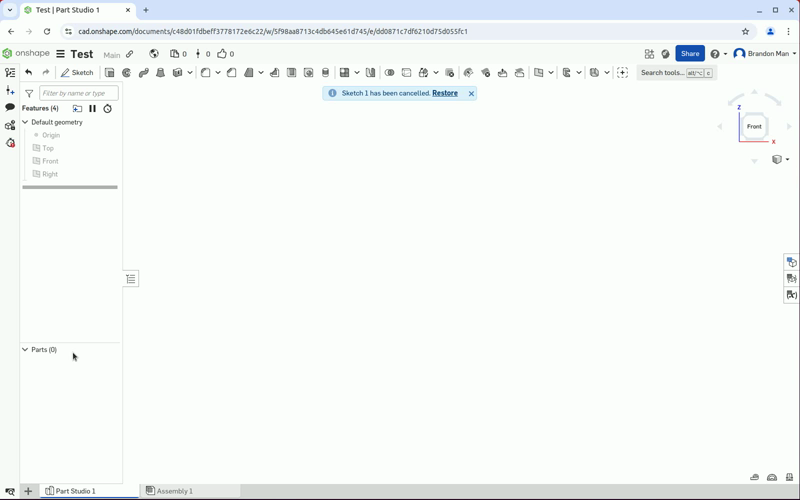
key(shift+y)
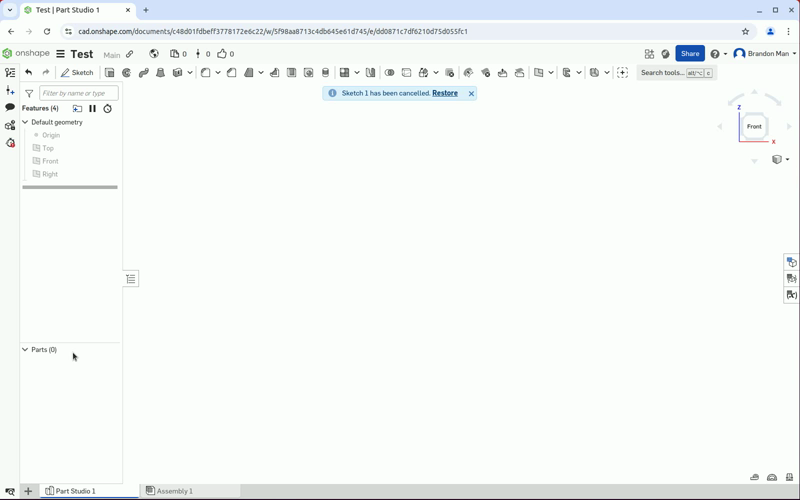
key(shift+s)
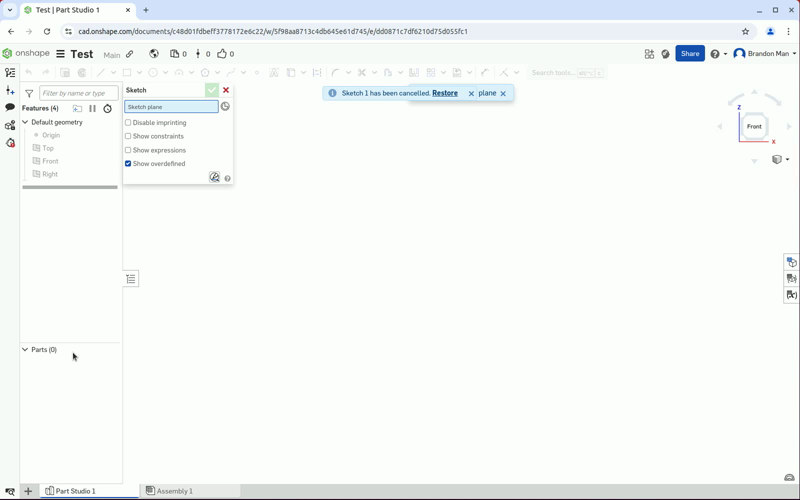
mouse_move(73, 163)
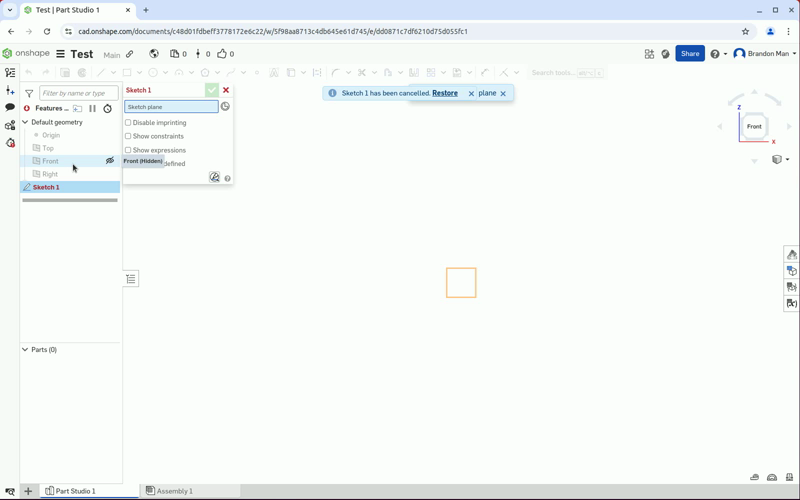
click(73, 163)
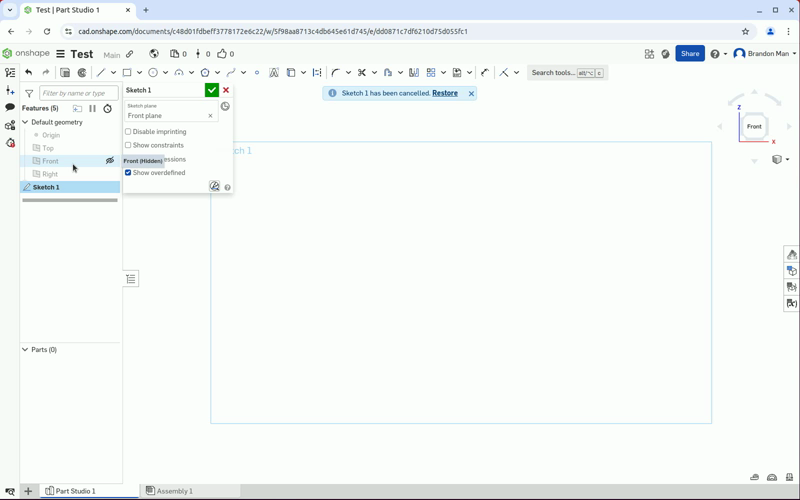
mouse_move(73, 352)
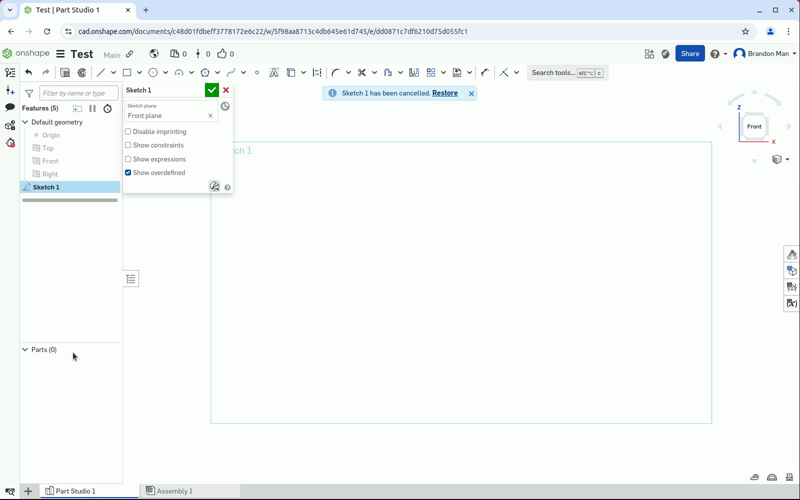
key(y)
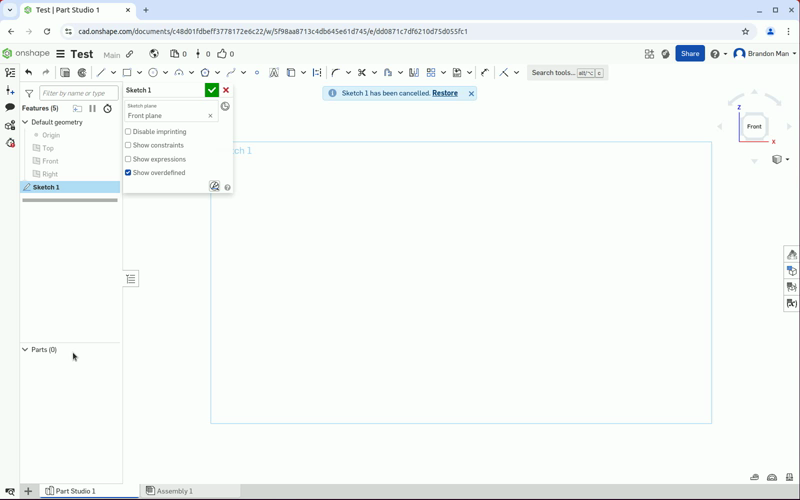
key(l)
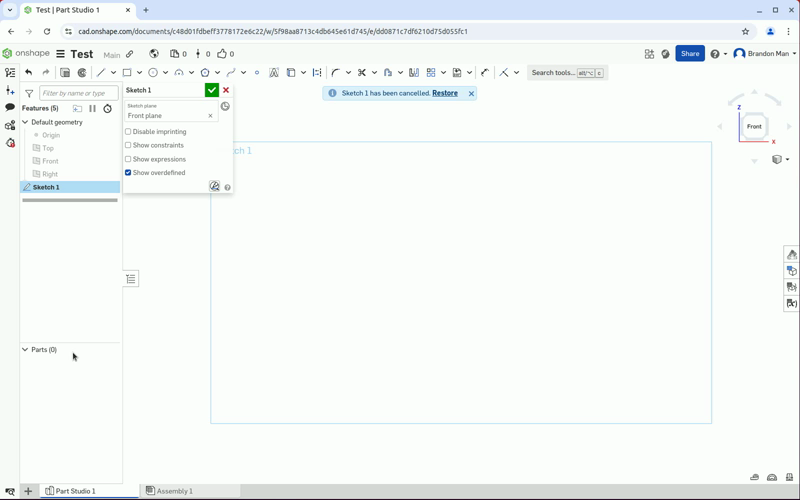
key_down(shift)
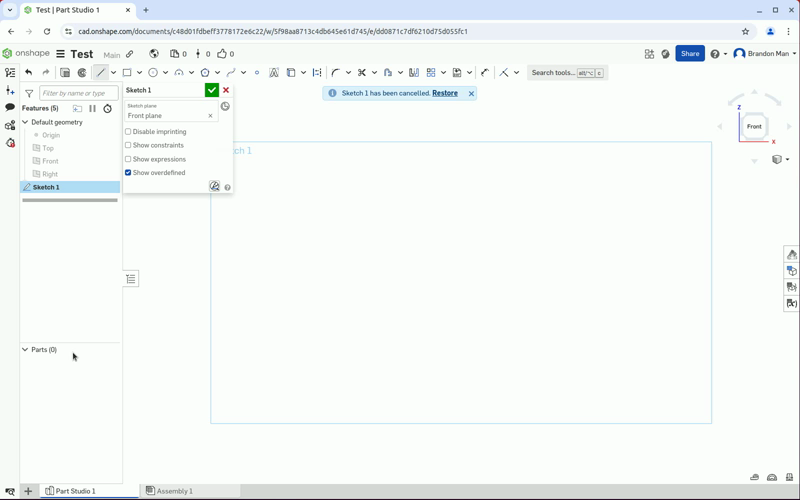
mouse_move(452, 295)
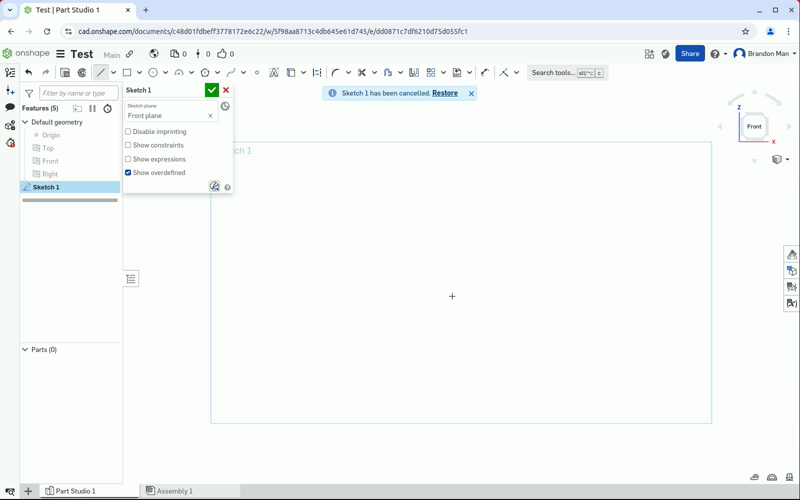
click(452, 295)
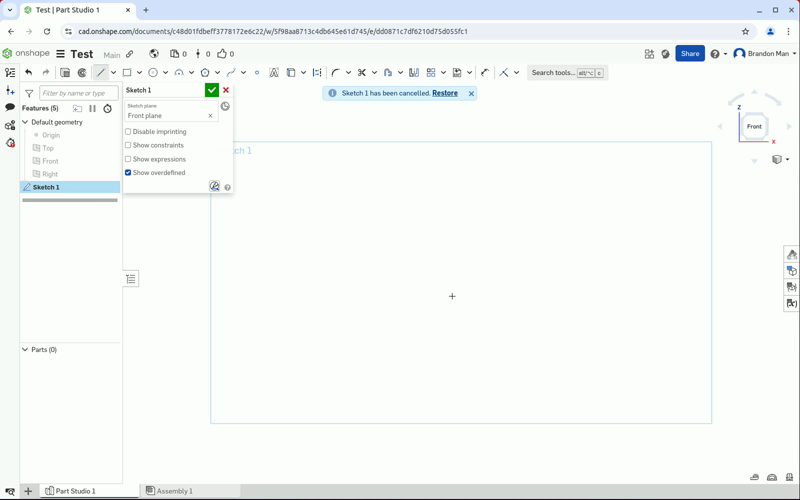
key_up(shift)
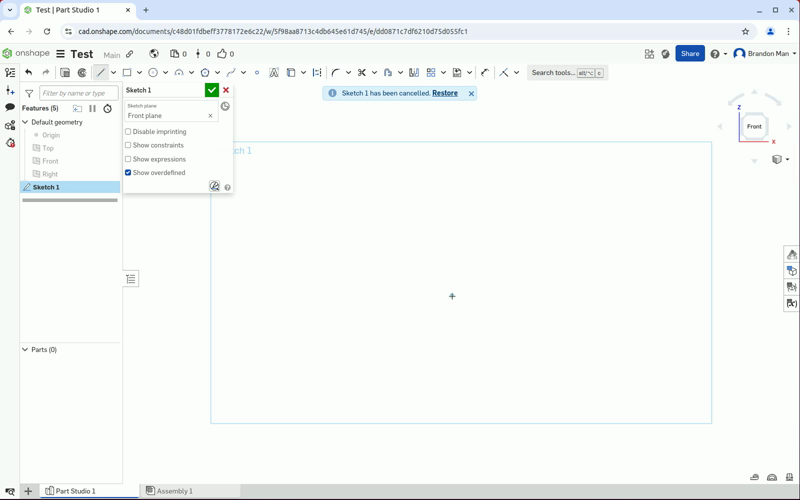
key_down(shift)
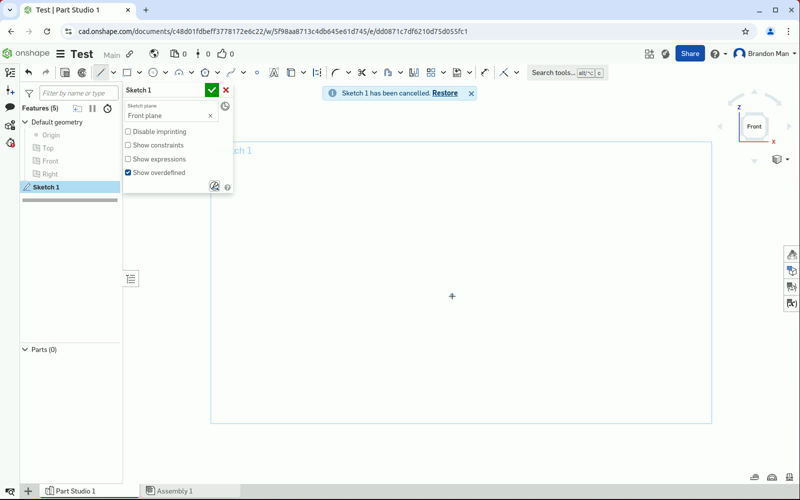
mouse_move(482, 295)
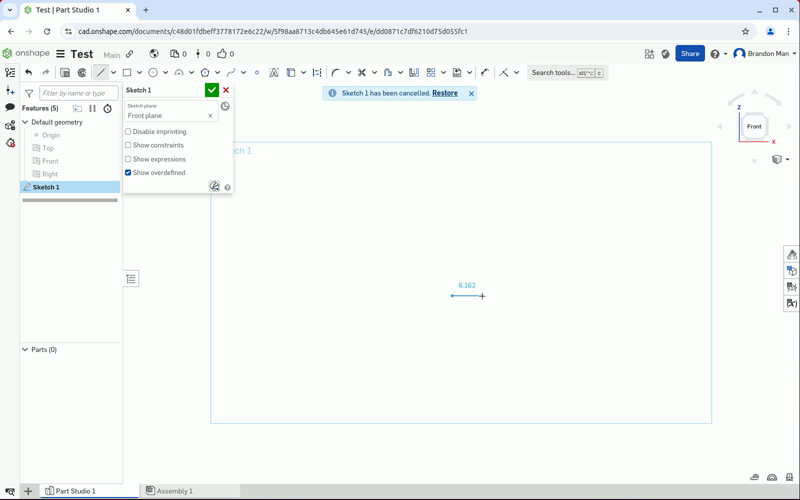
mouse_move(468, 295)
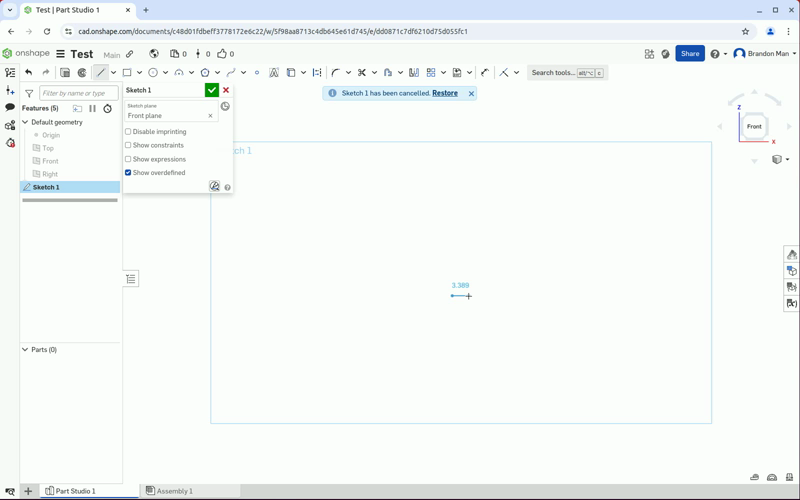
click(468, 295)
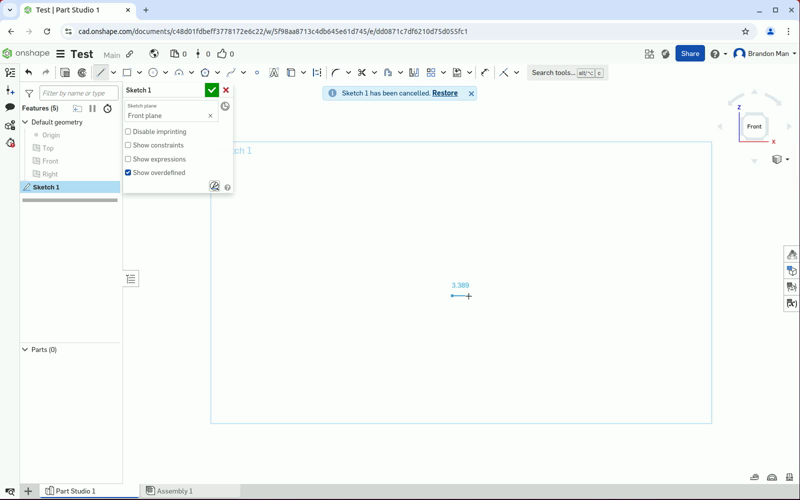
key_up(shift)
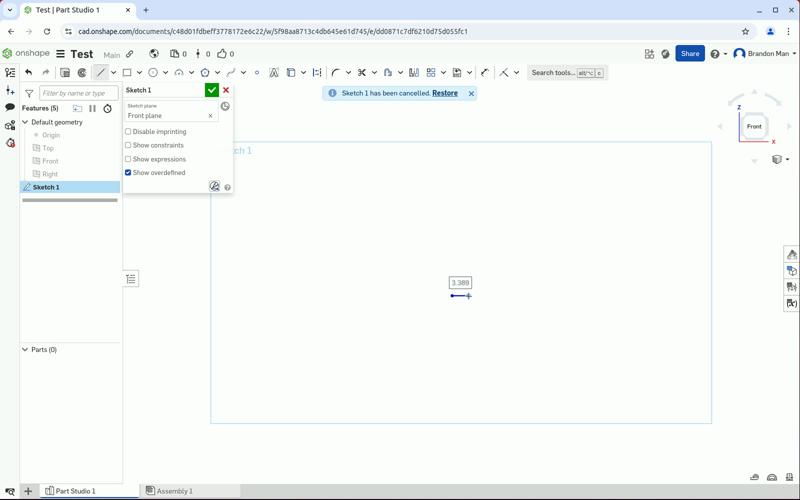
key_down(shift)
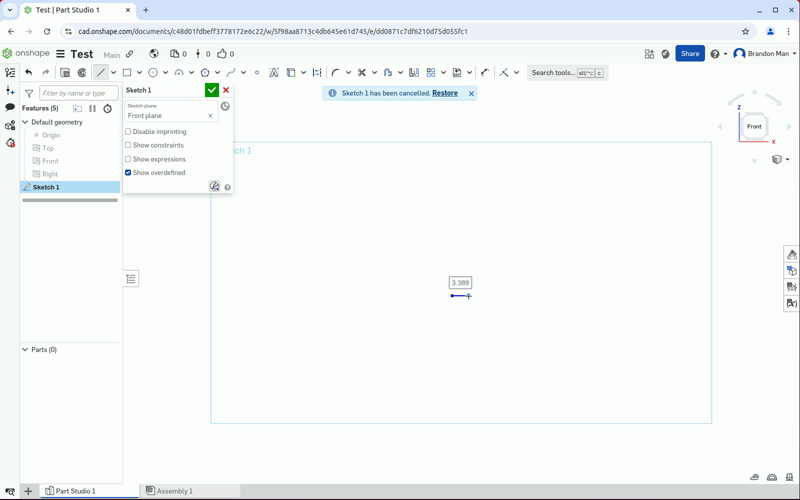
mouse_move(498, 295)
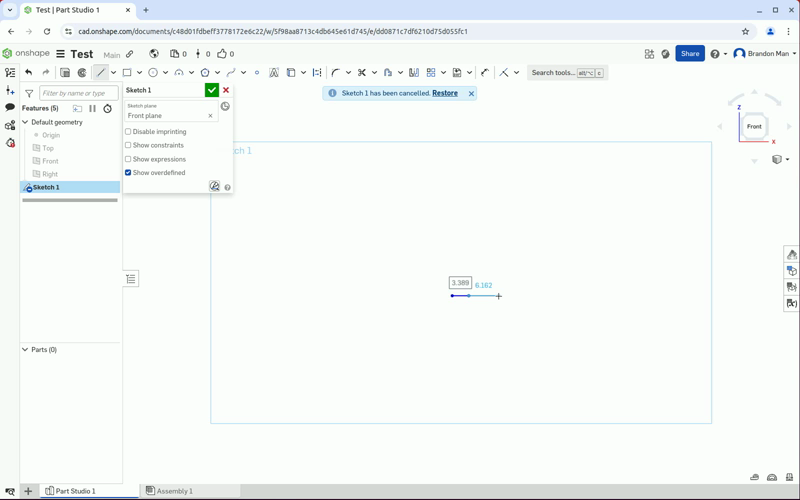
mouse_move(468, 269)
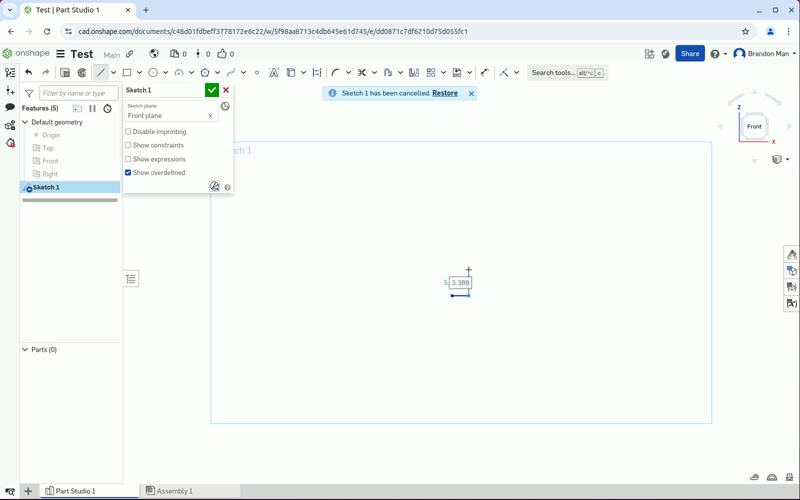
click(468, 269)
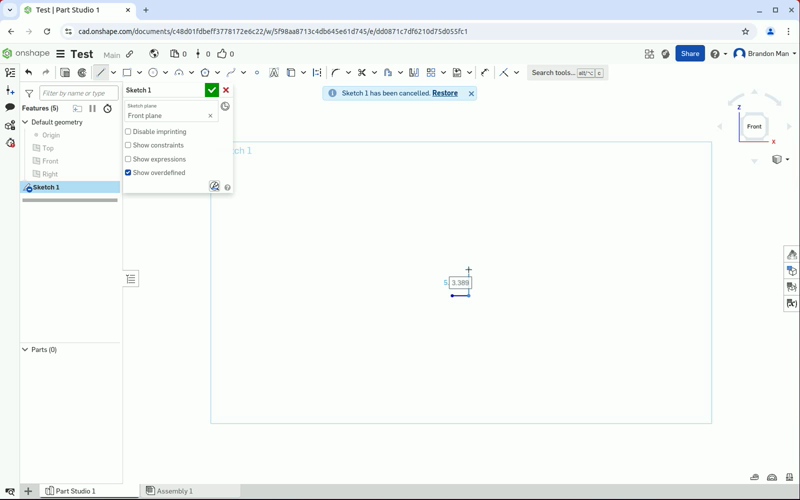
key_up(shift)
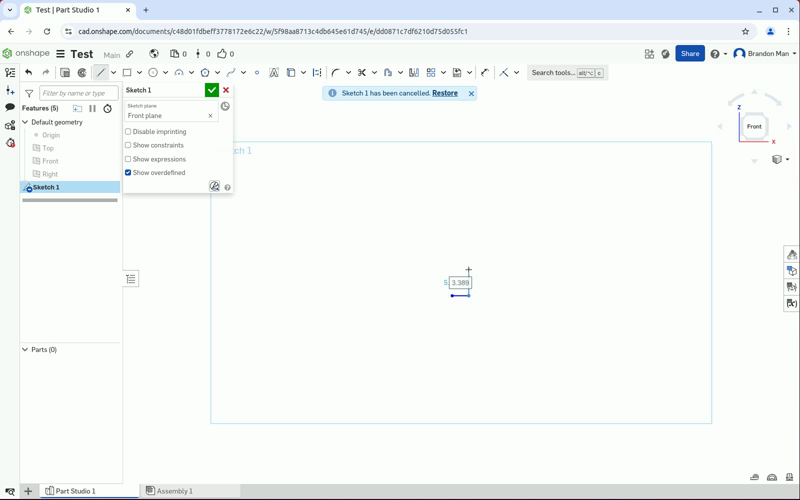
key_down(shift)
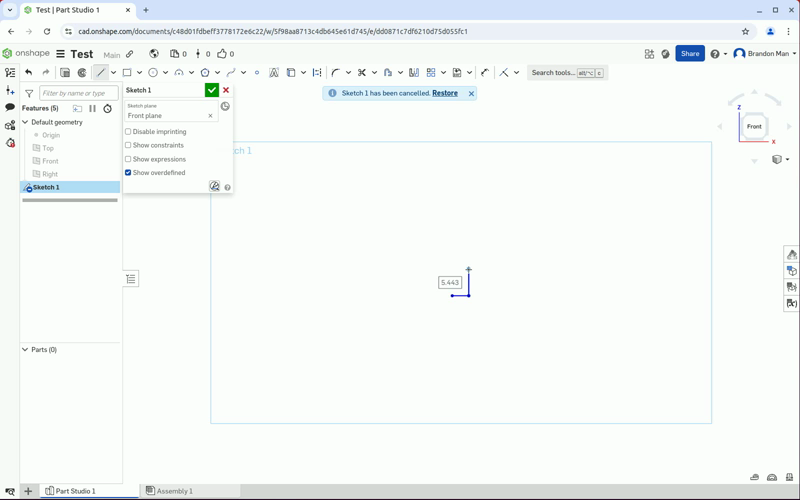
mouse_move(498, 269)
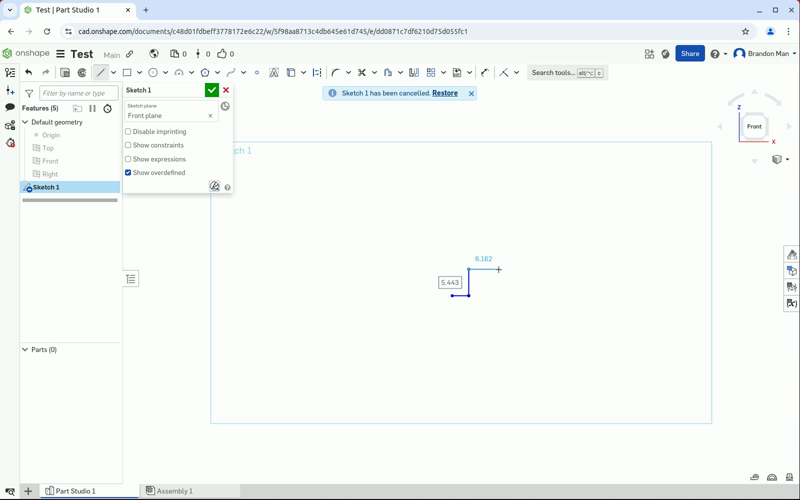
mouse_move(452, 269)
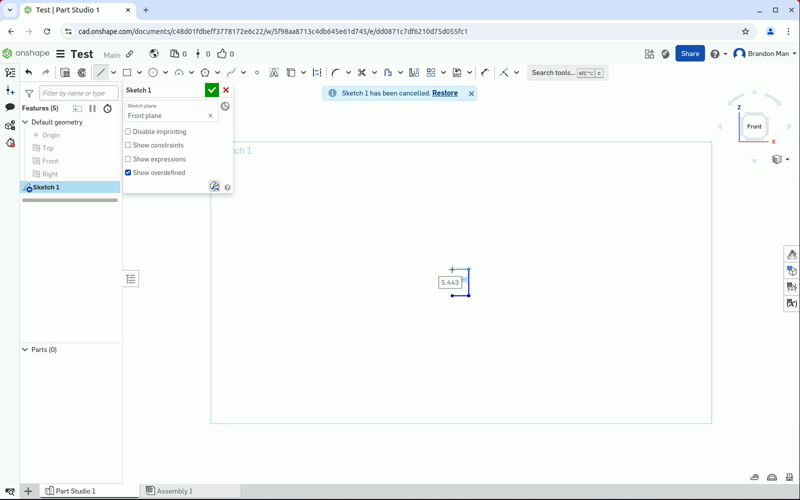
click(452, 269)
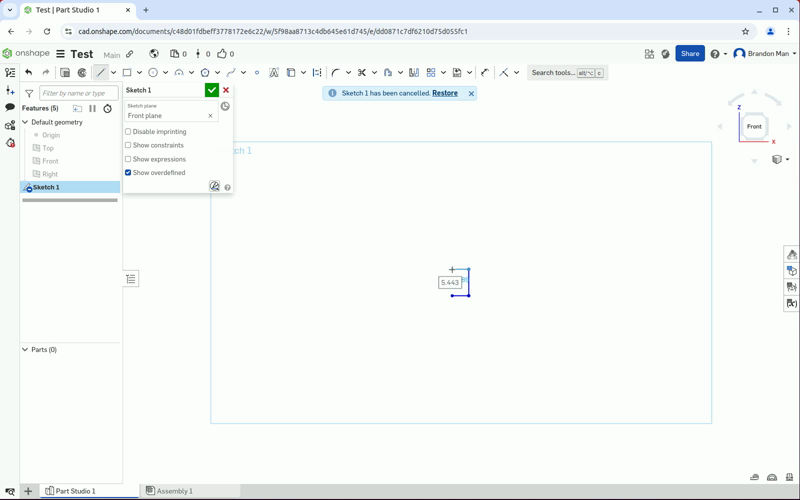
key_up(shift)
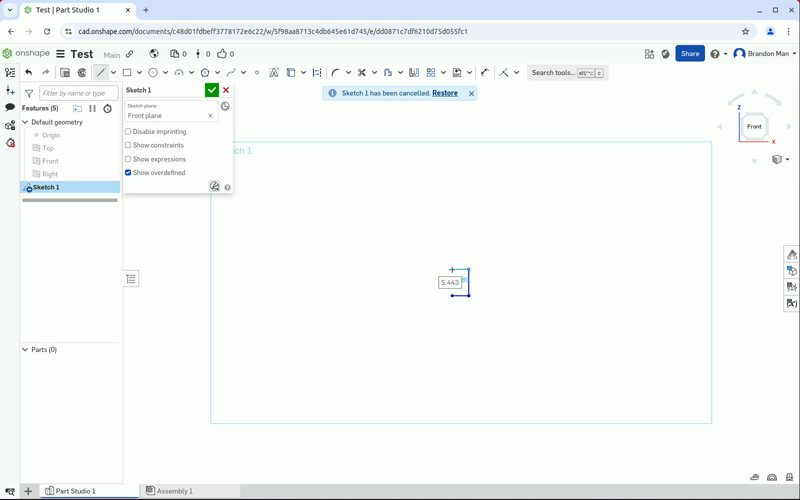
mouse_move(482, 269)
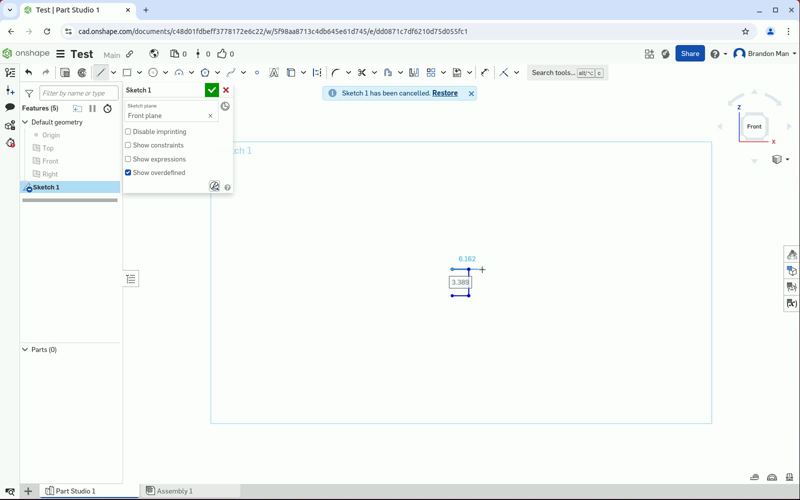
key_down(shift)
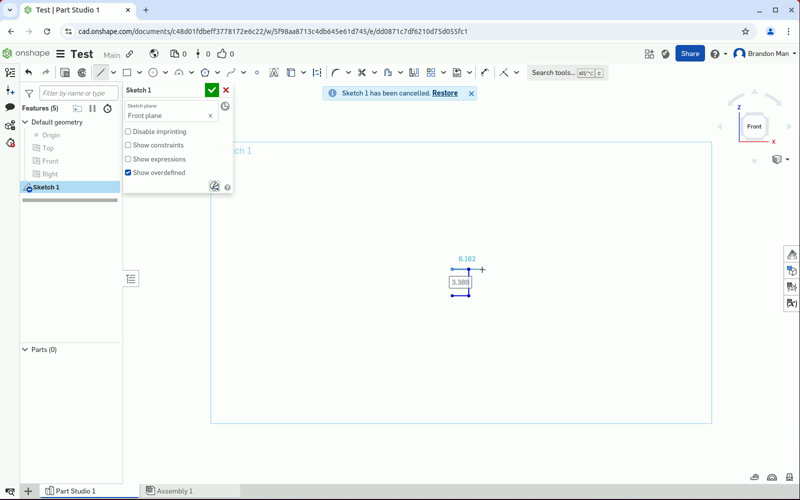
mouse_move(452, 295)
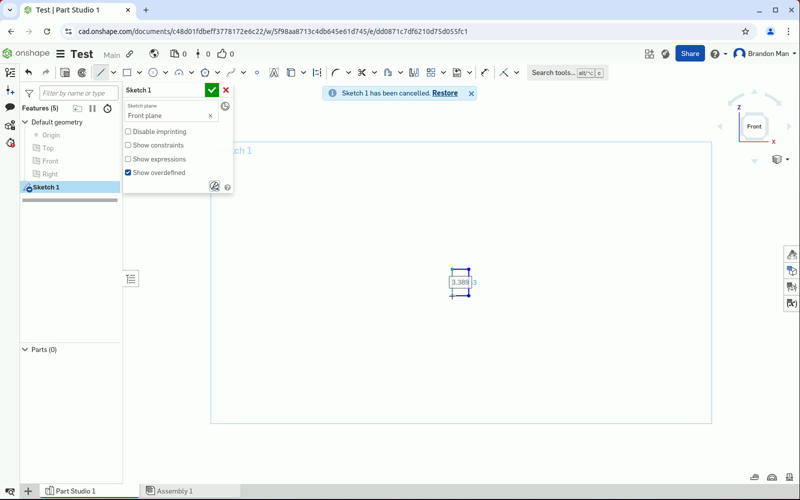
key_up(shift)
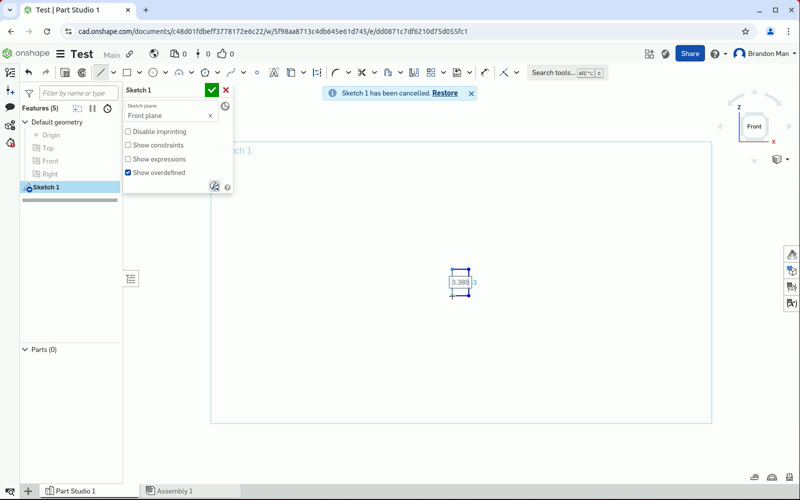
click(452, 295)
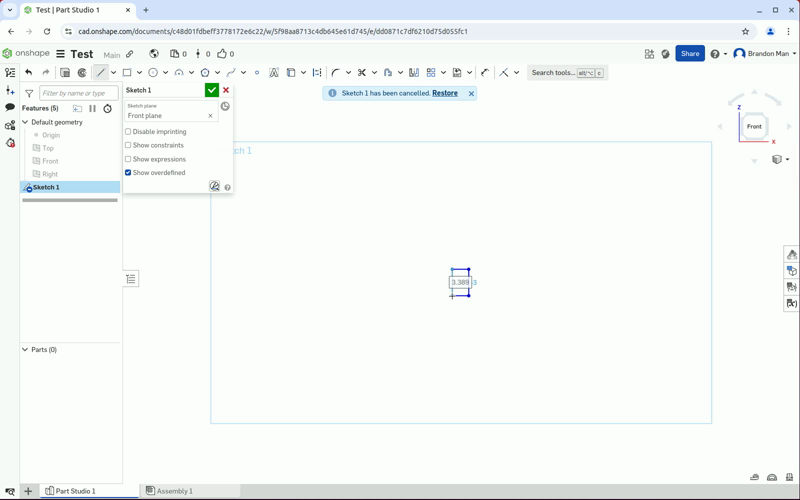
key(esc)
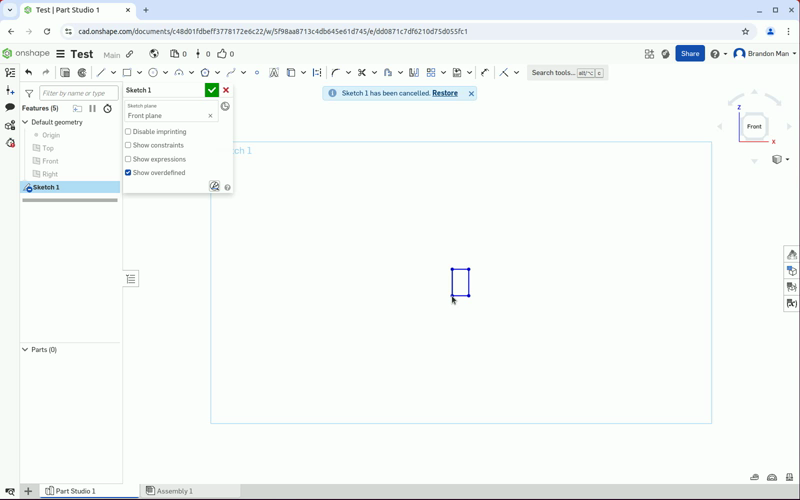
mouse_move(459, 281)
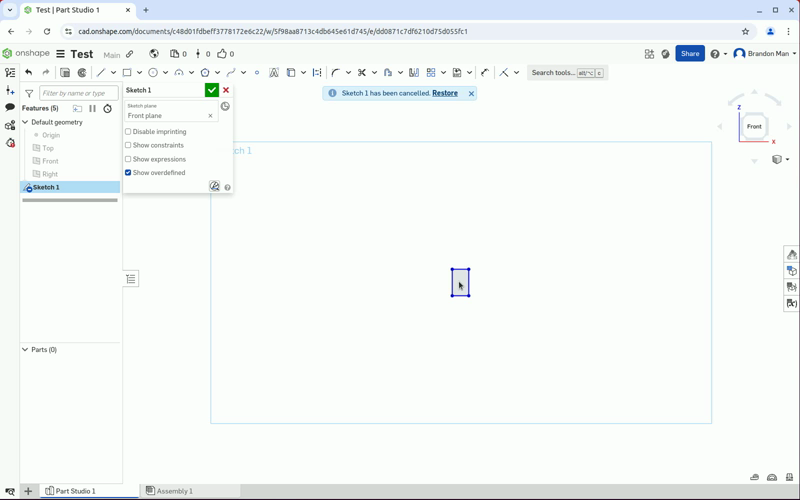
scroll(6)
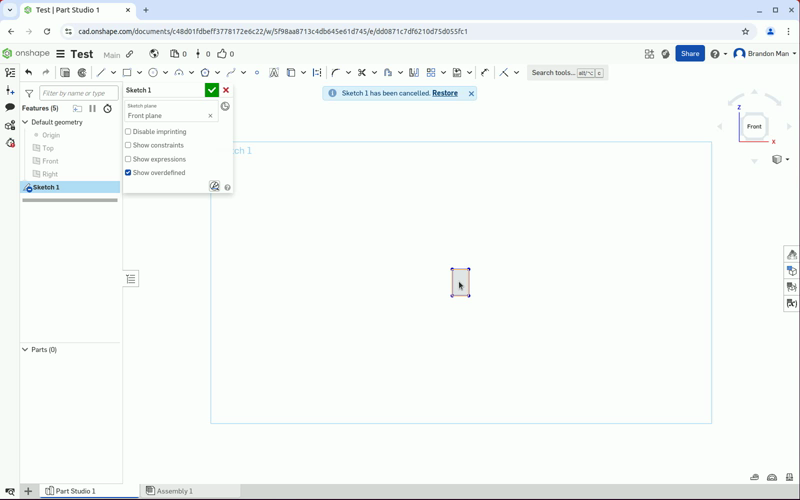
scroll(6)
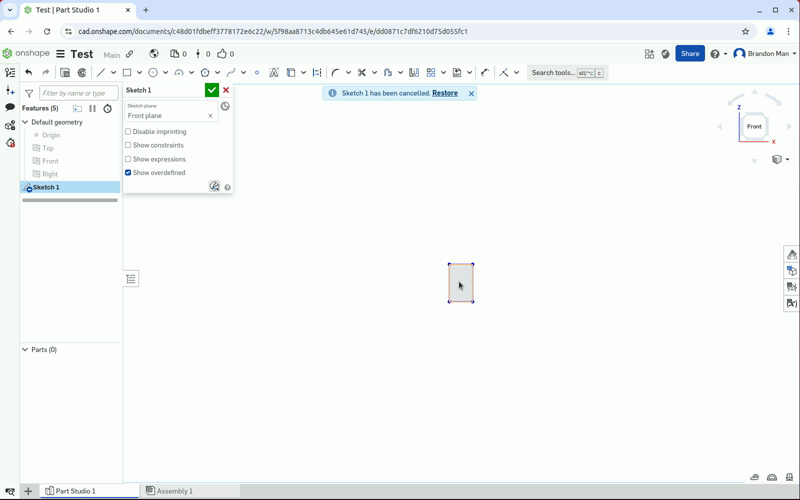
scroll(6)
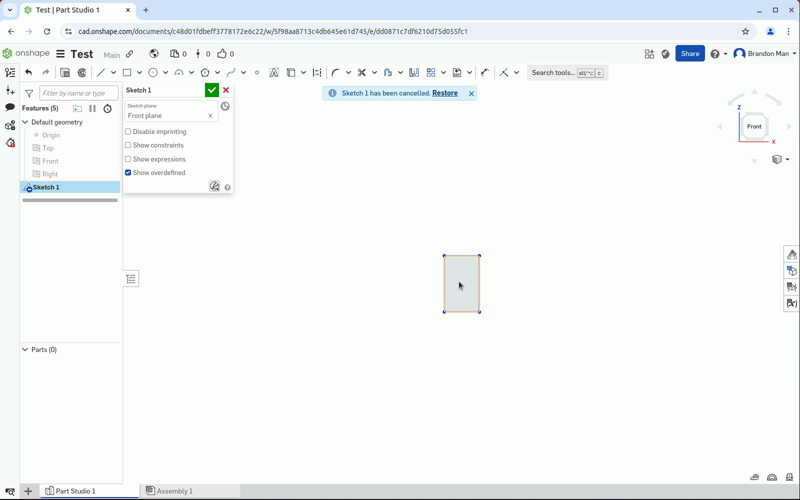
scroll(6)
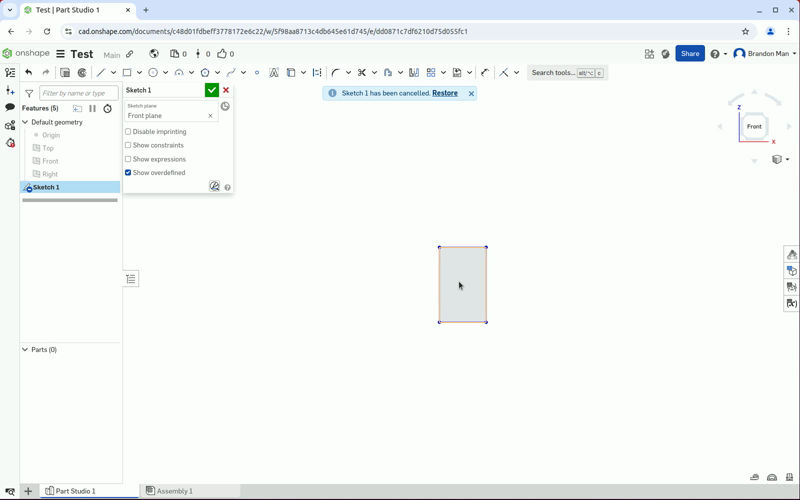
scroll(6)
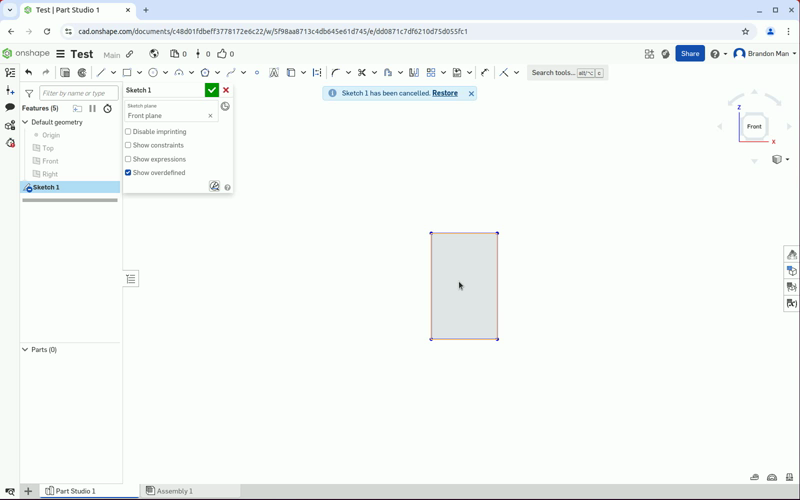
scroll(6)
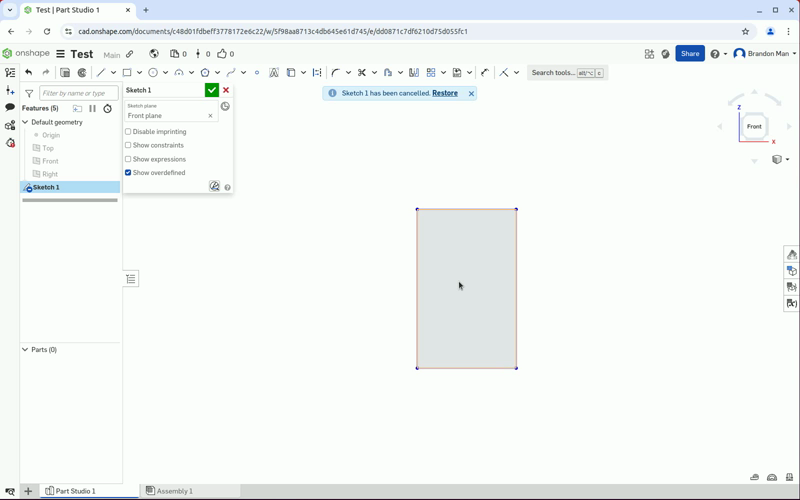
scroll(6)
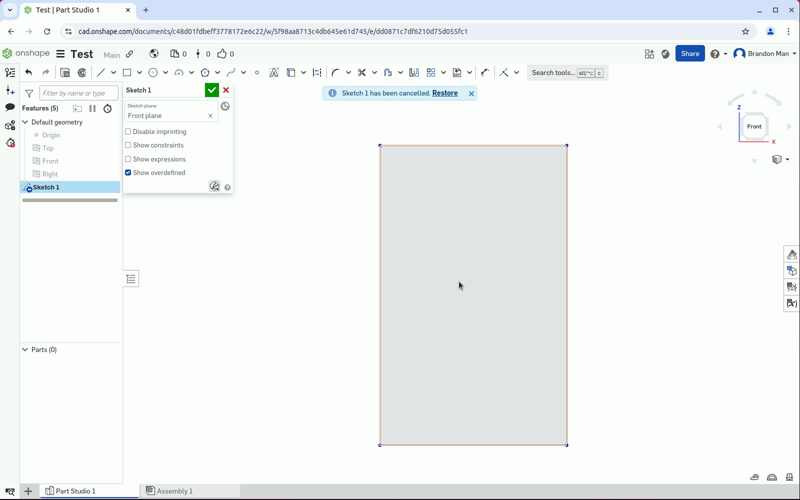
click(459, 281)
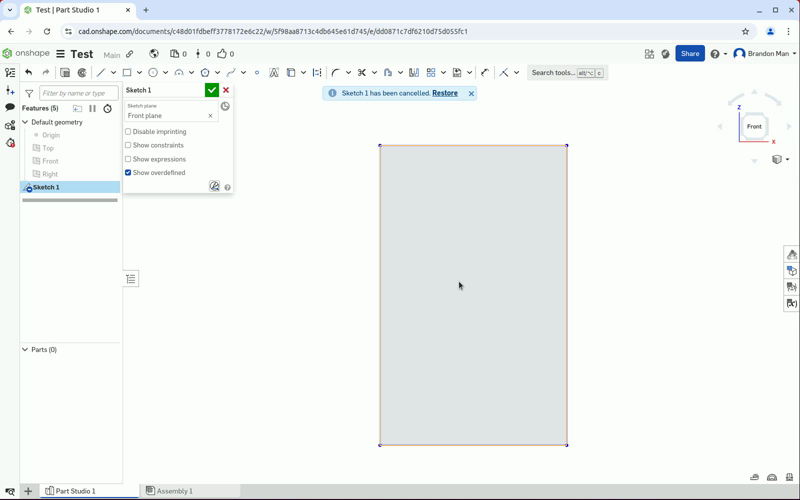
scroll(-6)
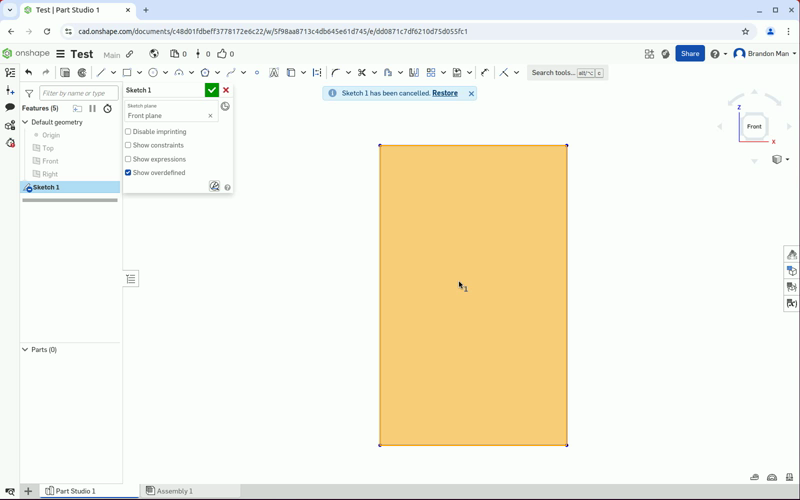
scroll(-6)
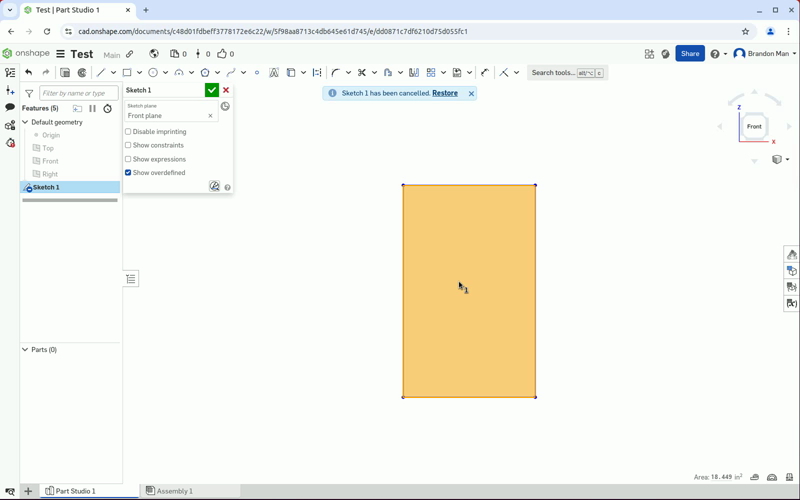
scroll(-6)
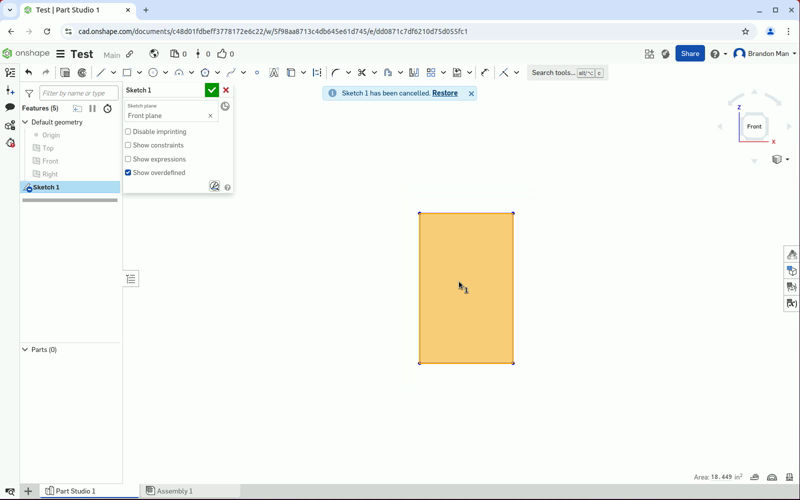
scroll(-6)
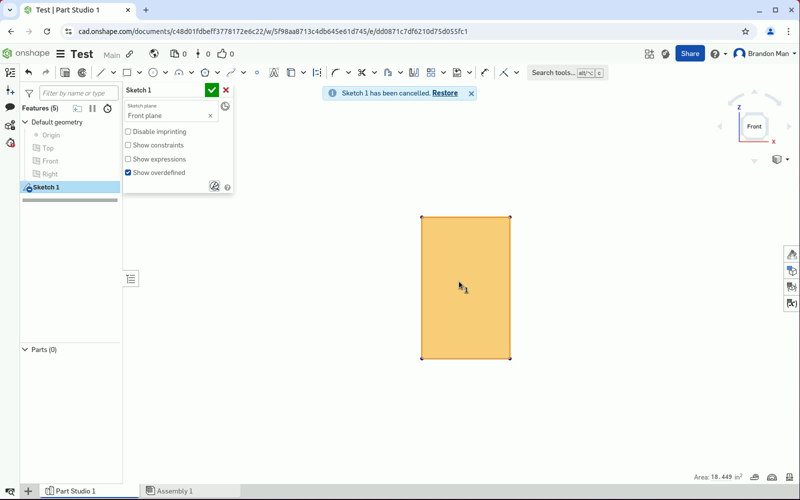
scroll(-6)
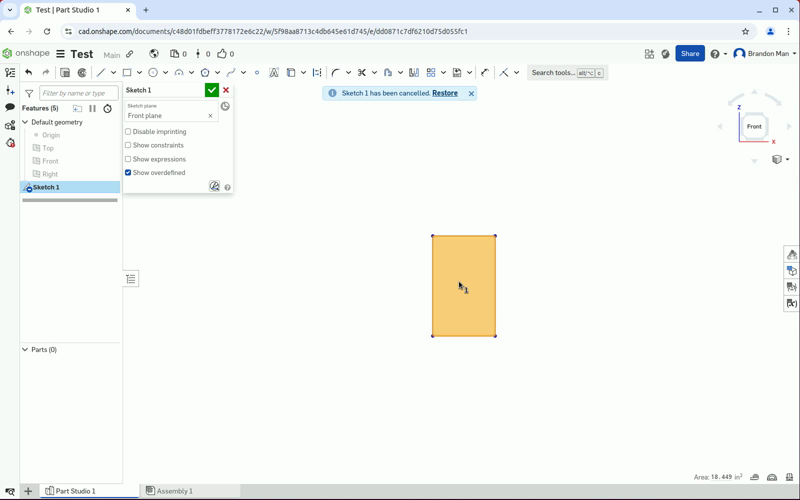
scroll(-6)
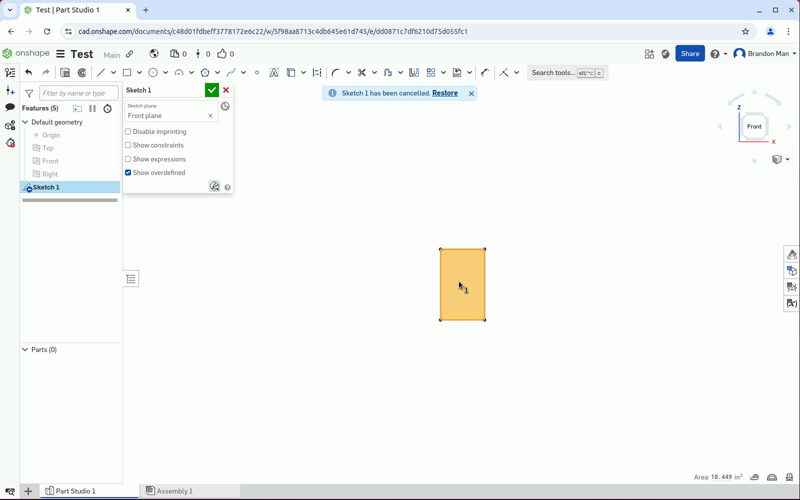
scroll(-6)
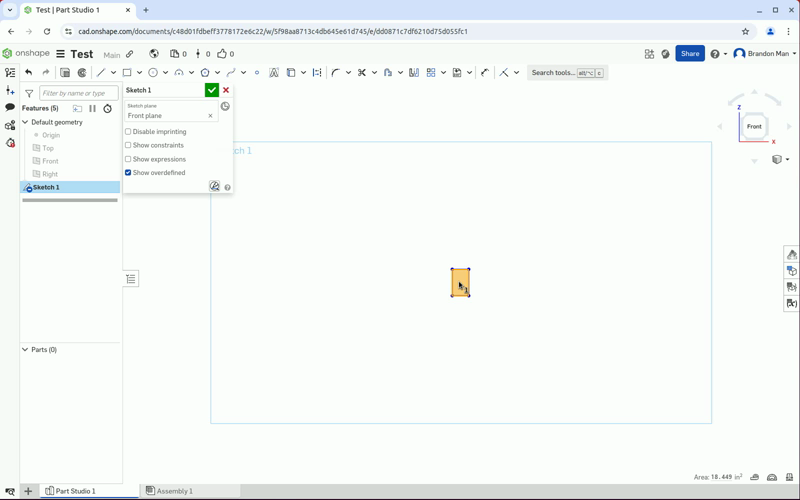
mouse_move(73, 352)
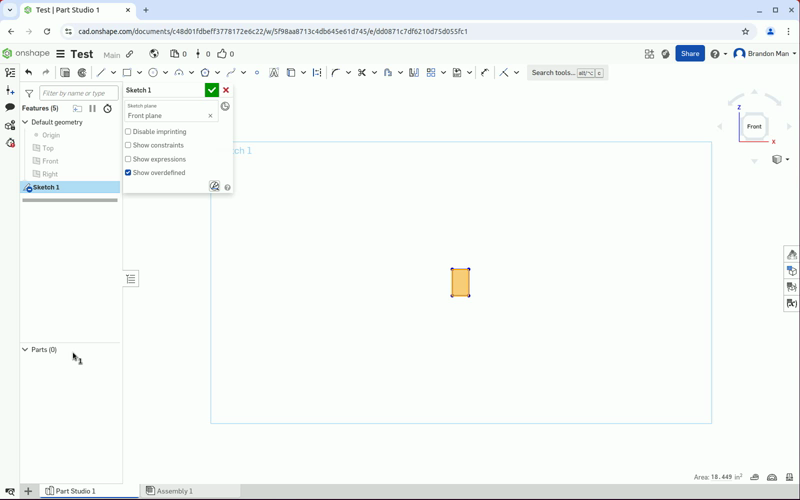
key(shift+y)
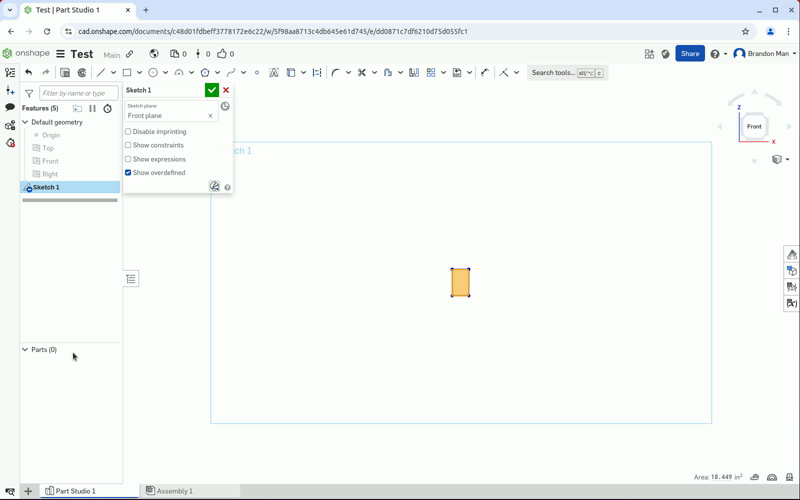
key(shift+e)
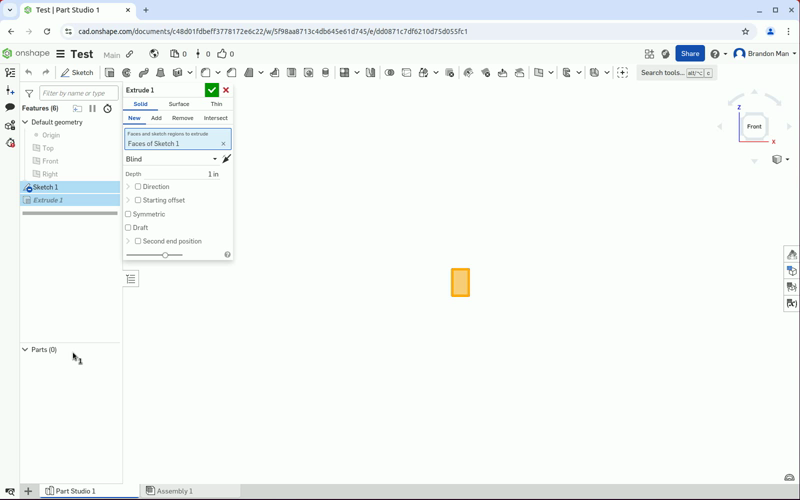
mouse_move(143, 106)
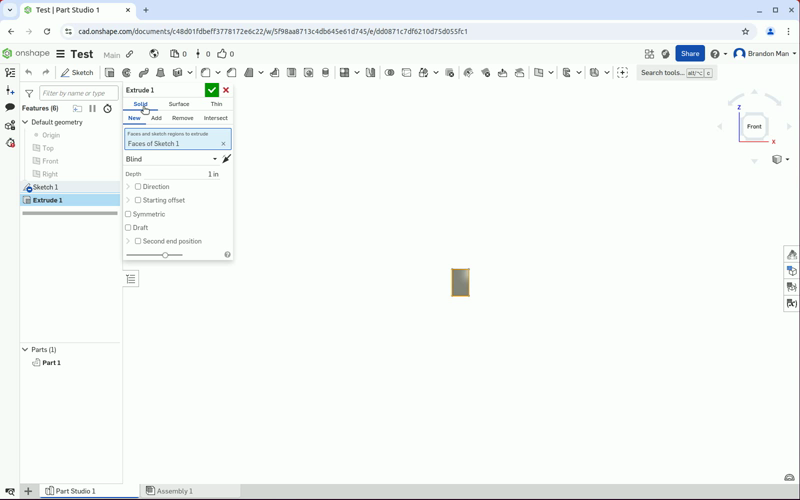
click(143, 106)
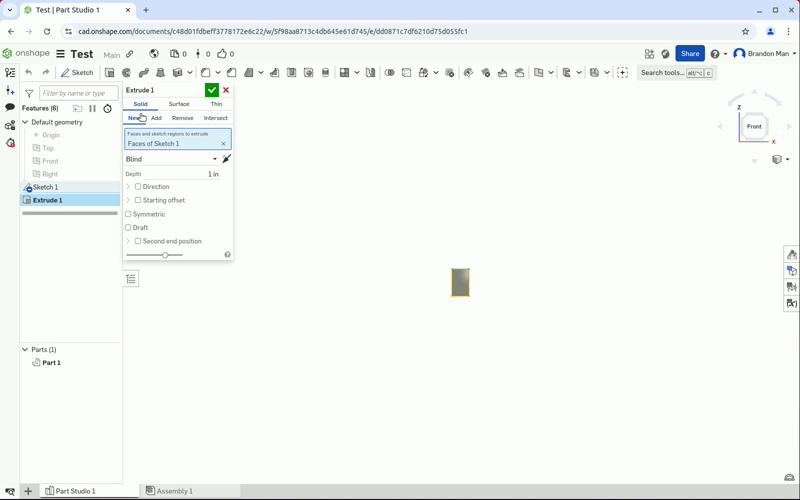
mouse_move(137, 120)
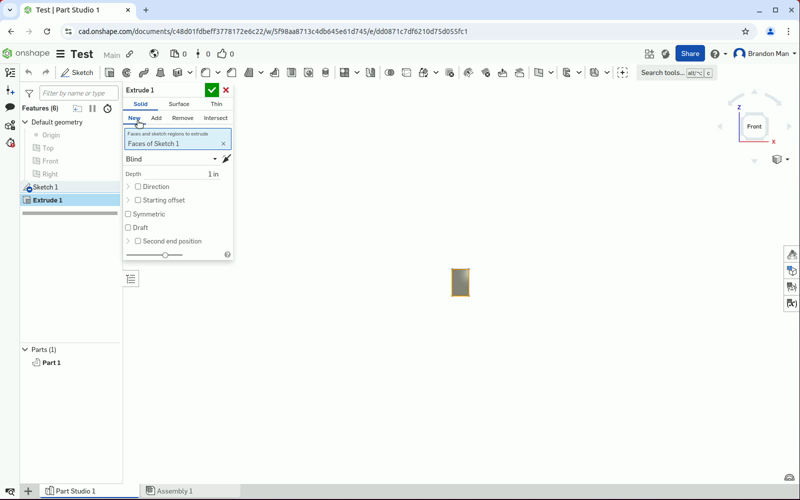
click(137, 120)
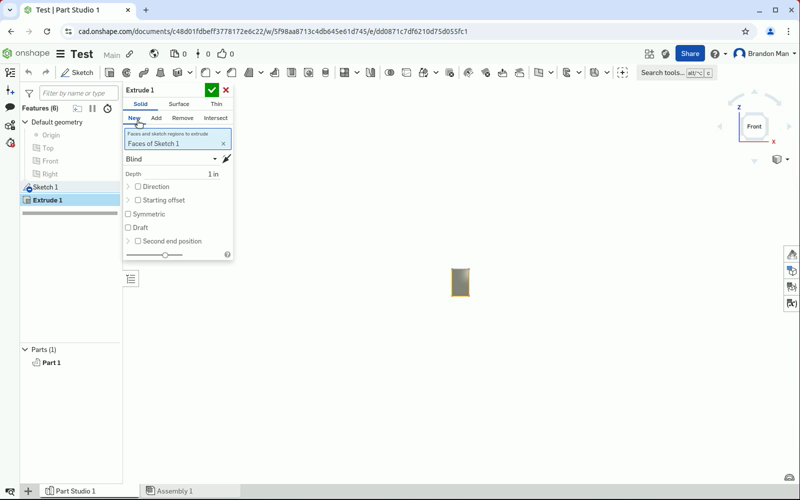
key(tab, 4)
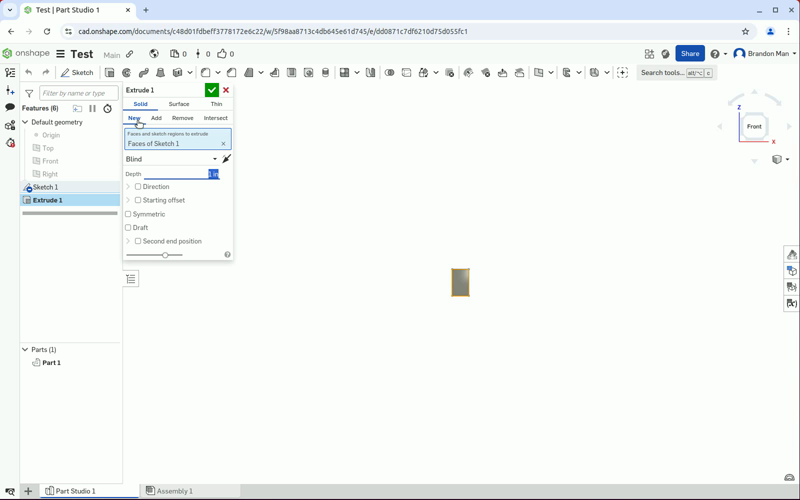
text(3.37)
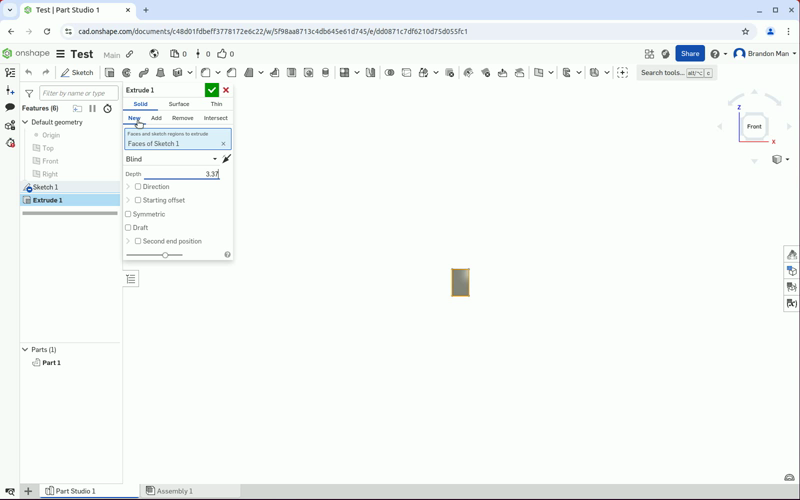
key(enter)
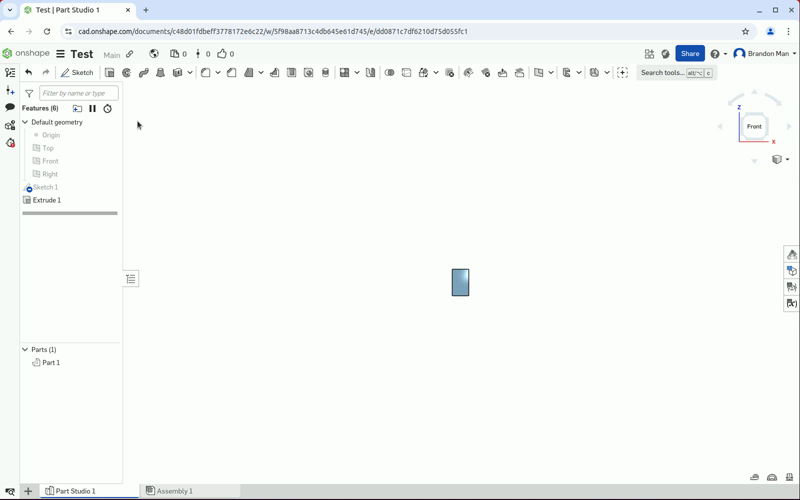
key(shift+h)
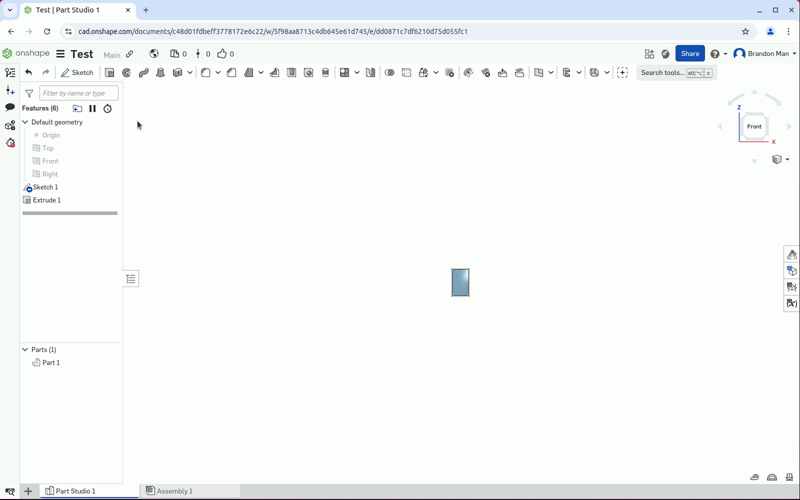
key(shift+h)
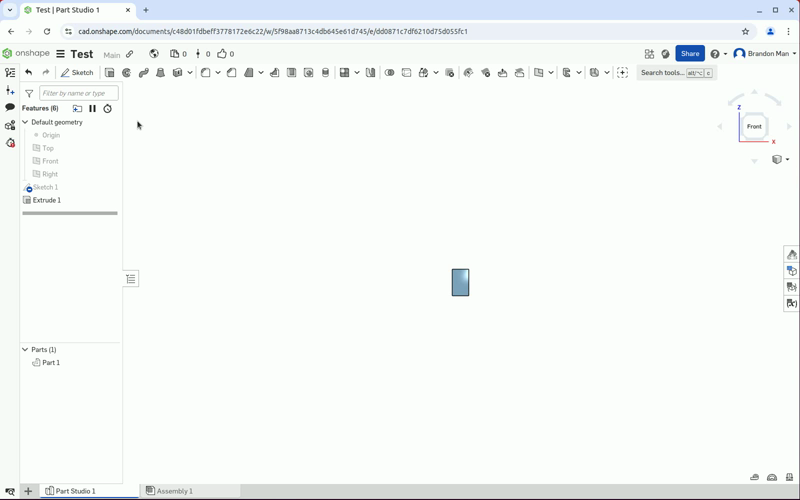
mouse_move(73, 189)
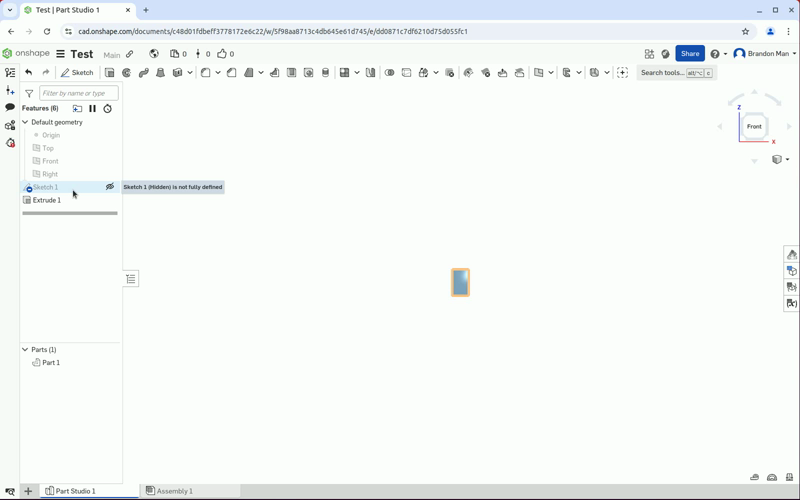
click(73, 189)
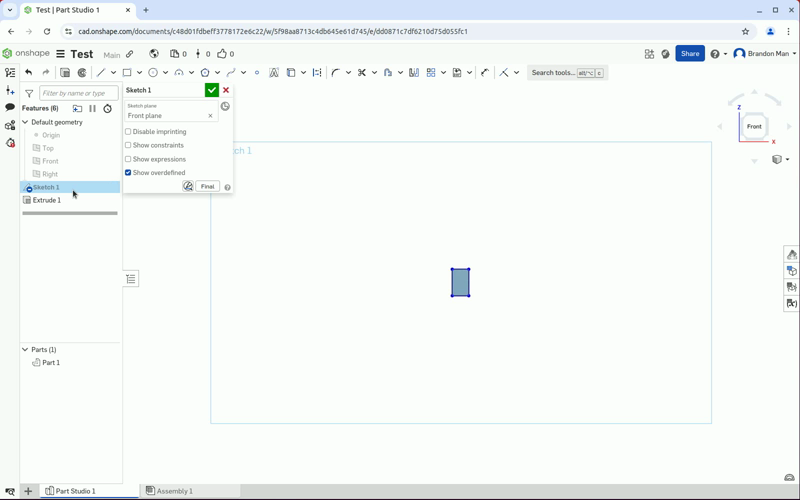
mouse_move(229, 92)
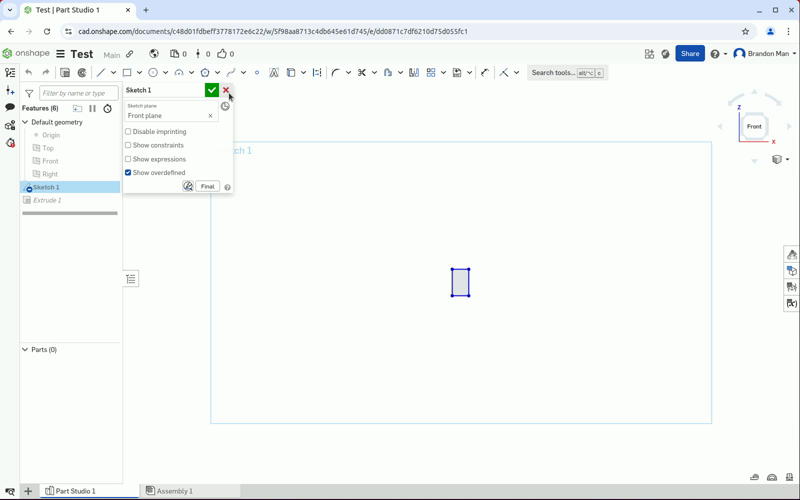
click(229, 92)
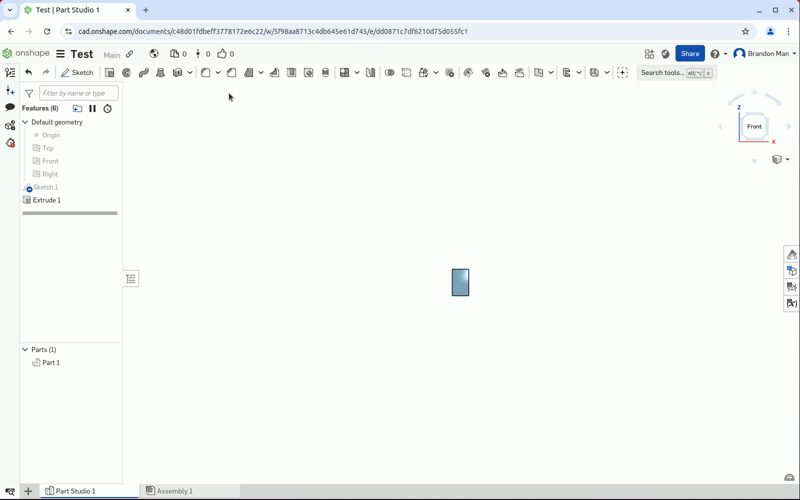
mouse_move(73, 352)
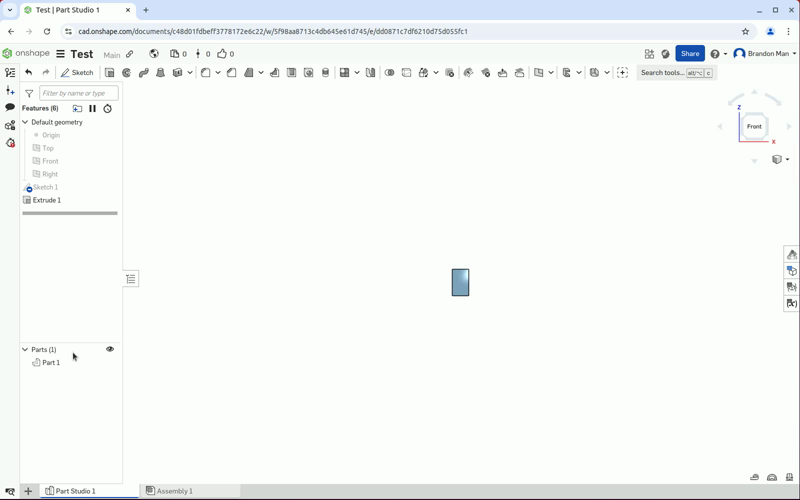
key(y)
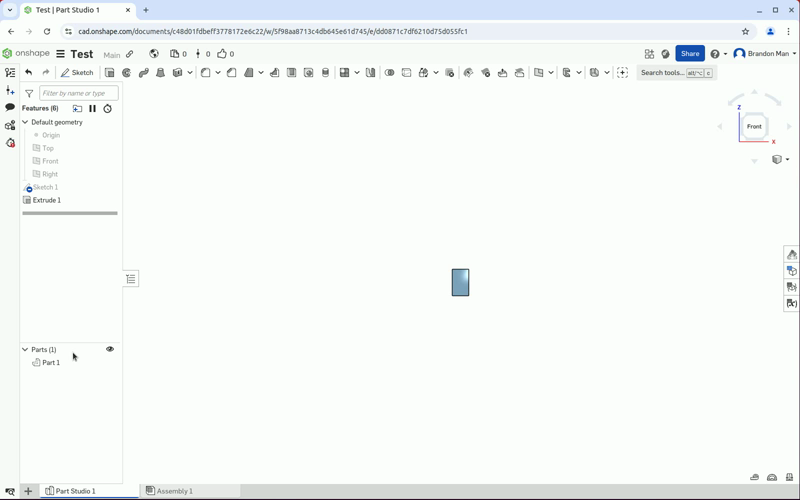
key(shift+p)
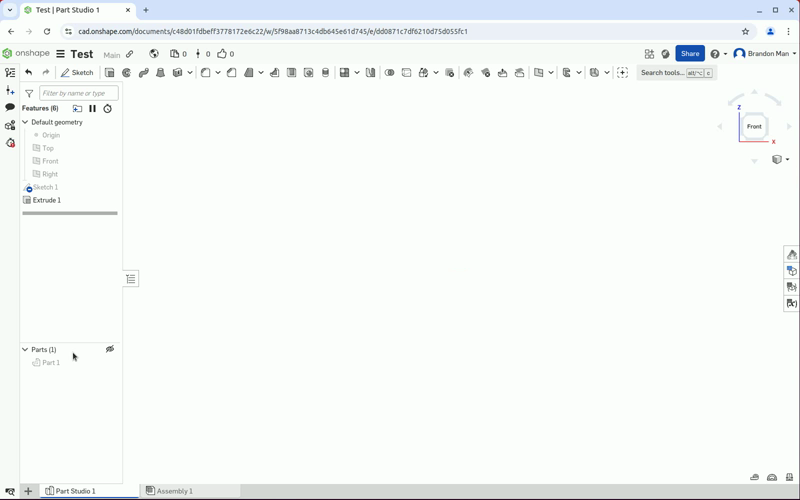
key(space)
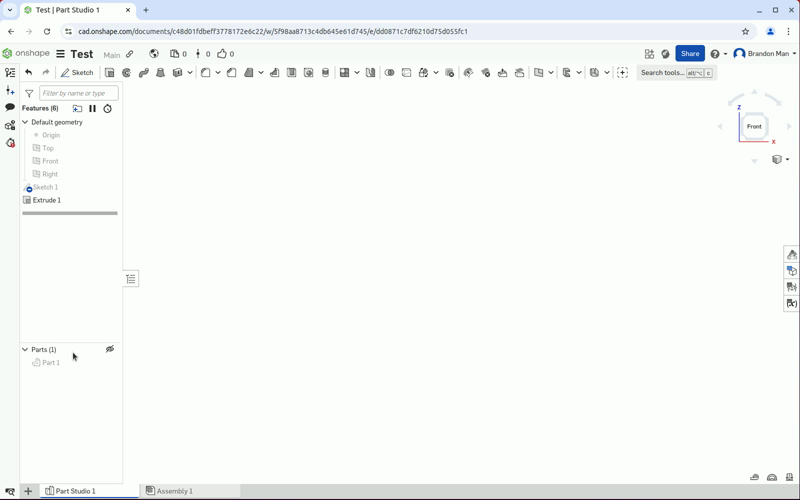
key_down(shift)
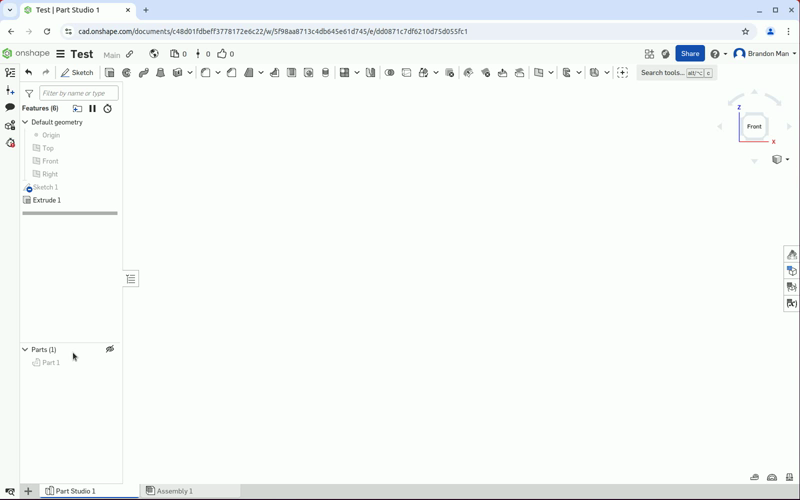
key(down)
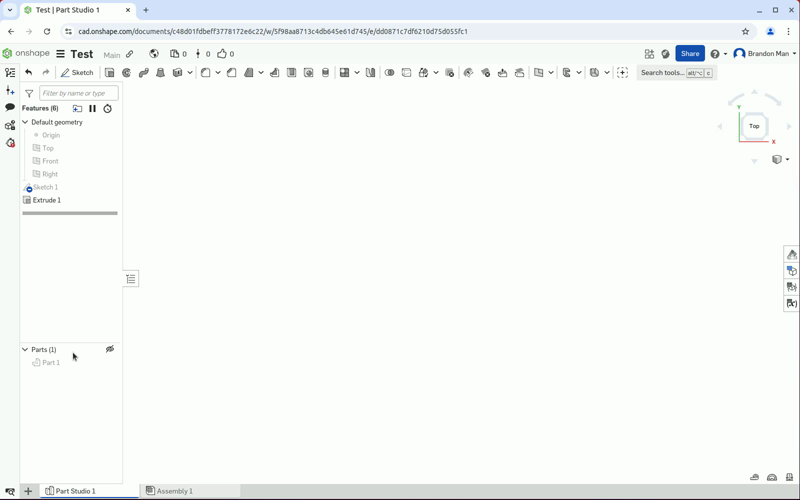
key_up(shift)
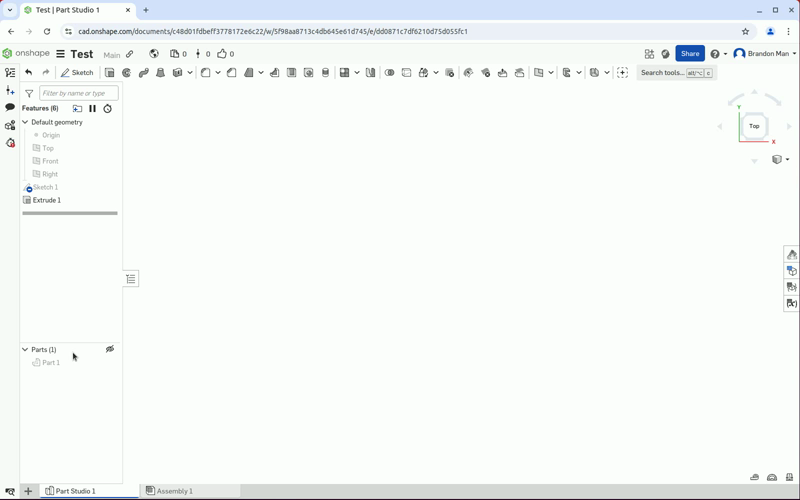
mouse_move(73, 352)
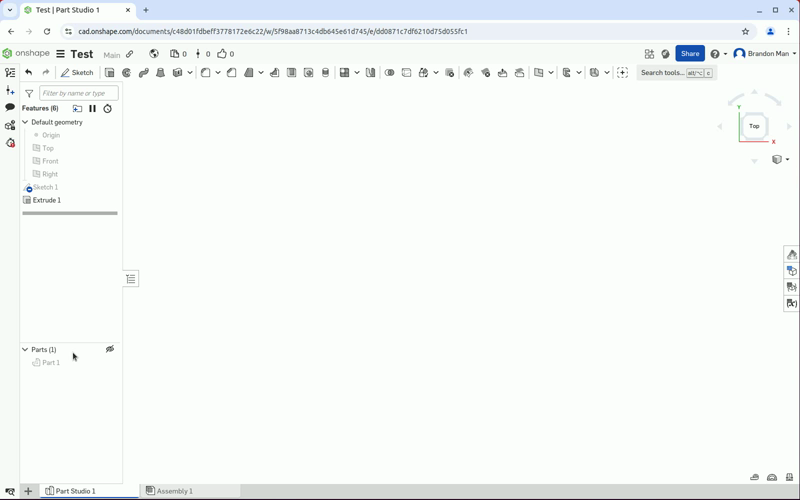
key(shift+y)
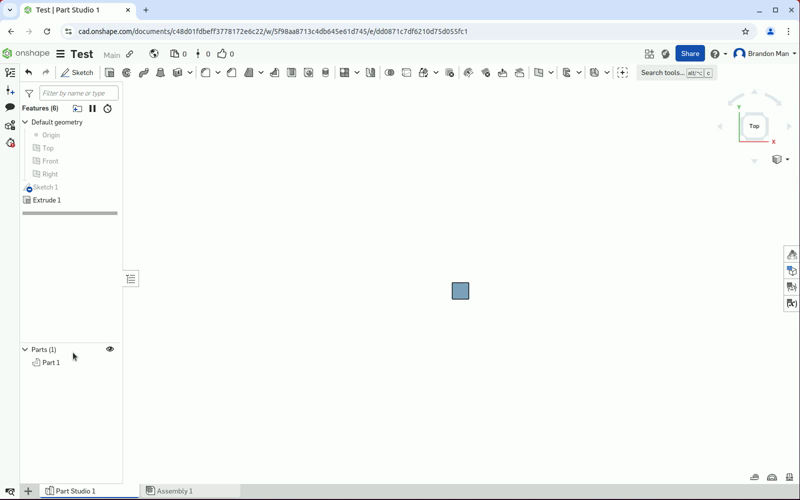
mouse_move(541, 75)
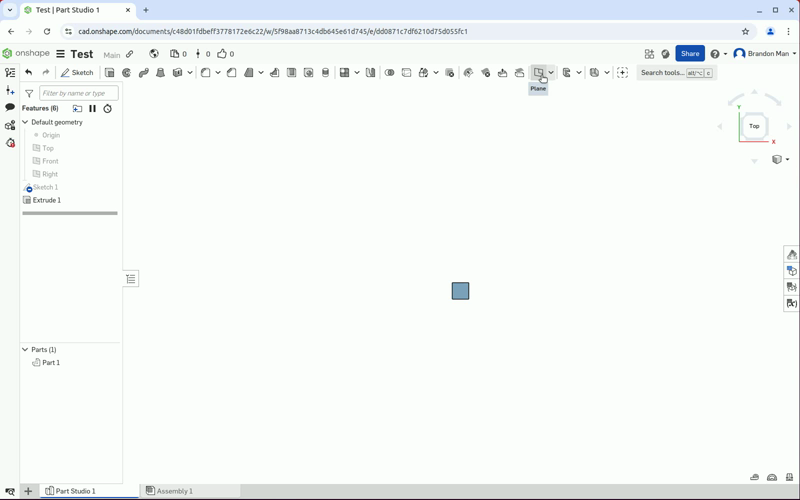
click(541, 75)
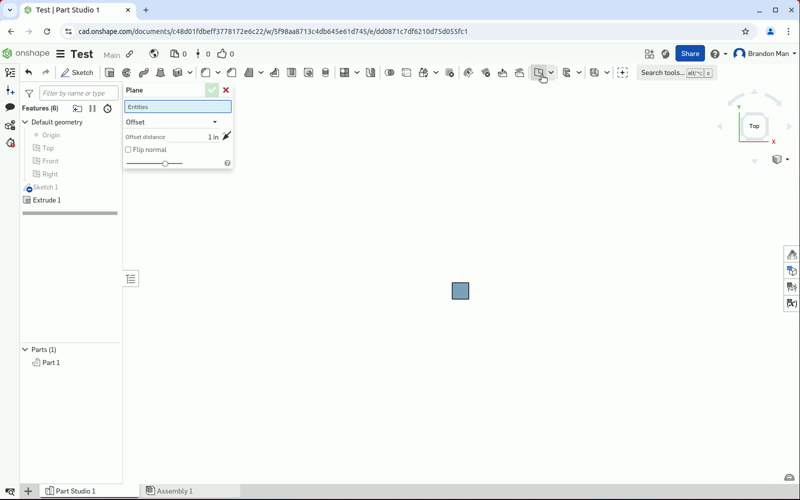
mouse_move(73, 150)
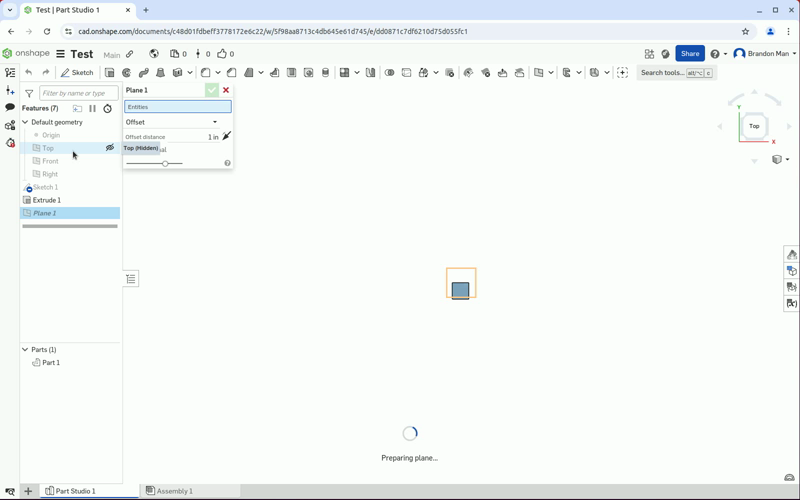
click(73, 150)
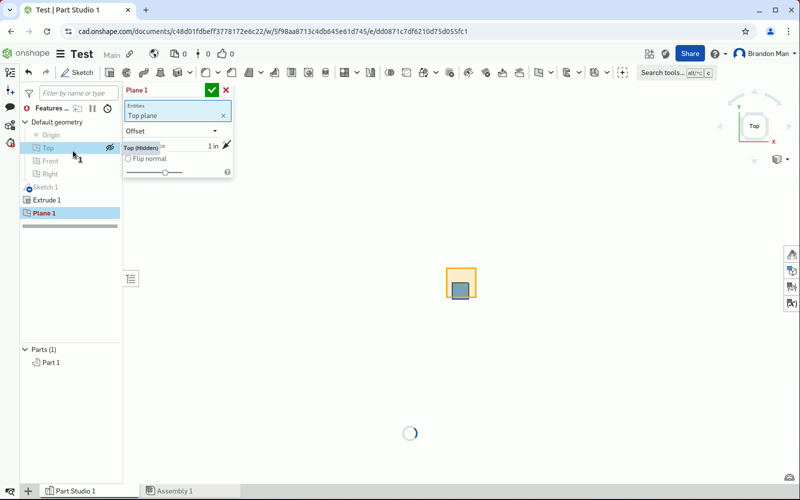
key(tab, 2)
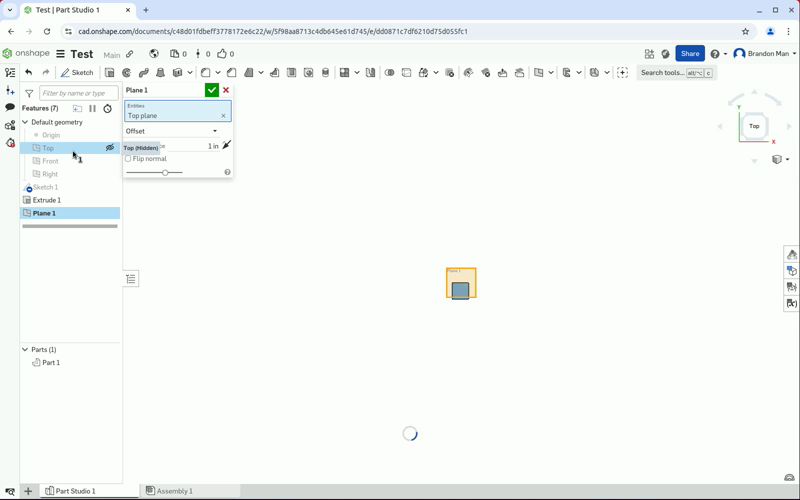
text(2.65)
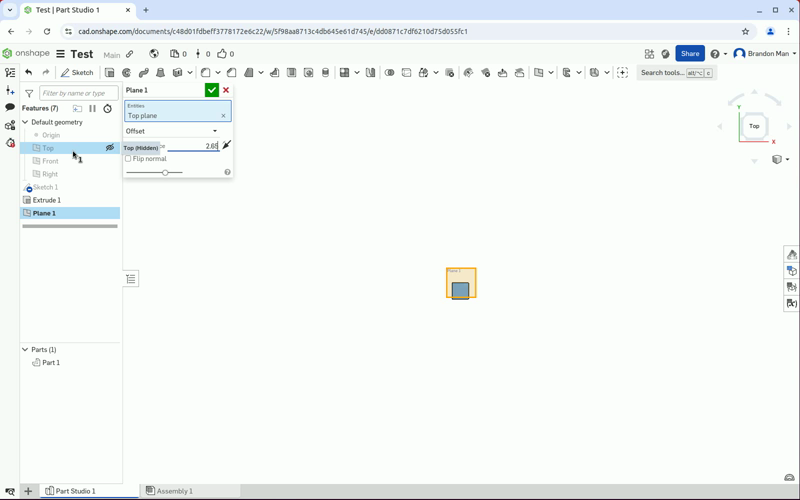
key(enter, 2)
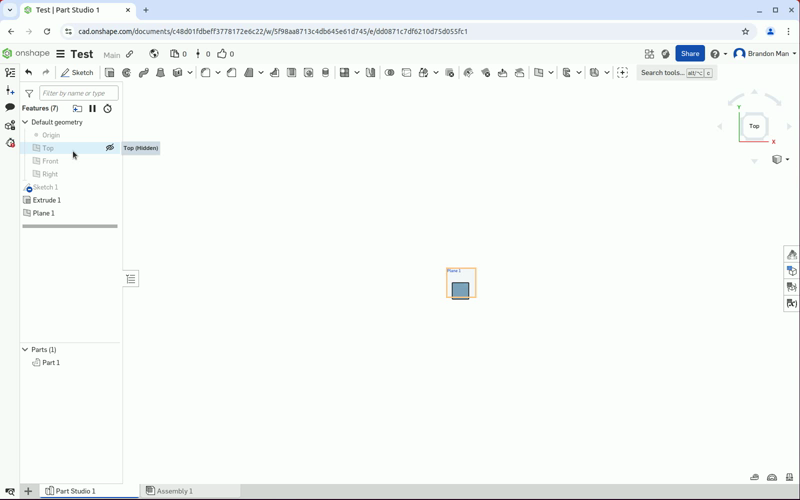
key(shift+s)
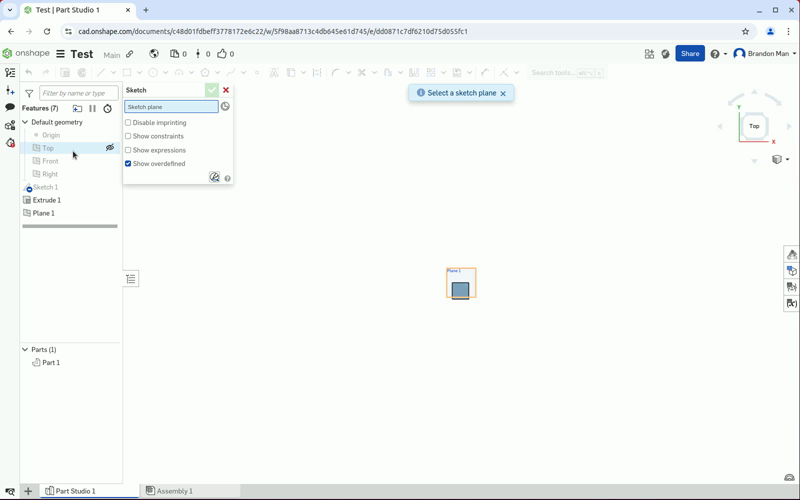
mouse_move(73, 215)
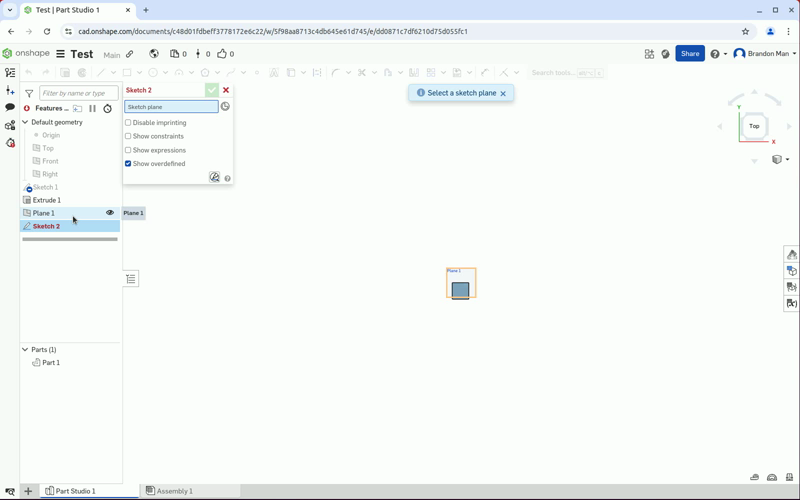
click(73, 215)
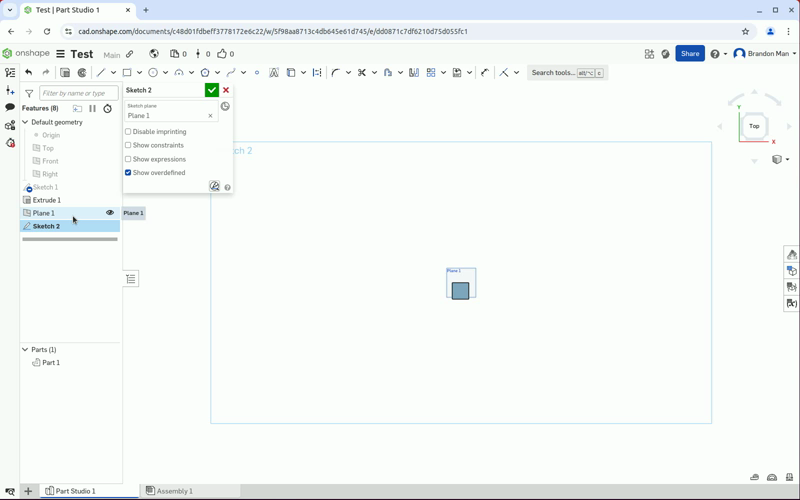
mouse_move(73, 352)
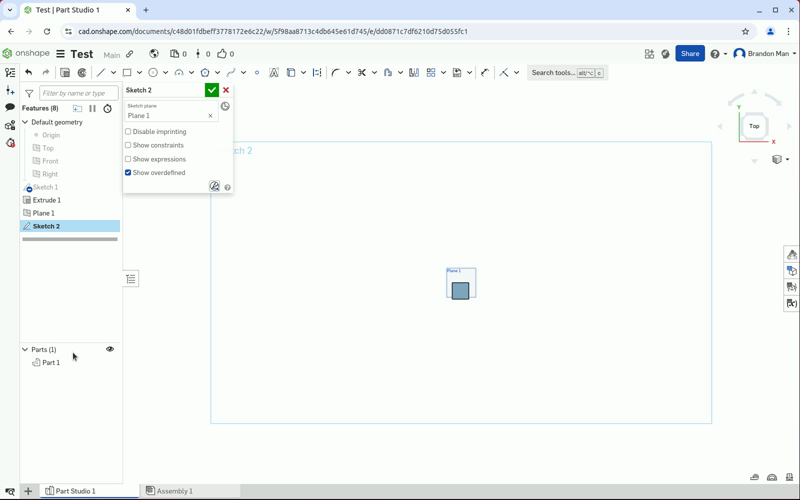
key(y)
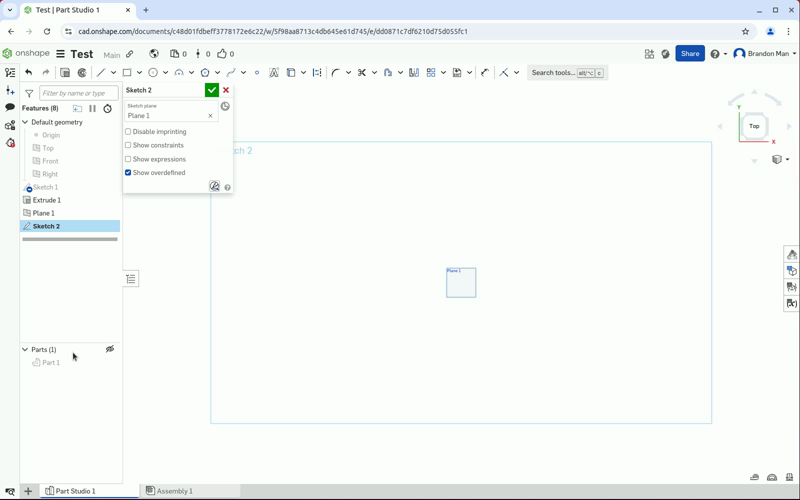
key(c)
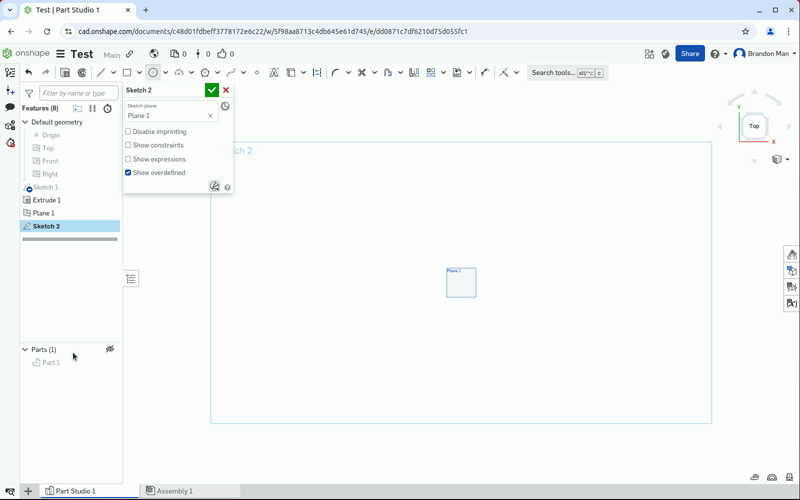
key_down(shift)
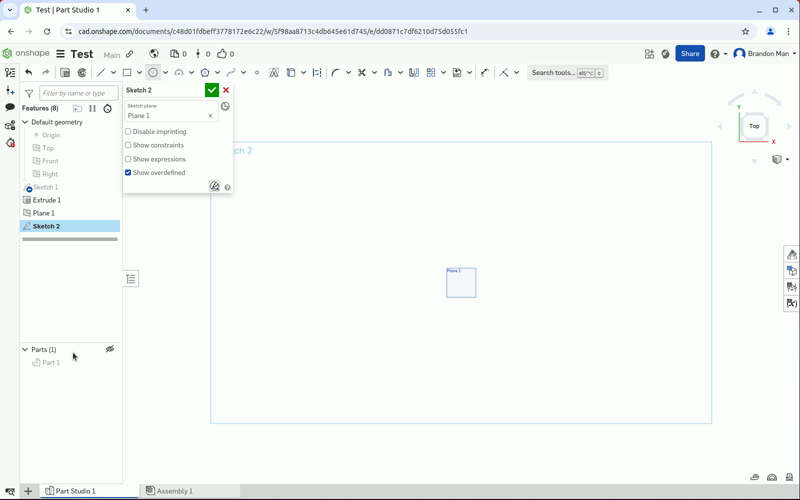
mouse_move(466, 286)
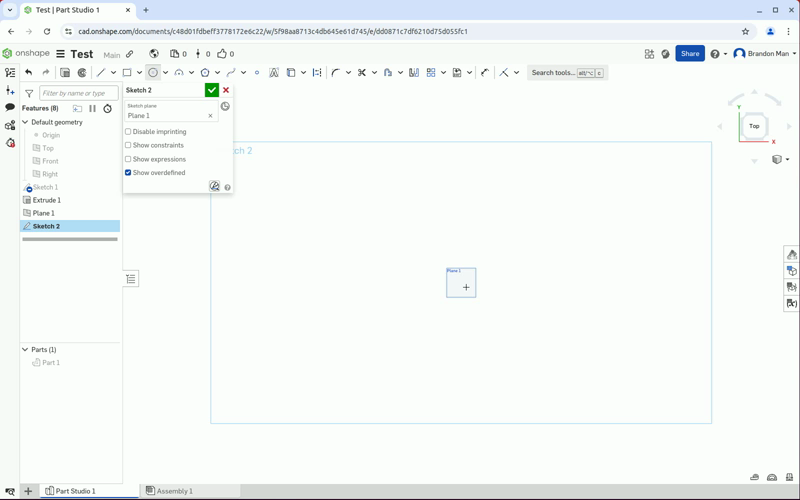
click(466, 286)
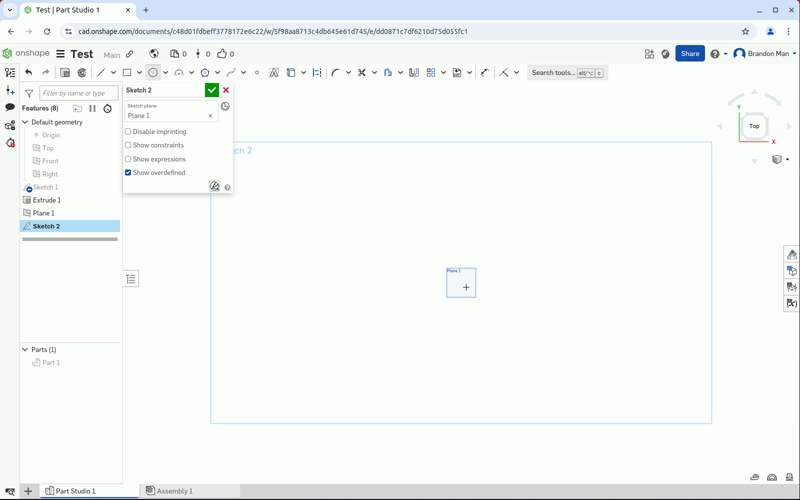
key_up(shift)
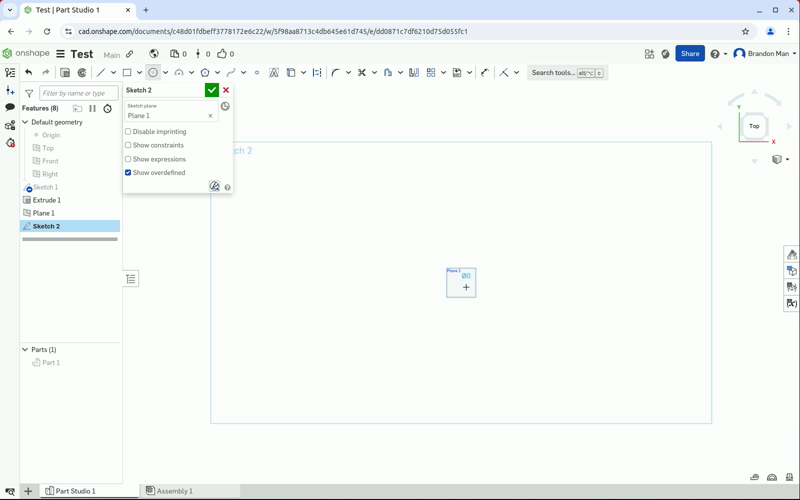
mouse_move(468, 286)
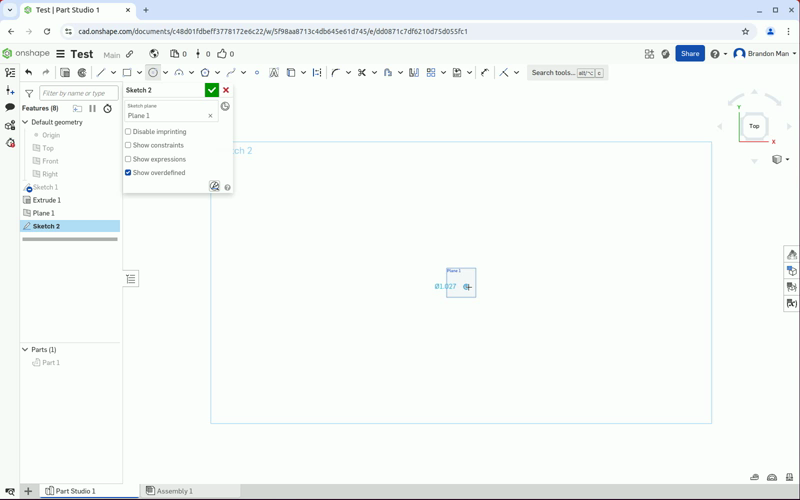
scroll(6)
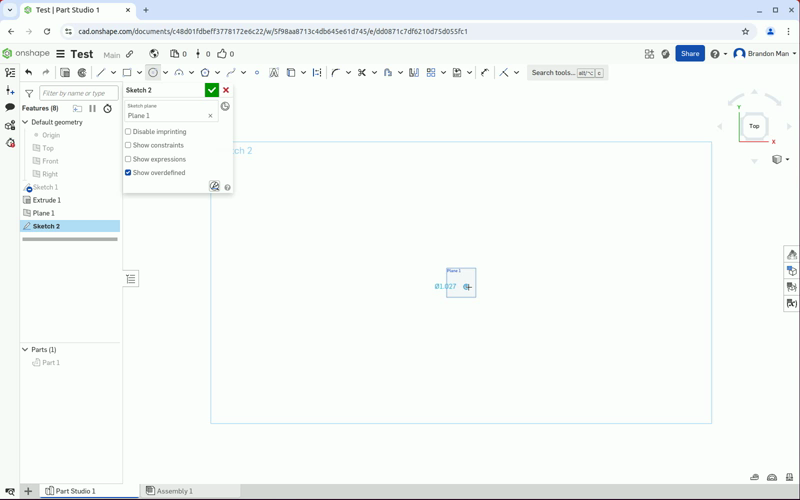
scroll(6)
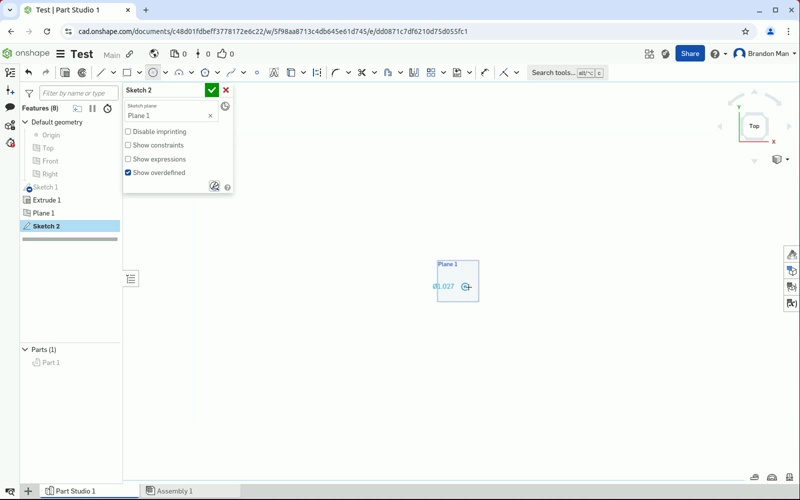
scroll(6)
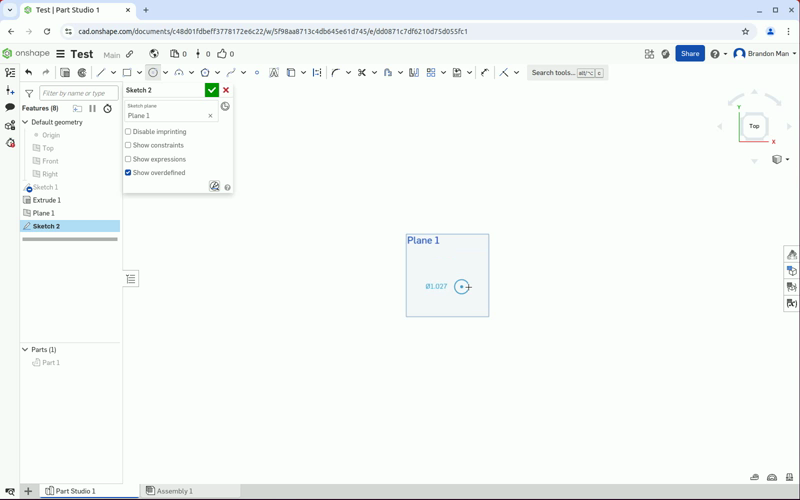
scroll(6)
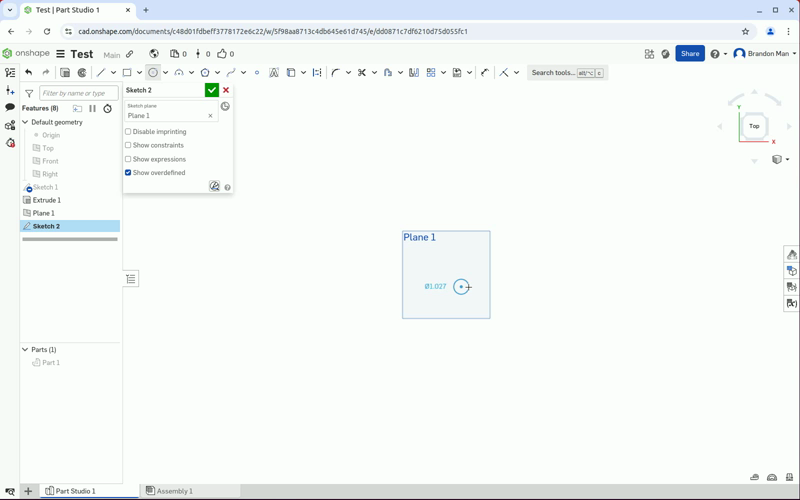
scroll(6)
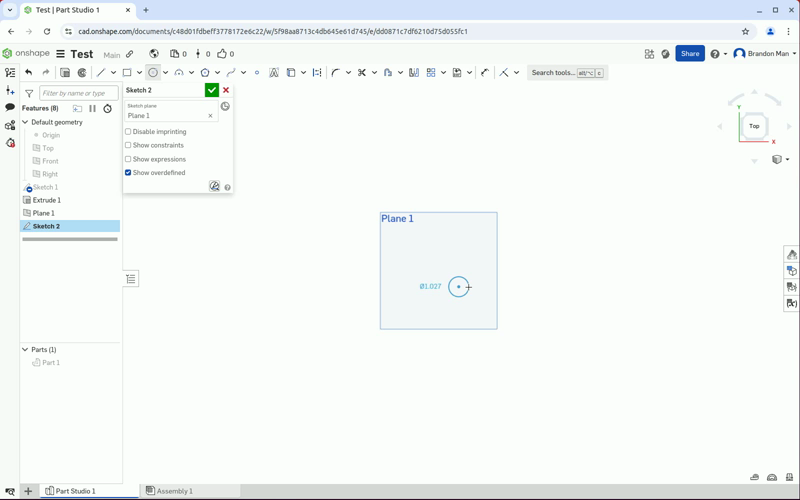
scroll(6)
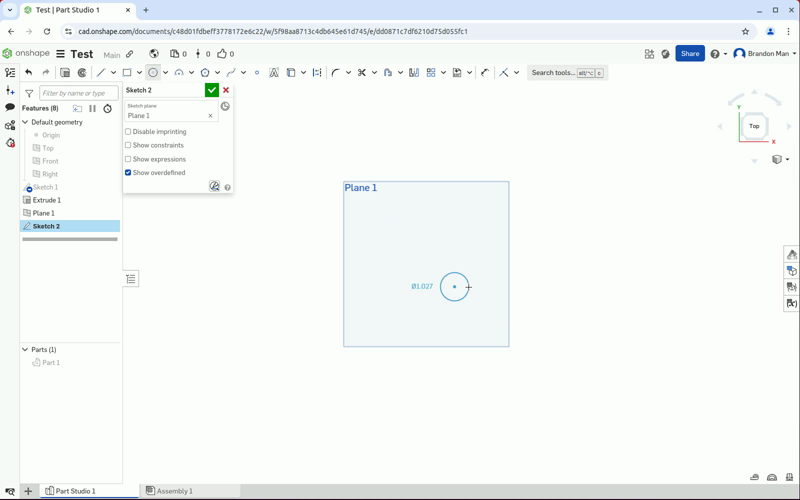
scroll(6)
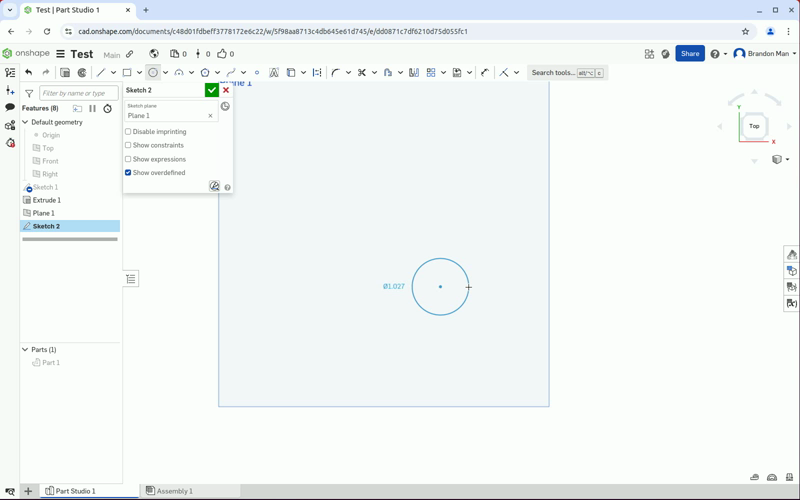
click(468, 286)
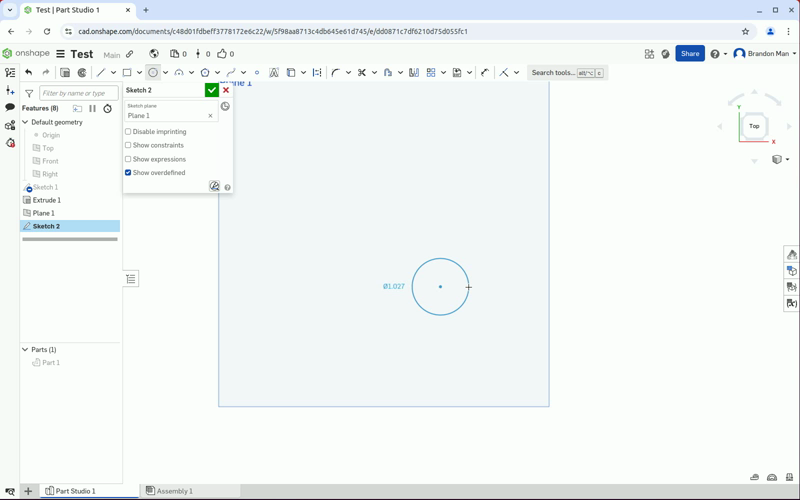
scroll(-6)
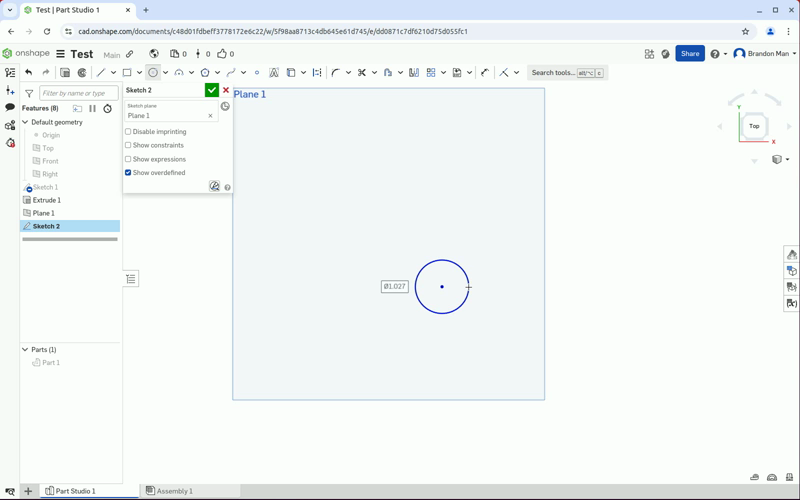
scroll(-6)
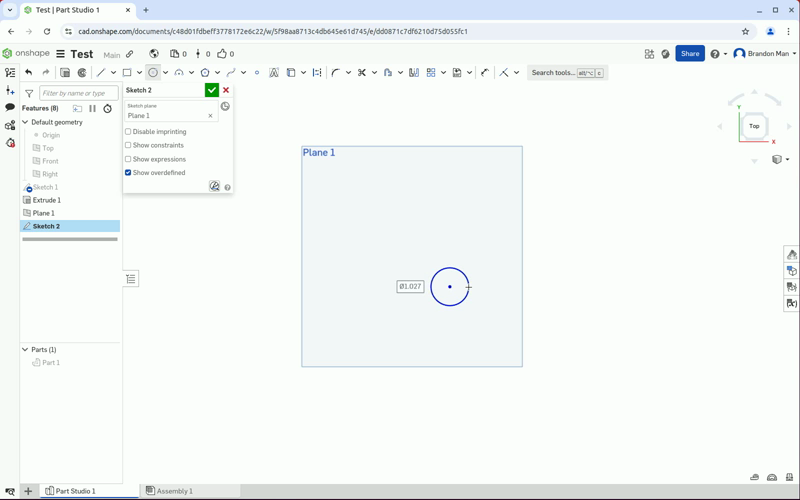
scroll(-6)
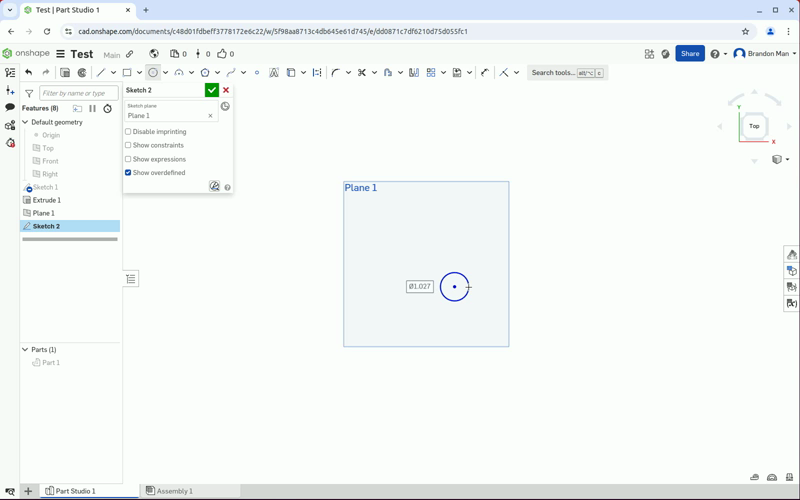
scroll(-6)
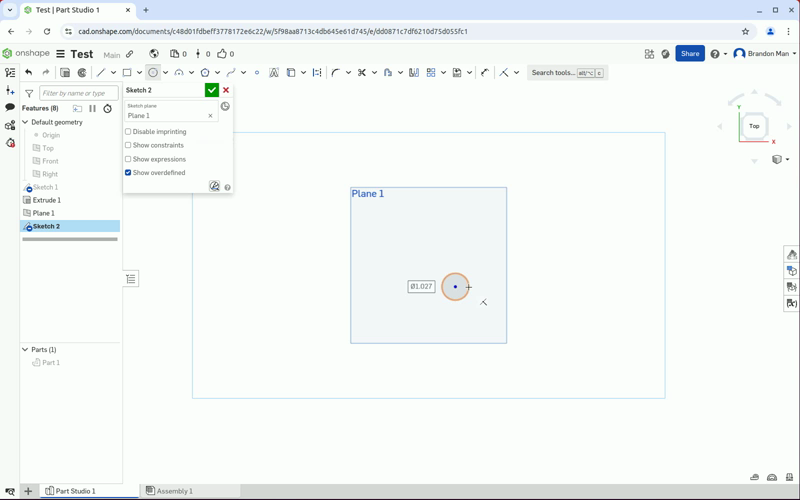
scroll(-6)
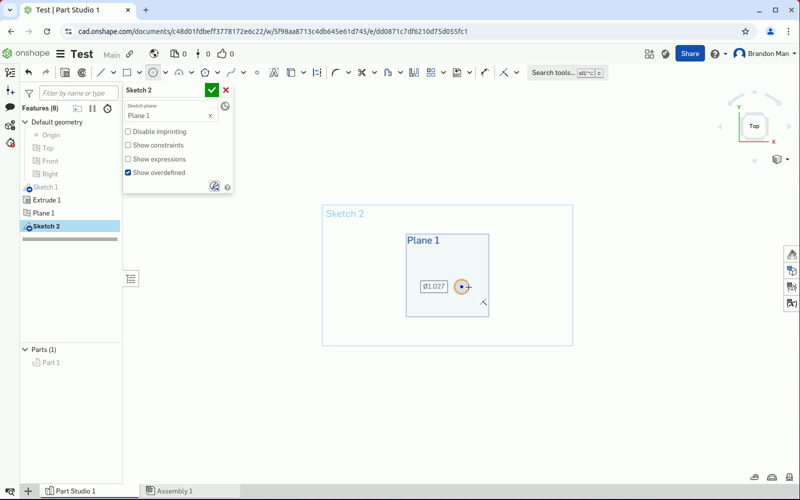
scroll(-6)
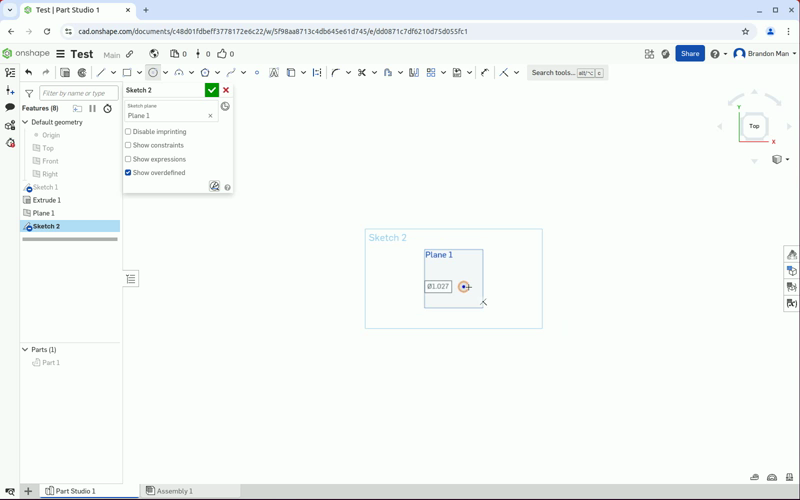
scroll(-6)
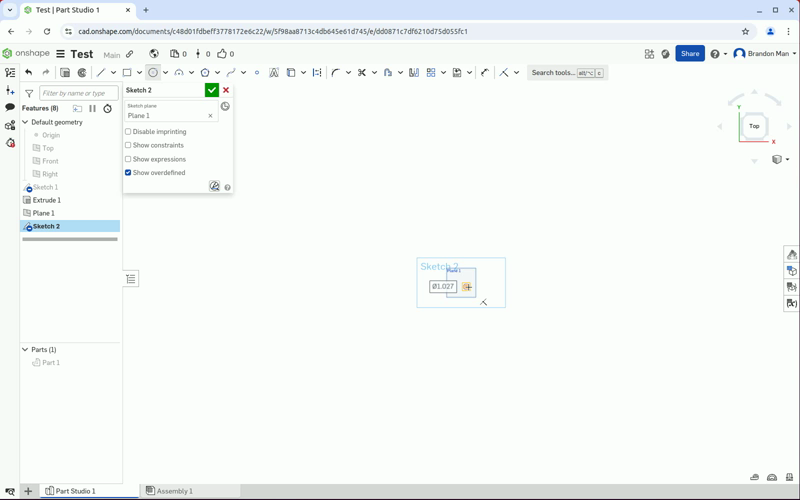
key(esc)
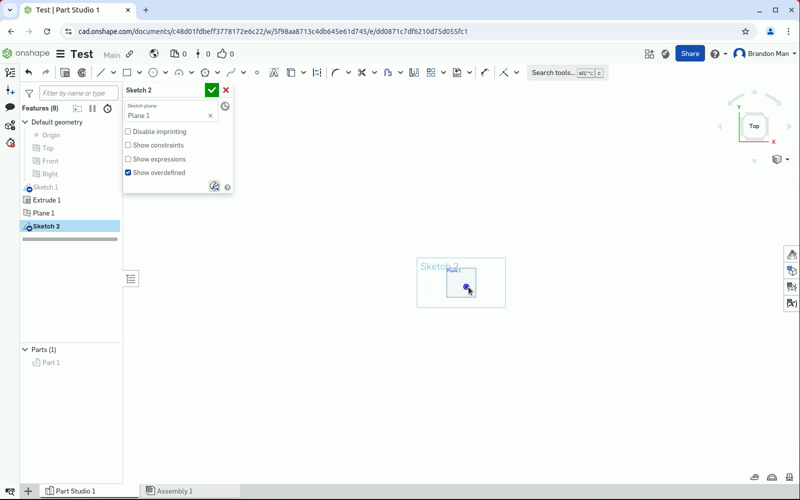
mouse_move(464, 286)
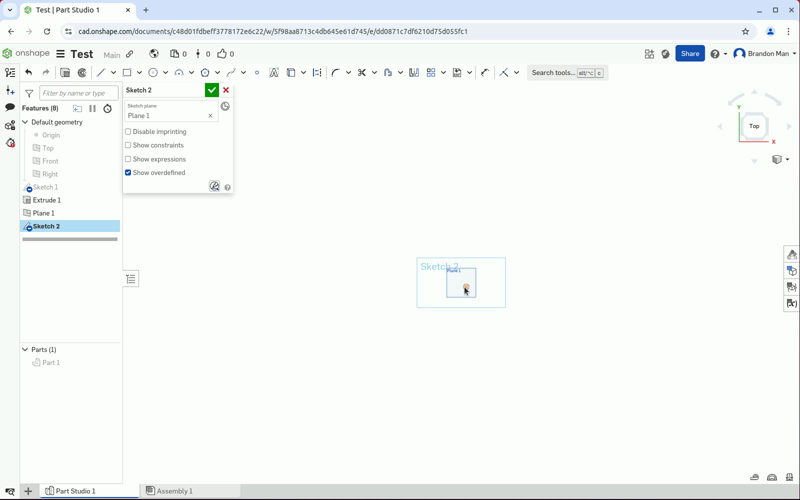
scroll(6)
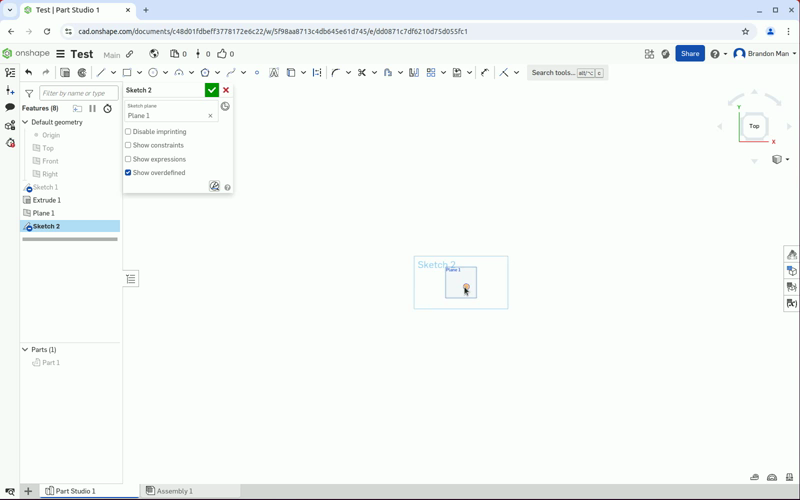
scroll(6)
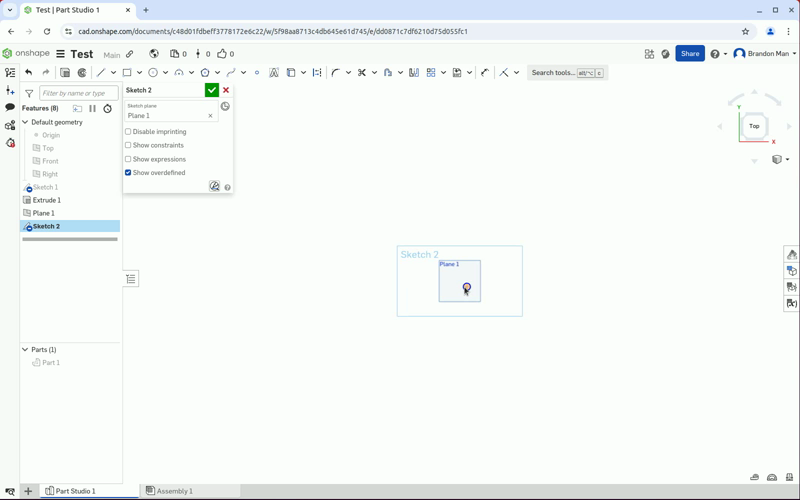
scroll(6)
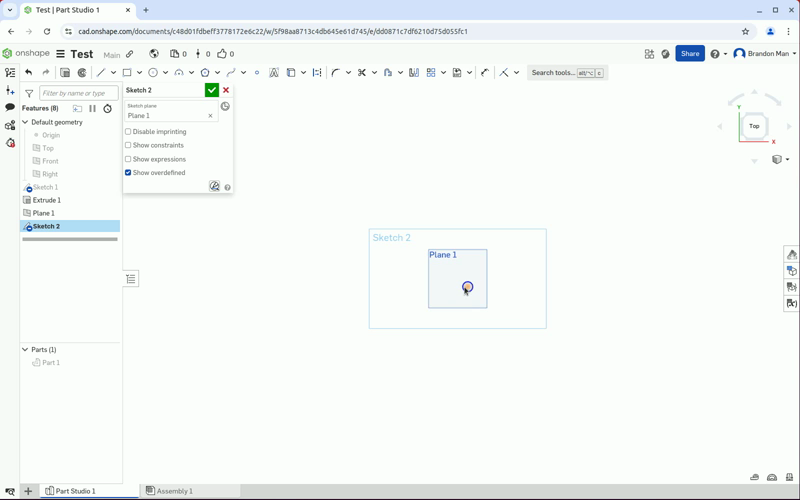
scroll(6)
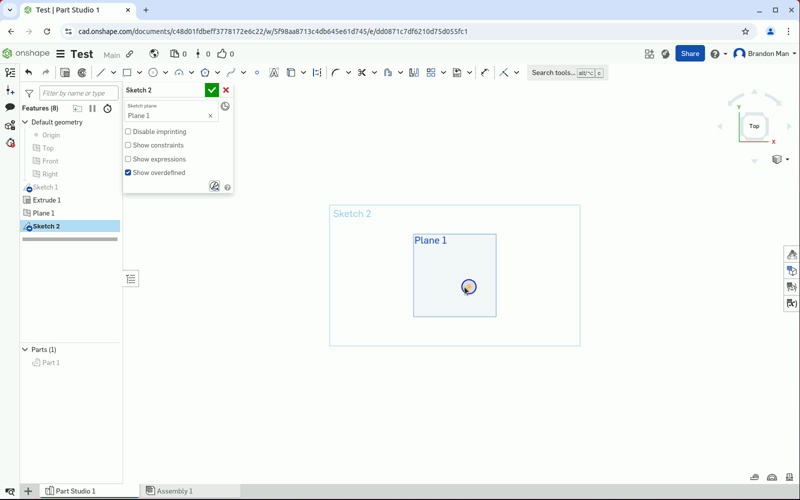
scroll(6)
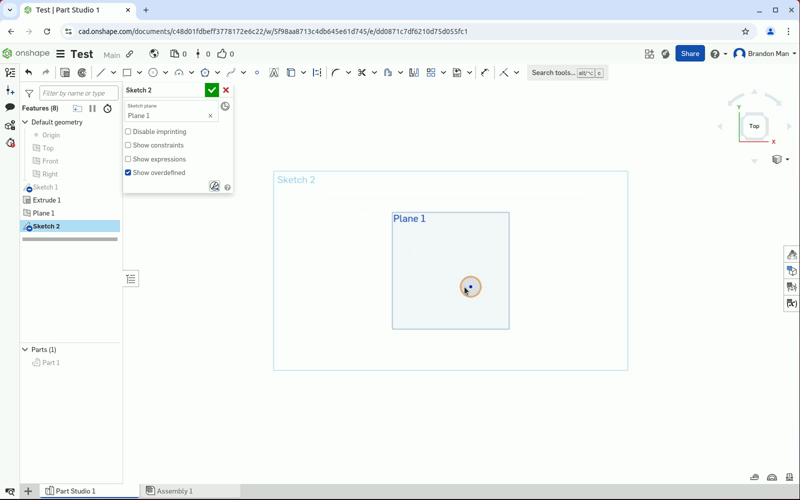
scroll(6)
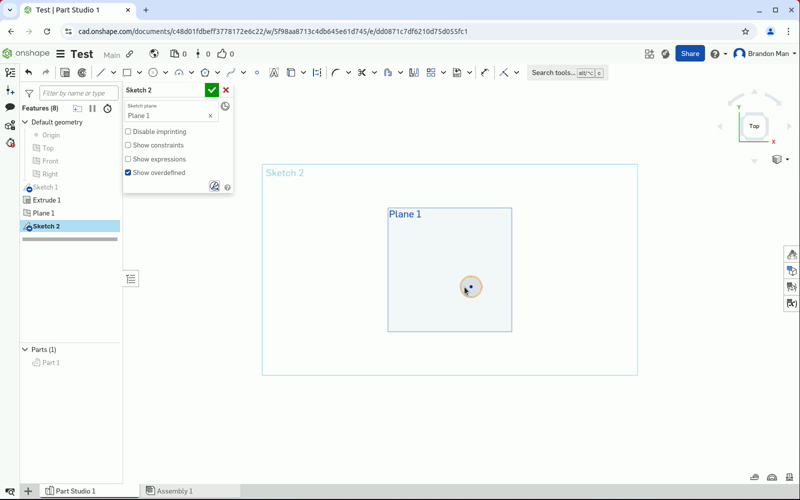
scroll(6)
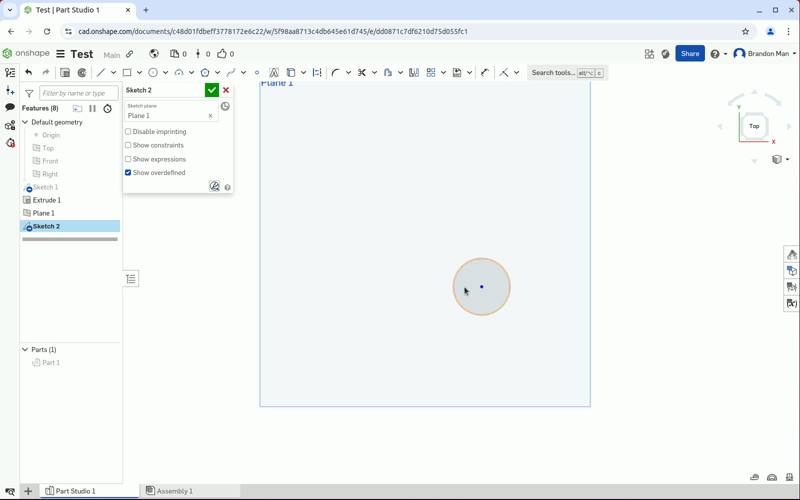
click(464, 286)
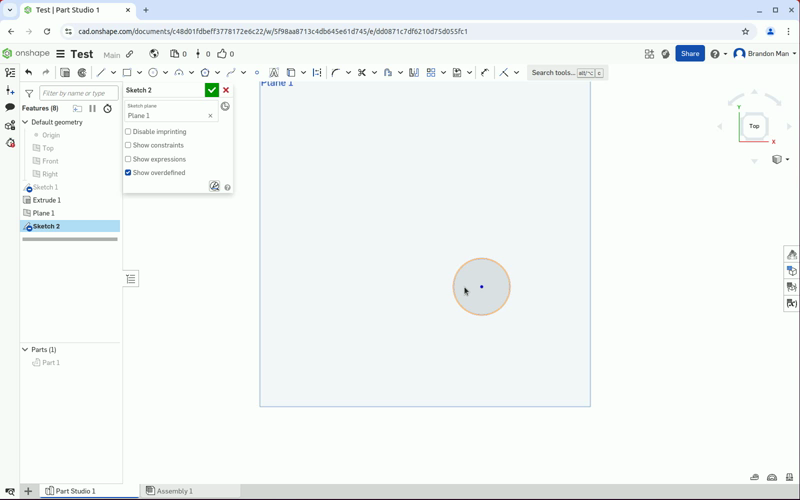
scroll(-6)
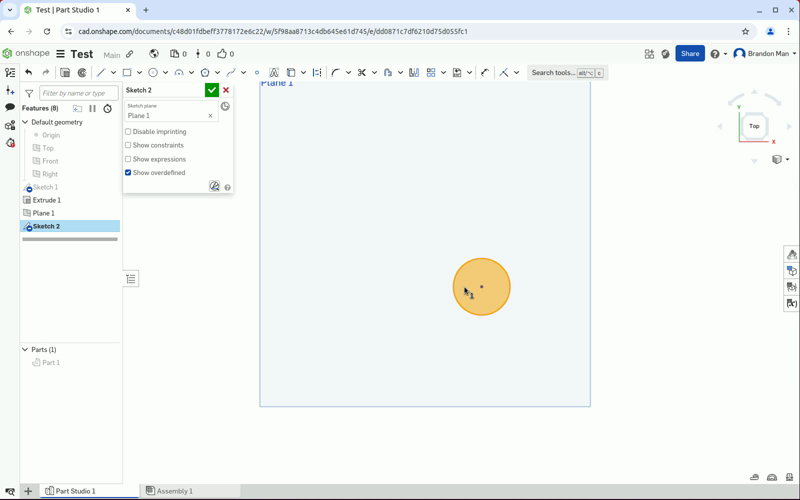
scroll(-6)
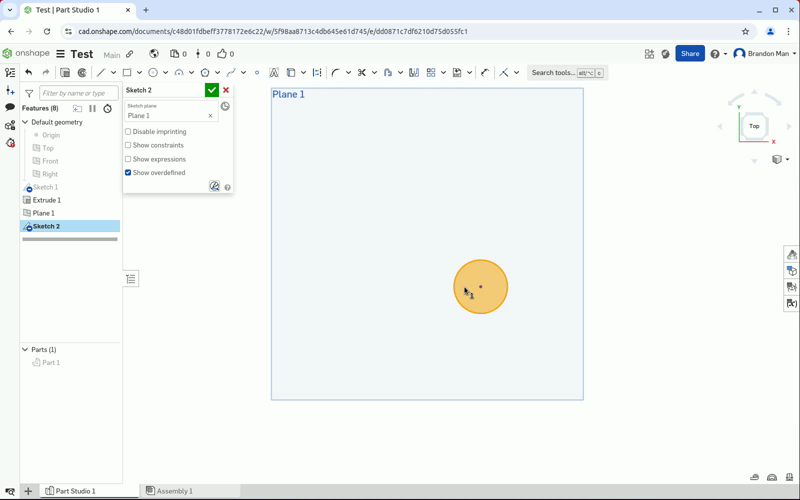
scroll(-6)
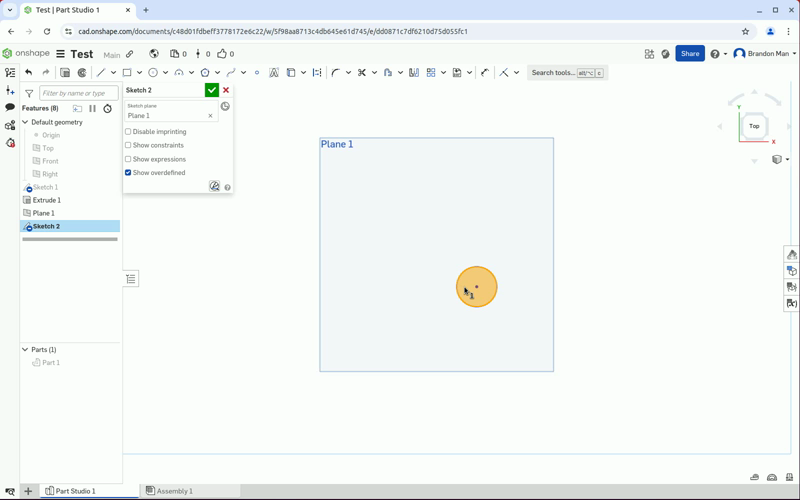
scroll(-6)
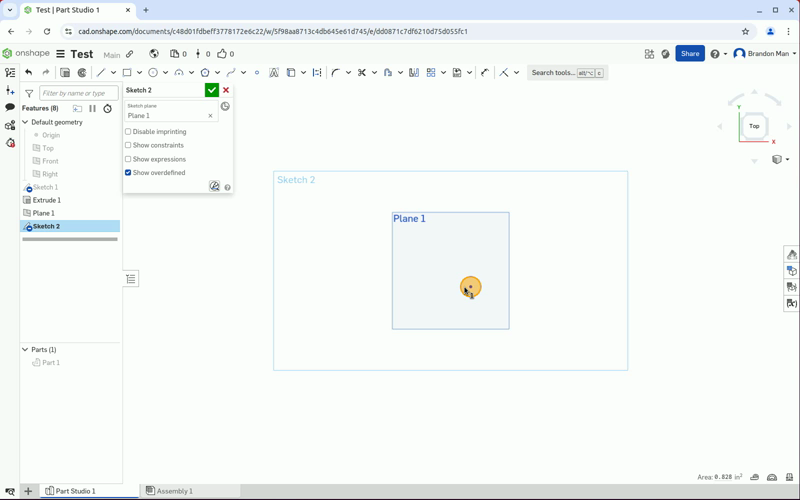
scroll(-6)
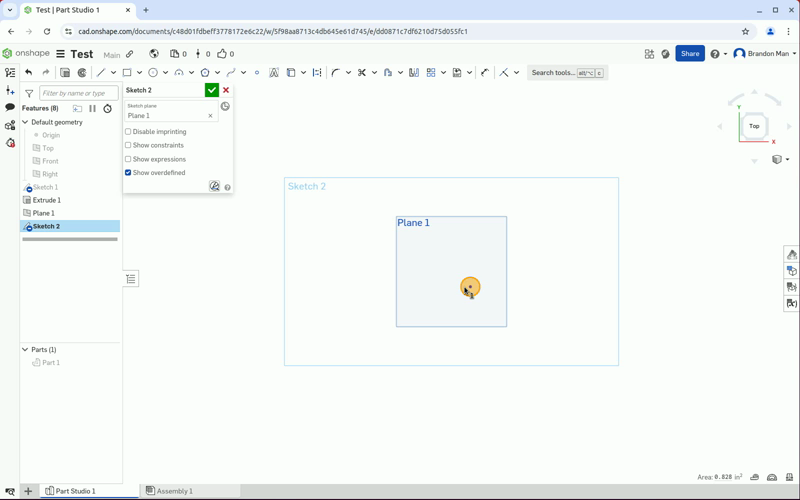
scroll(-6)
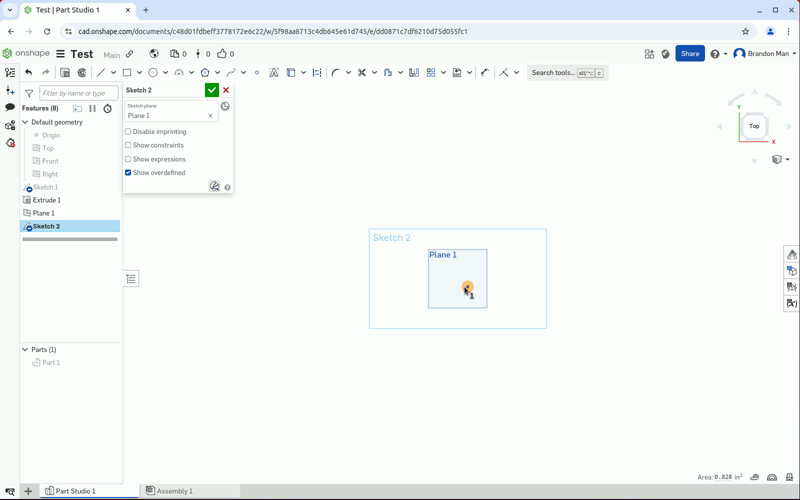
scroll(-6)
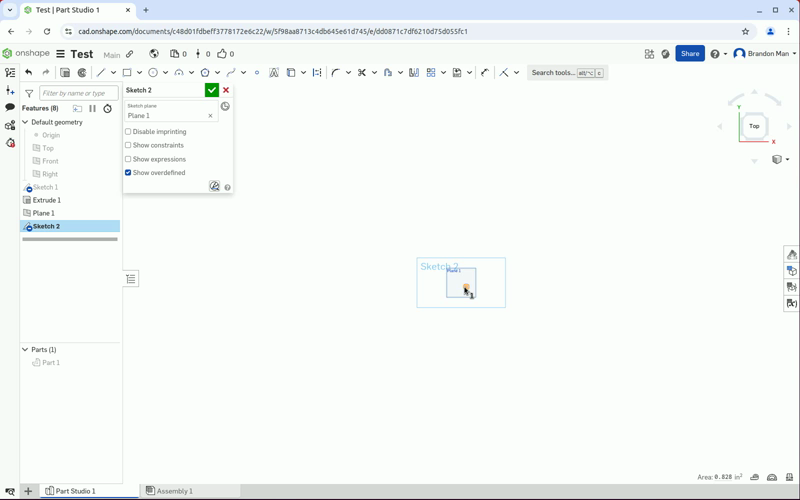
mouse_move(73, 352)
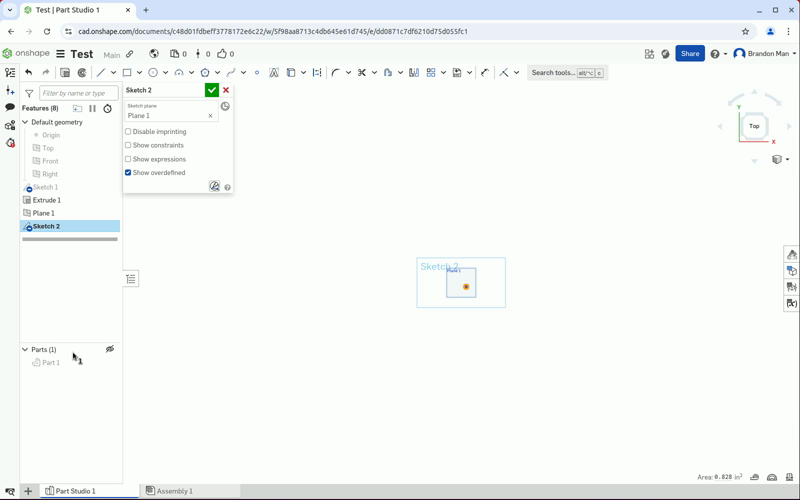
key(shift+y)
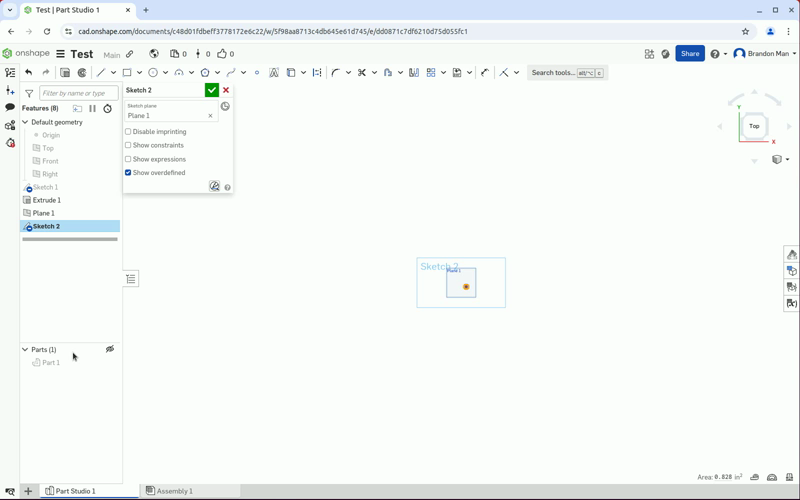
key(shift+e)
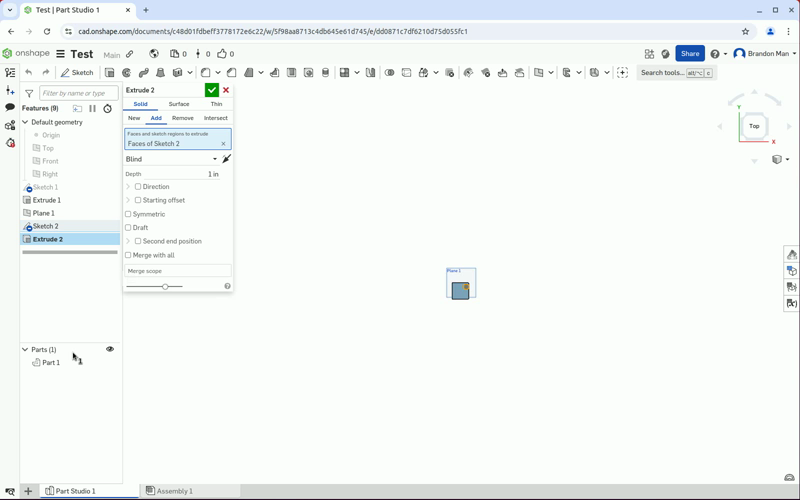
mouse_move(143, 106)
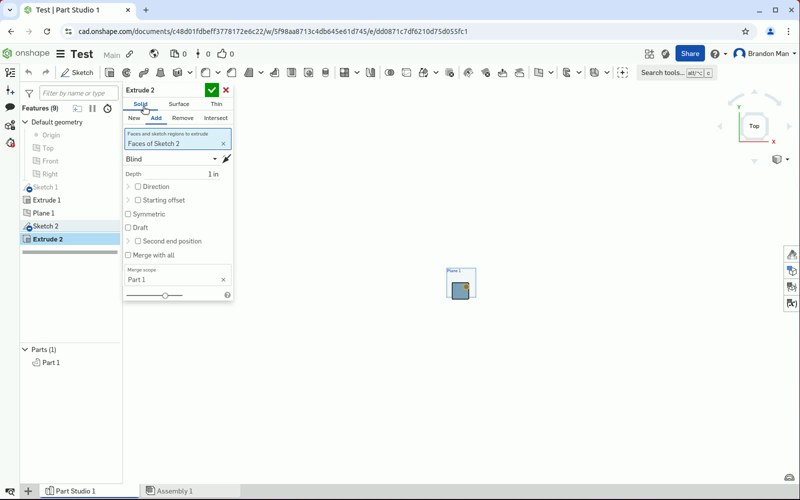
click(143, 106)
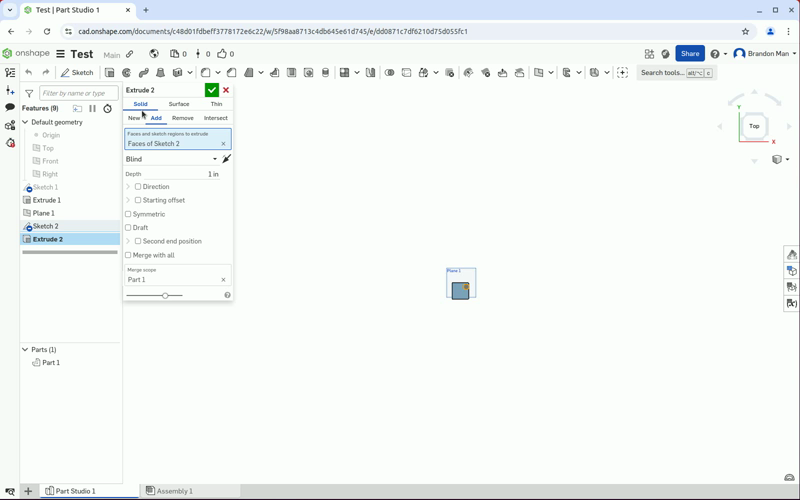
mouse_move(137, 120)
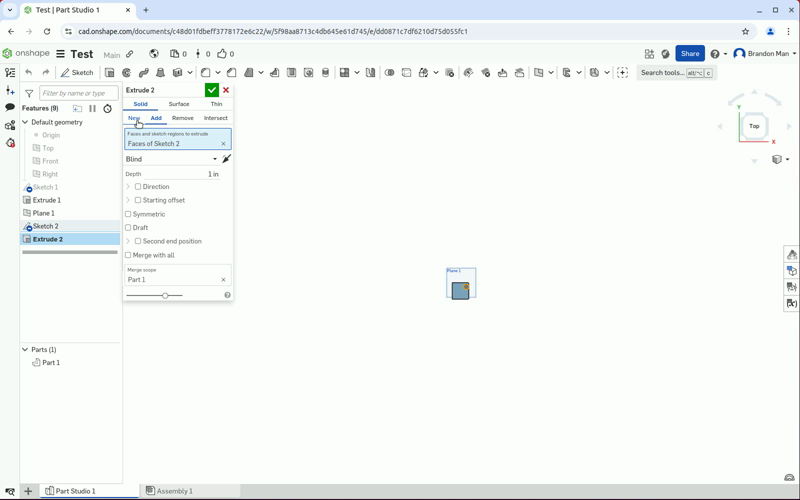
click(137, 120)
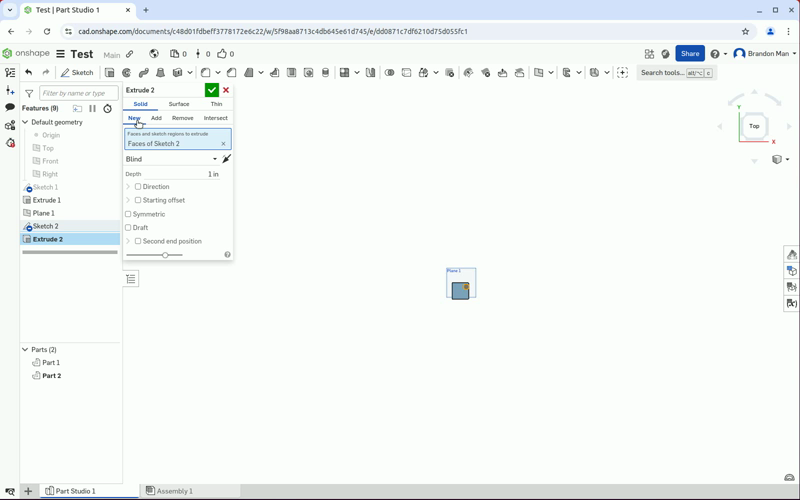
key(tab, 4)
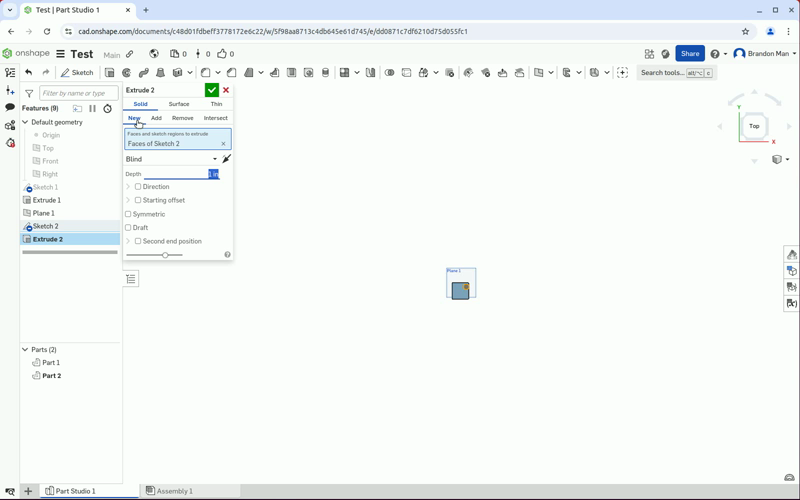
text(0.481)
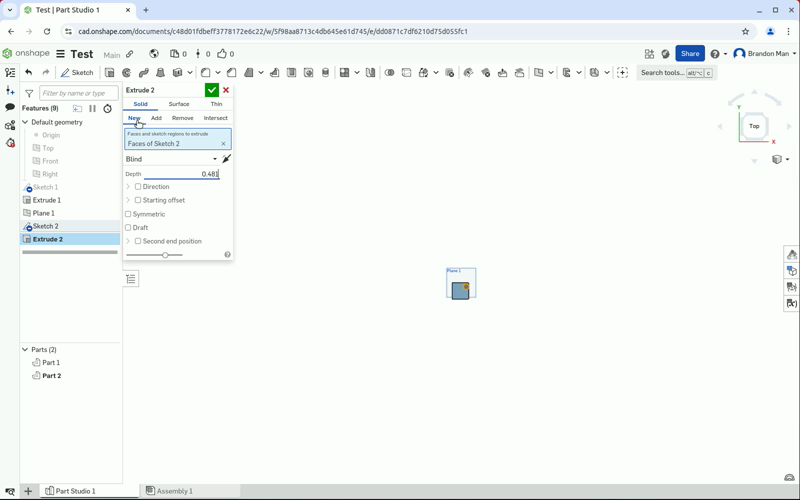
key(enter)
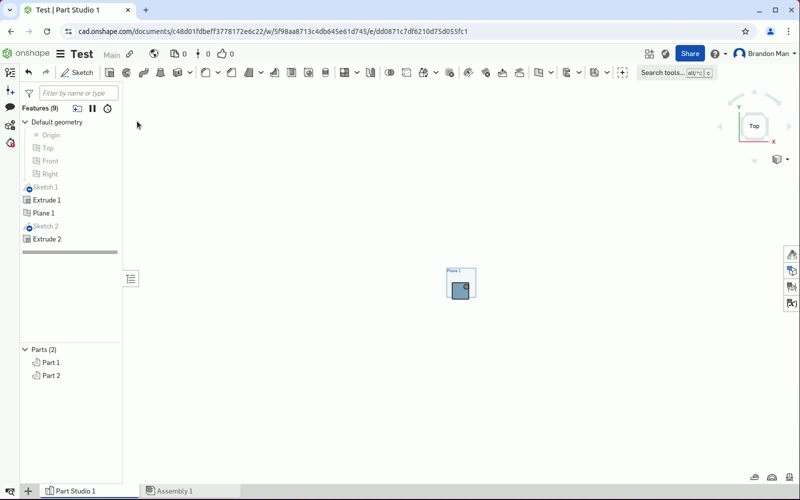
key(shift+h)
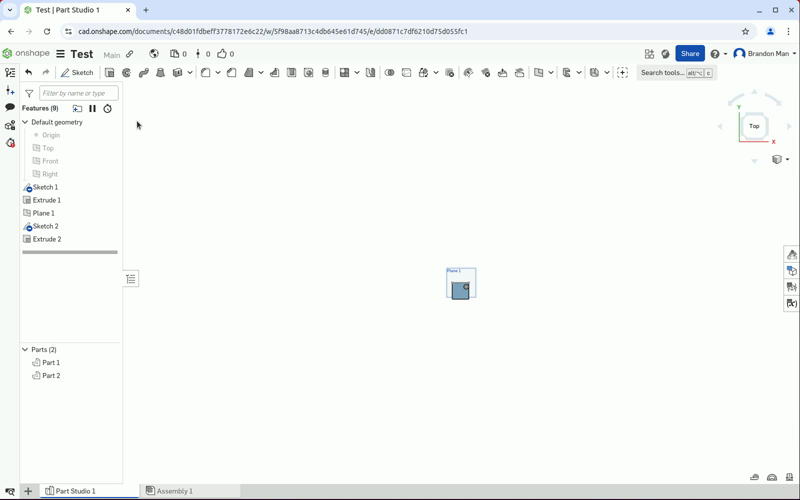
key(shift+h)
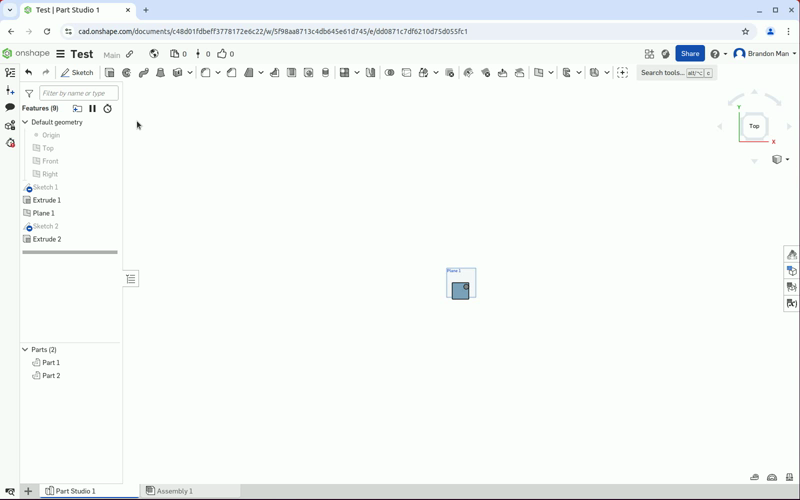
mouse_move(73, 189)
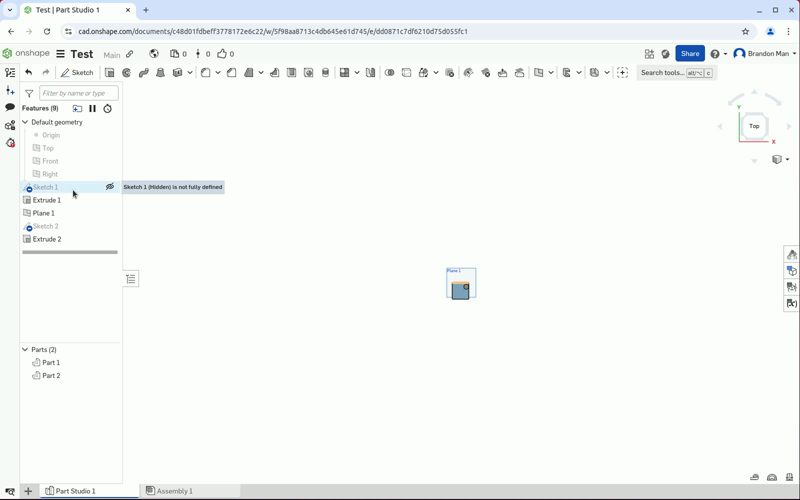
click(73, 189)
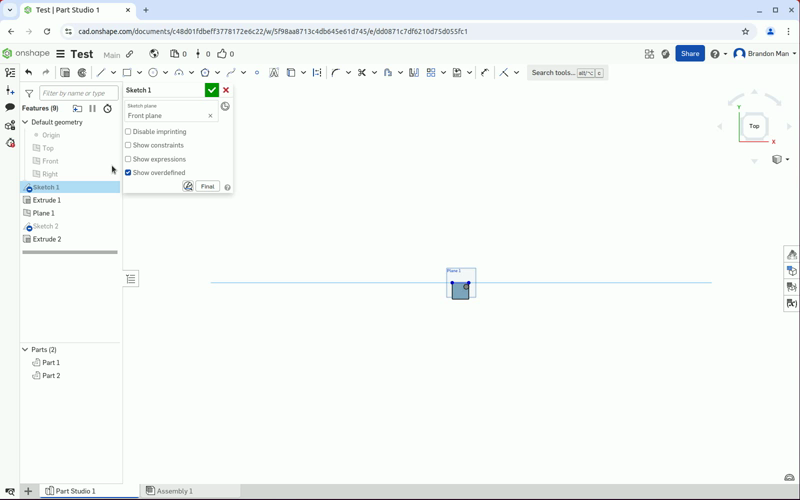
mouse_move(229, 92)
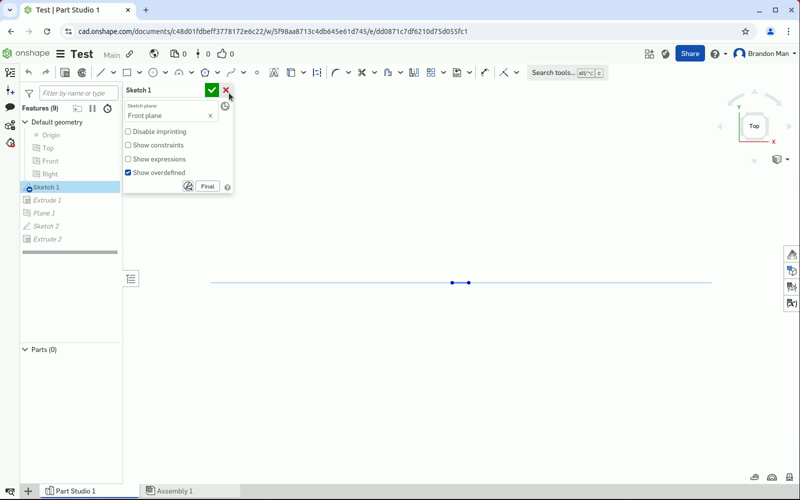
click(229, 92)
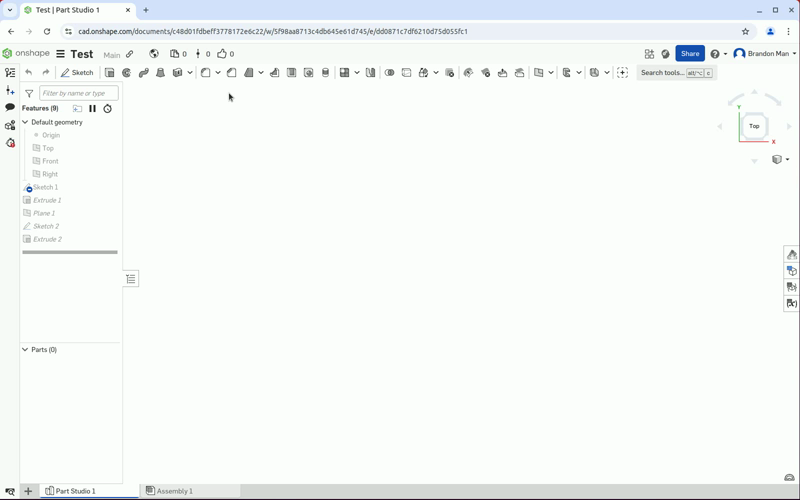
key(shift+s)
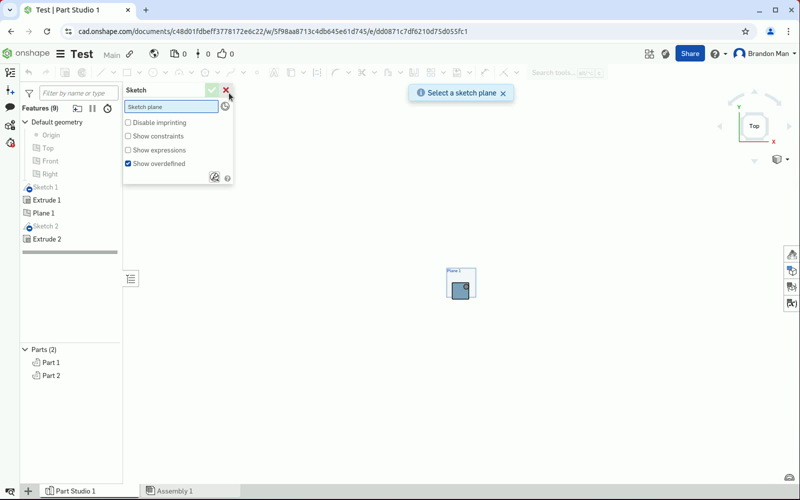
mouse_move(73, 215)
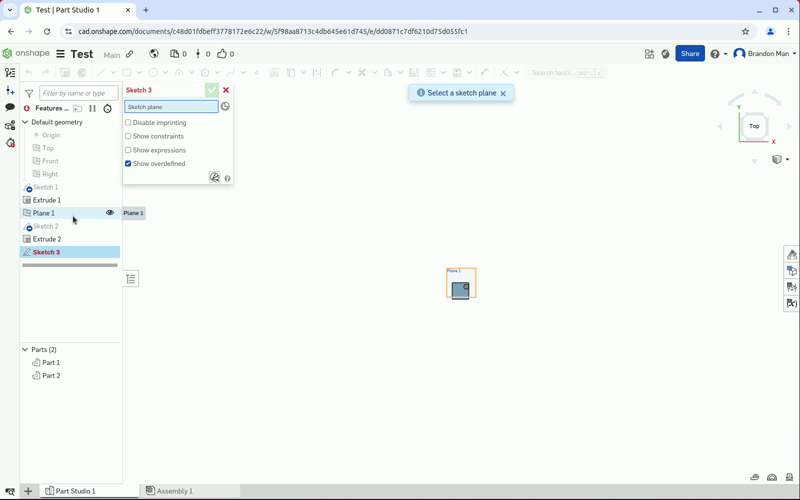
click(73, 215)
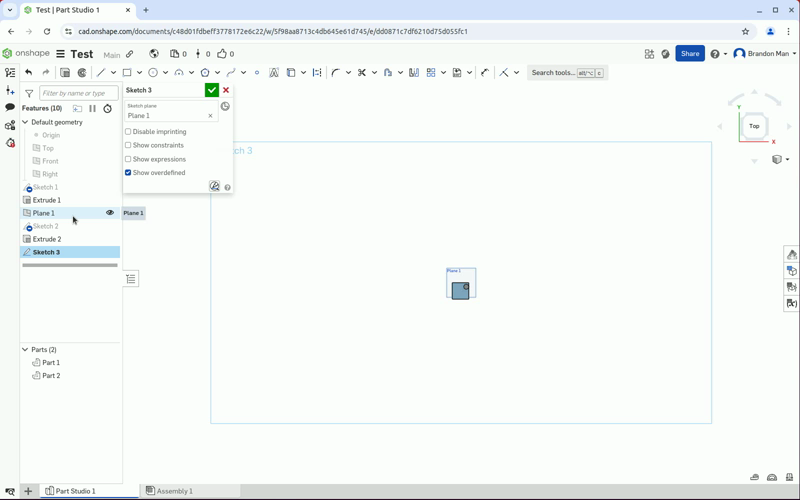
mouse_move(73, 352)
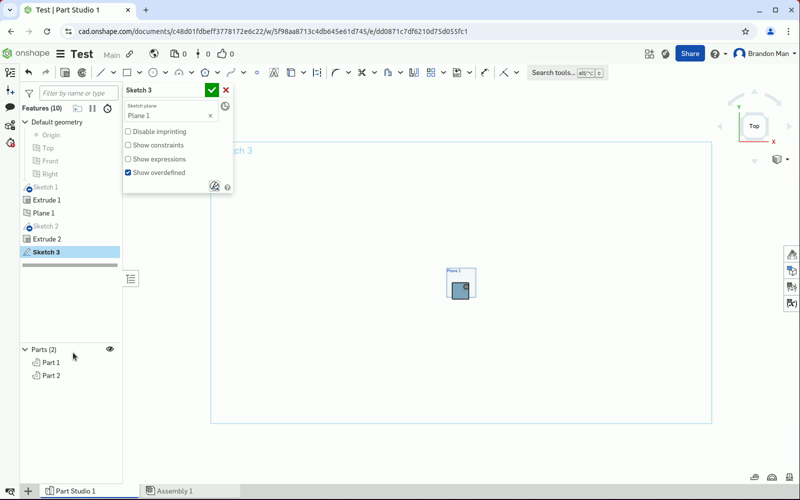
key(y)
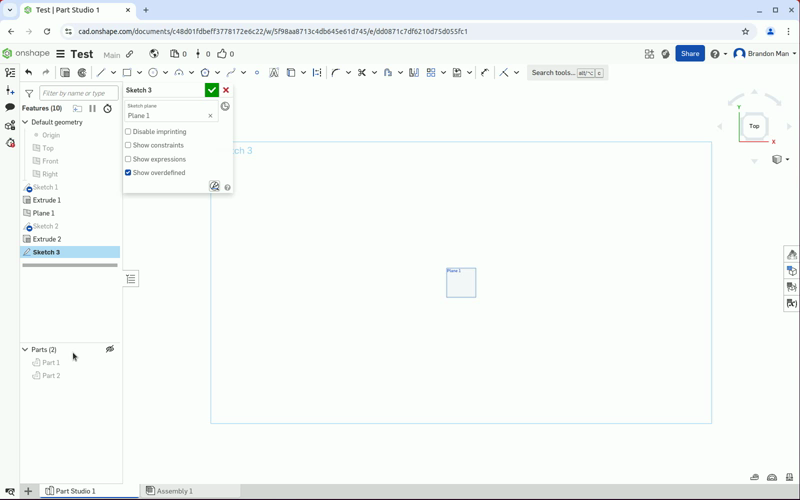
key(c)
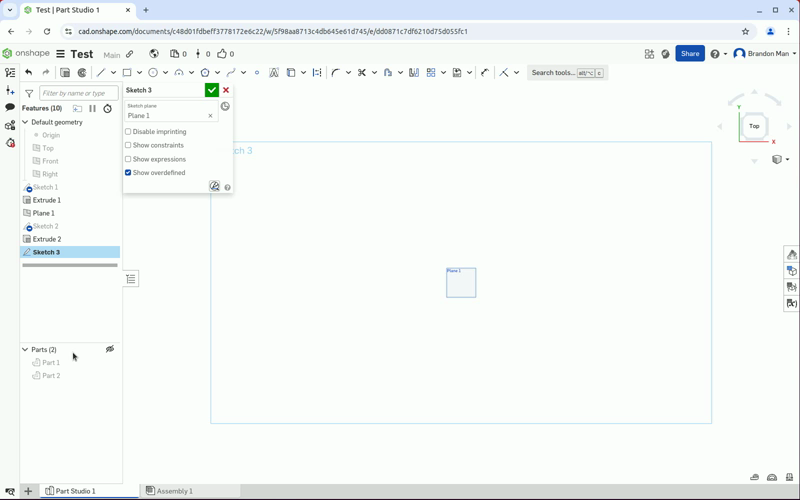
key_down(shift)
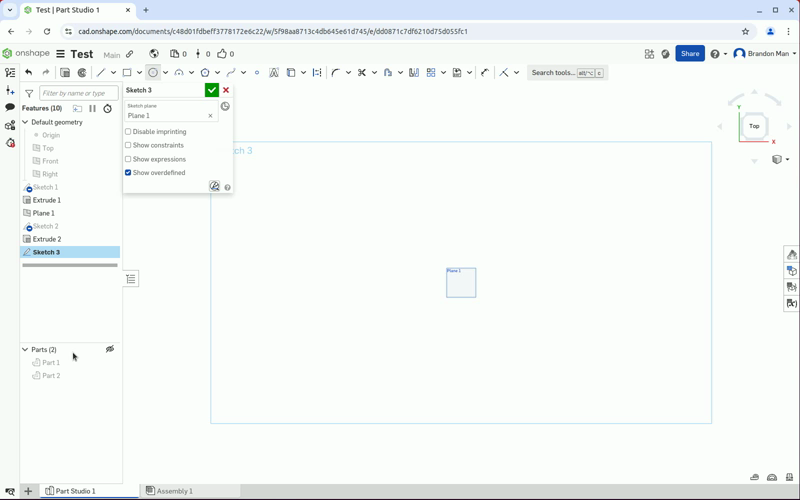
mouse_move(461, 286)
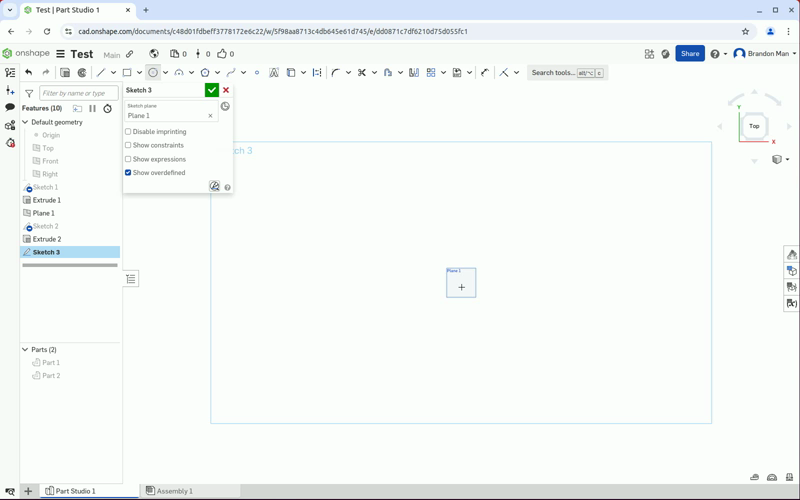
click(461, 286)
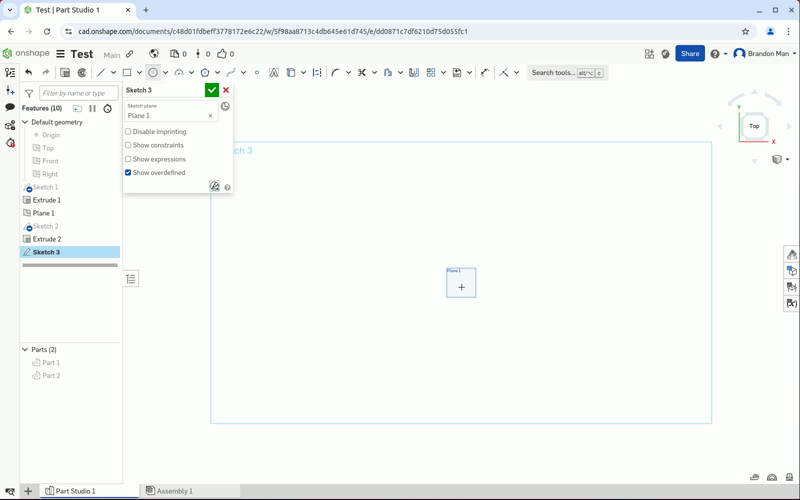
key_up(shift)
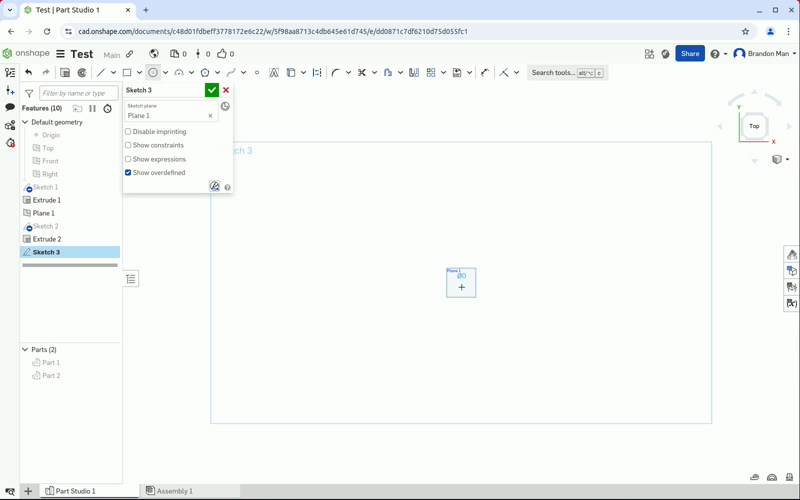
mouse_move(464, 286)
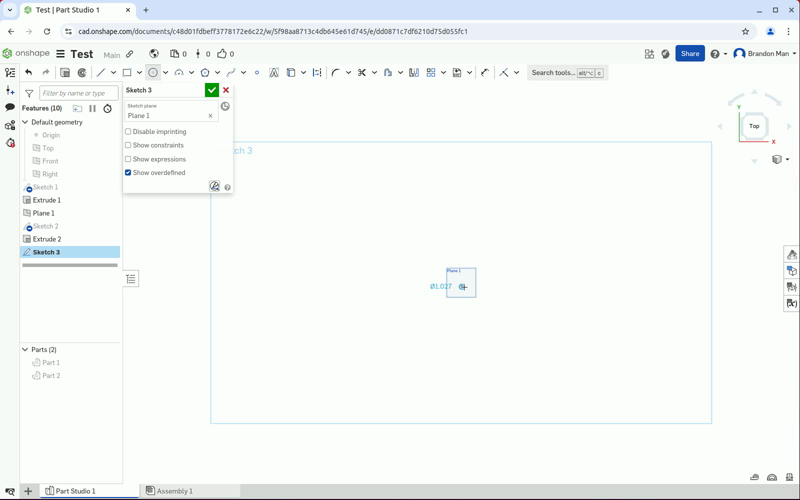
scroll(6)
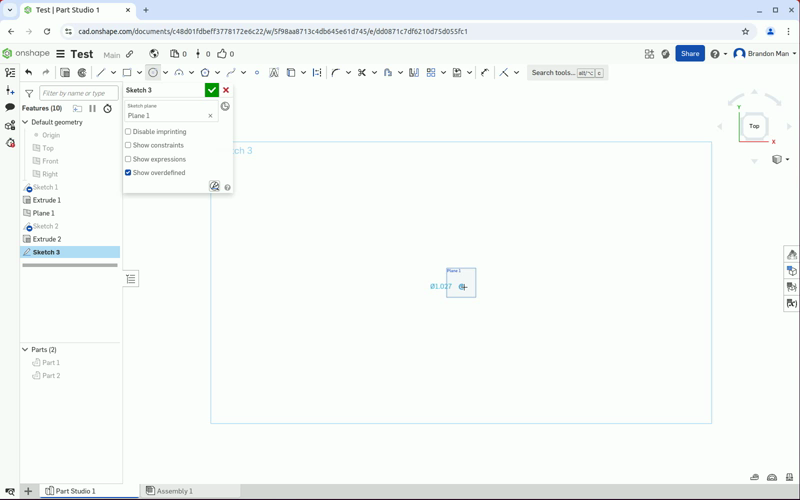
scroll(6)
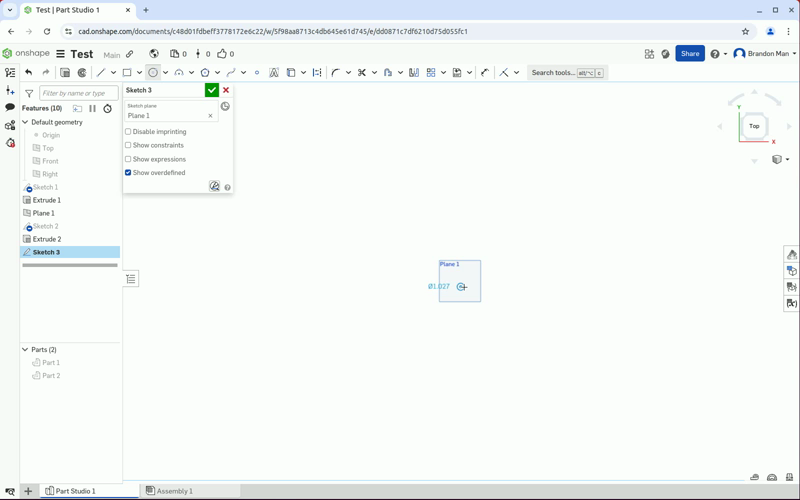
scroll(6)
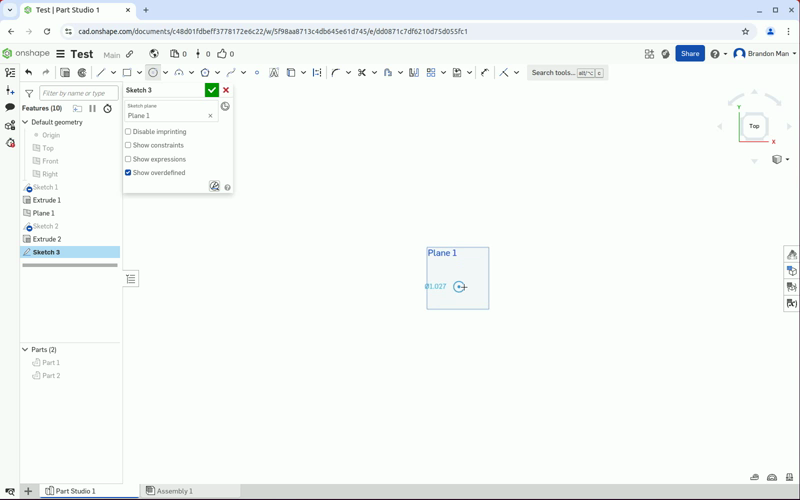
scroll(6)
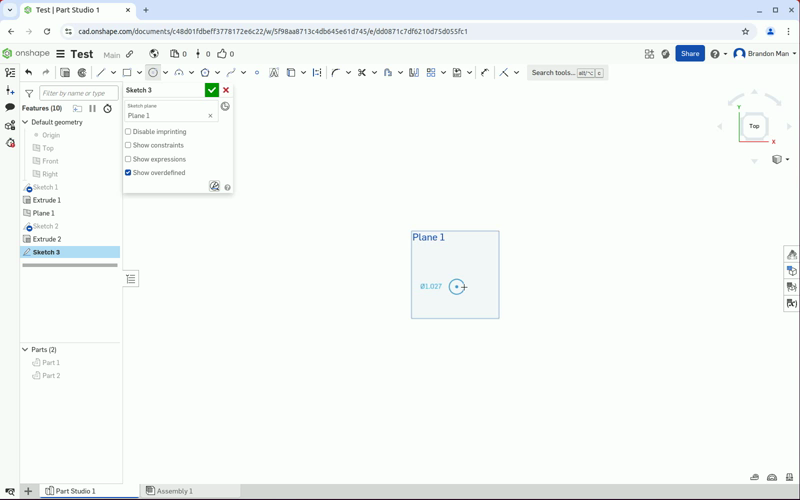
scroll(6)
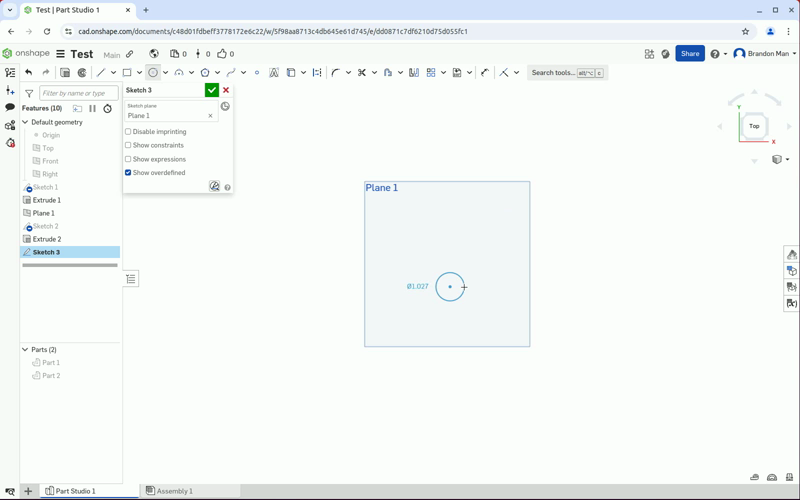
scroll(6)
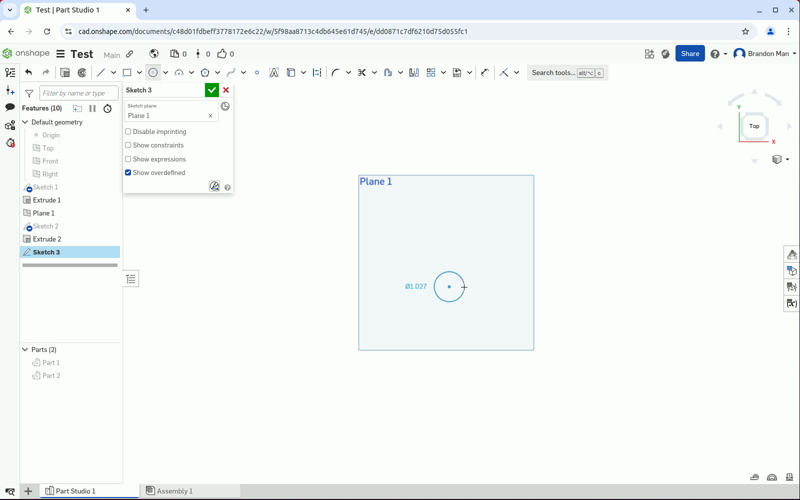
scroll(6)
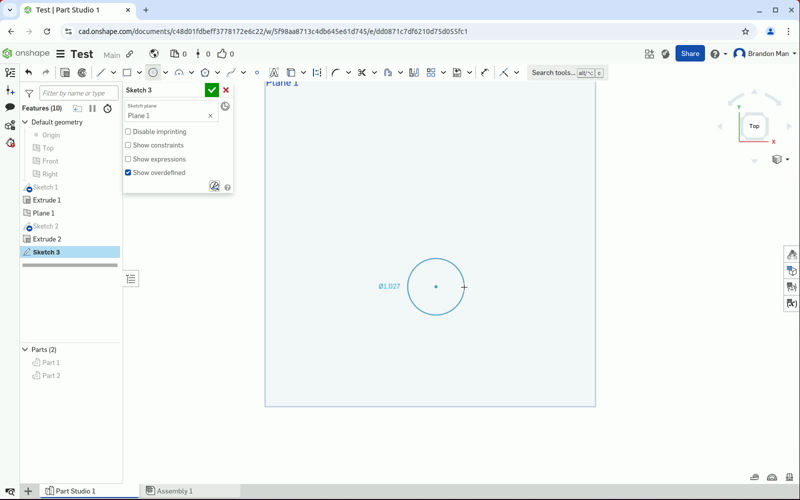
click(464, 286)
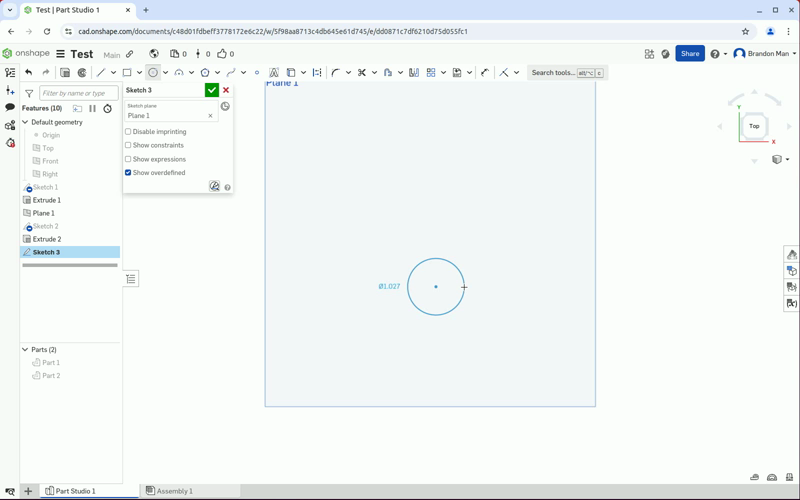
scroll(-6)
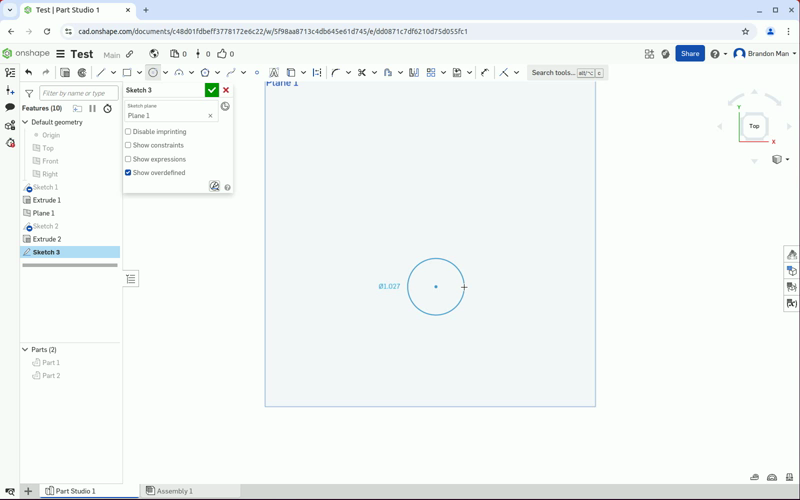
scroll(-6)
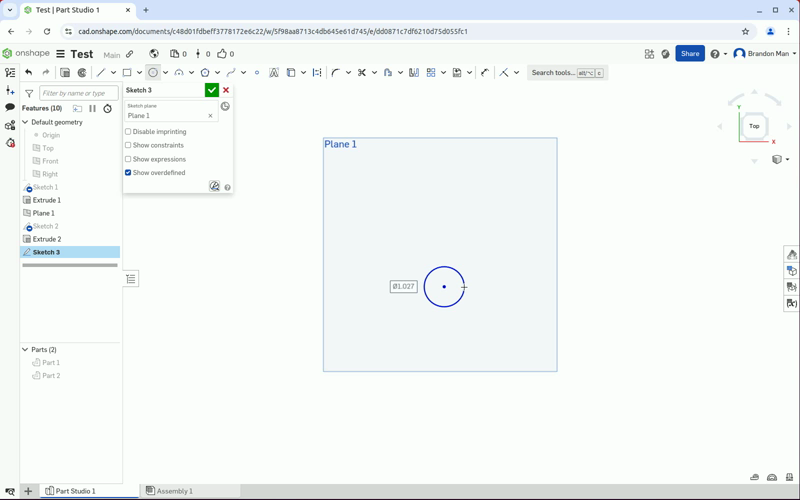
scroll(-6)
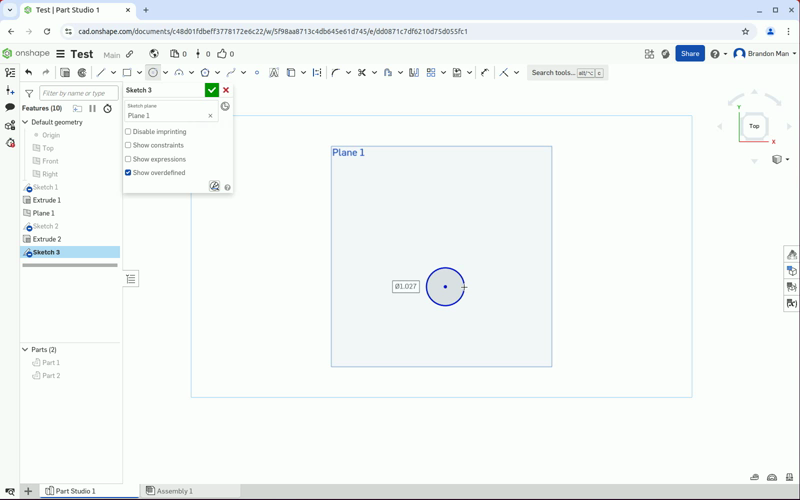
scroll(-6)
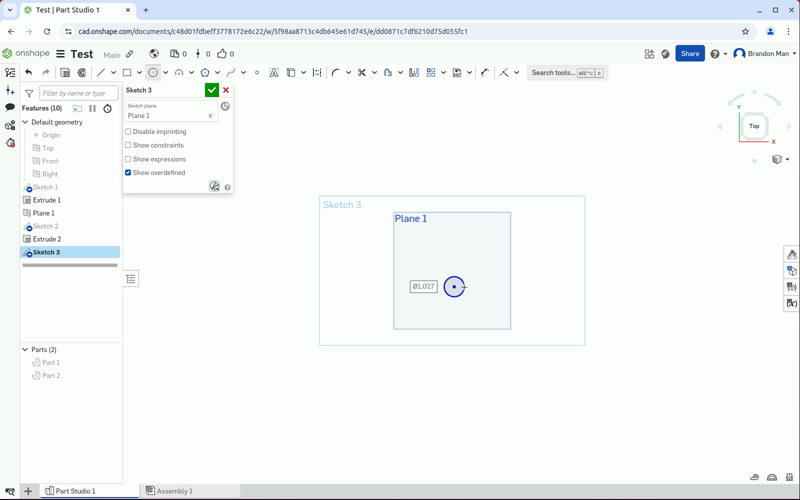
scroll(-6)
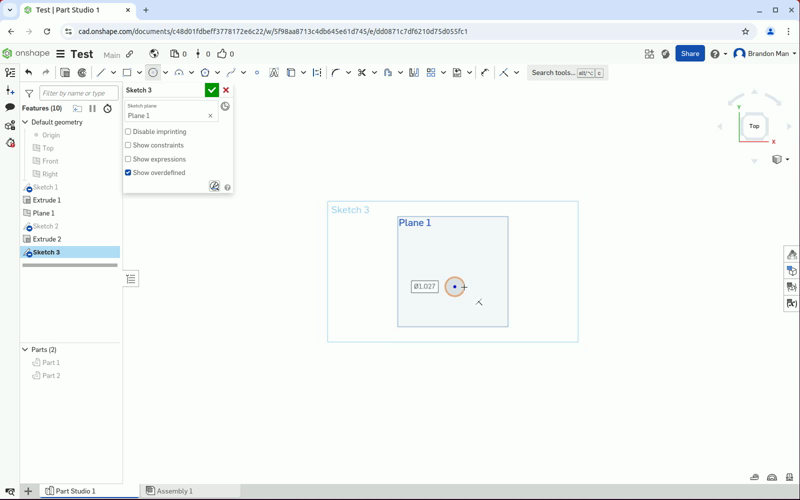
scroll(-6)
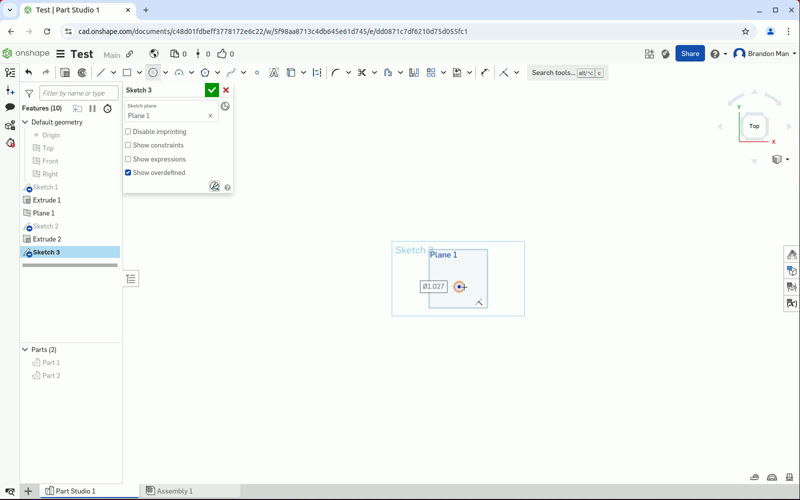
scroll(-6)
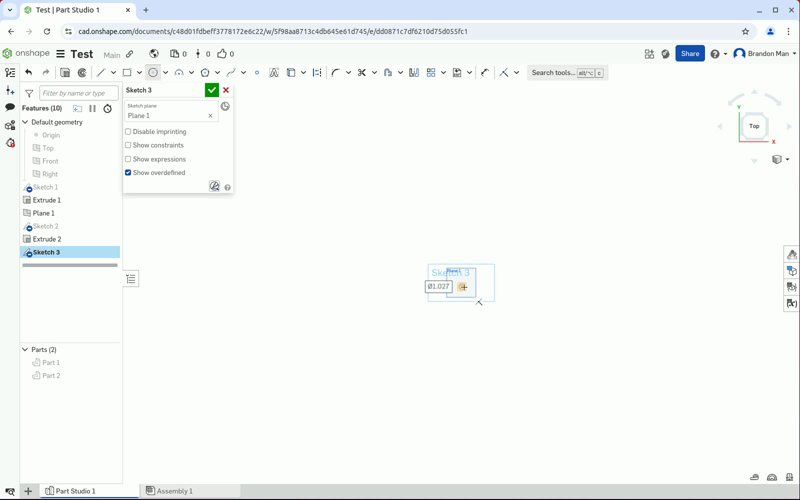
key(esc)
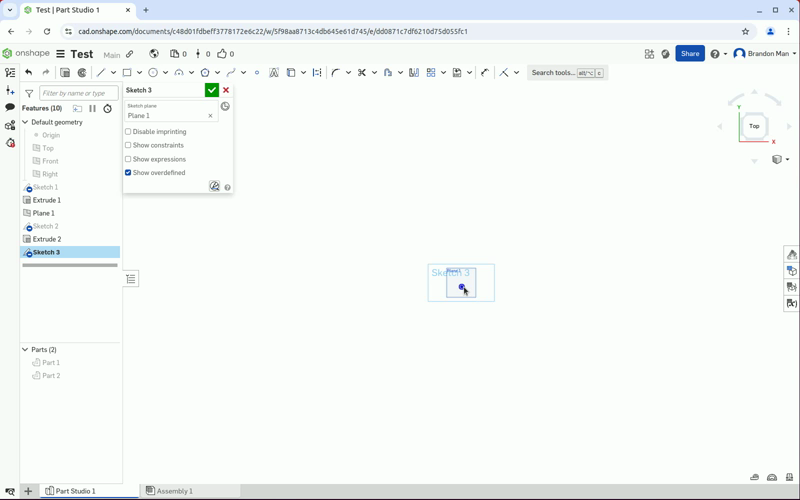
mouse_move(461, 288)
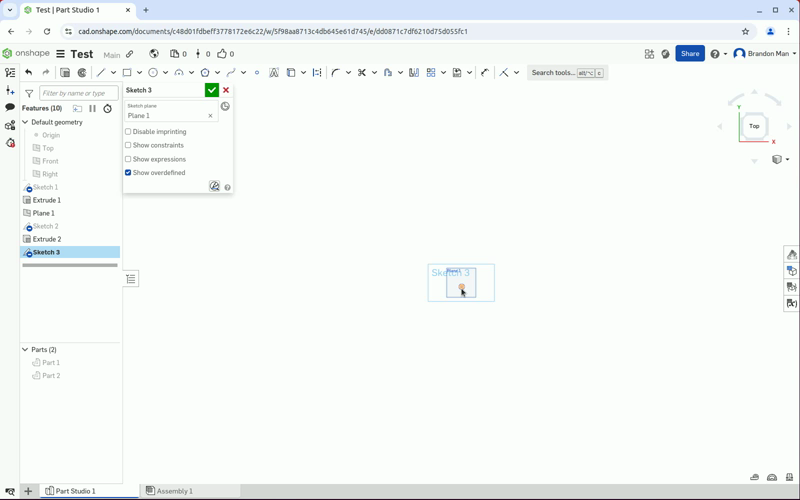
scroll(6)
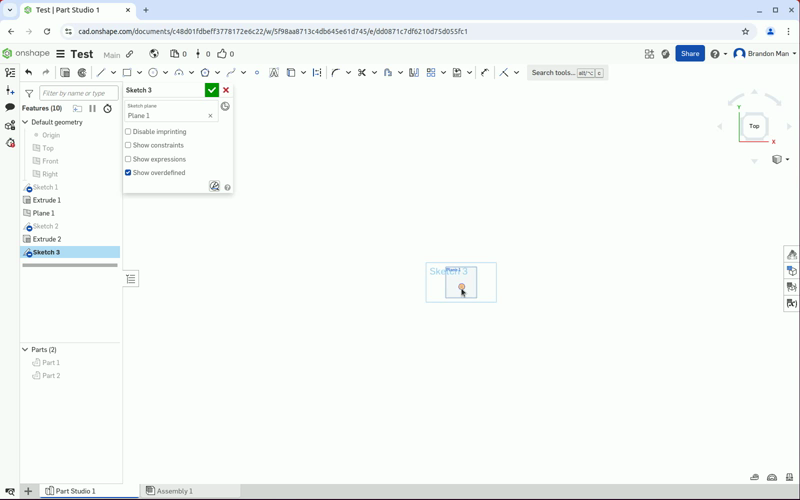
scroll(6)
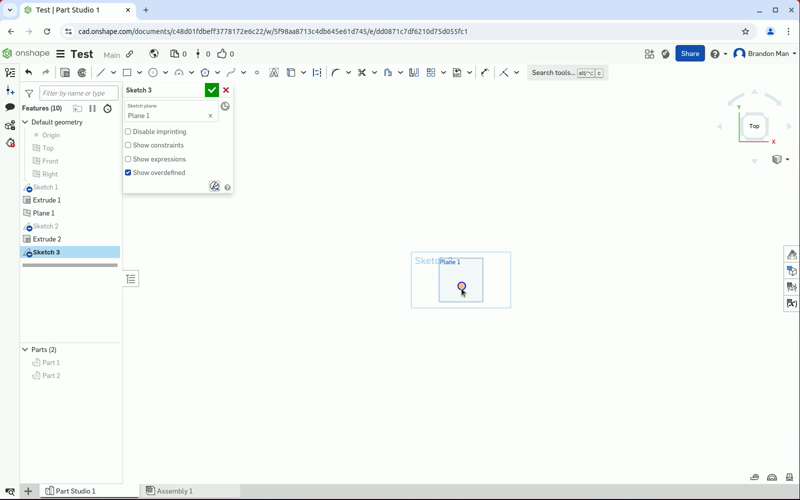
scroll(6)
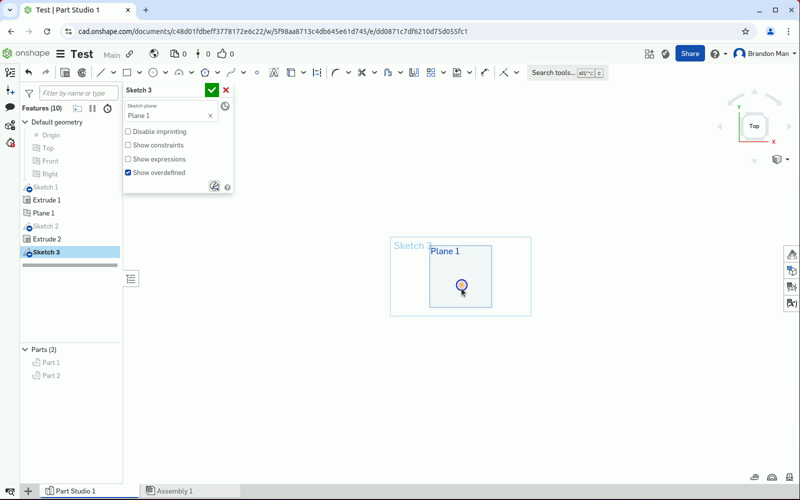
scroll(6)
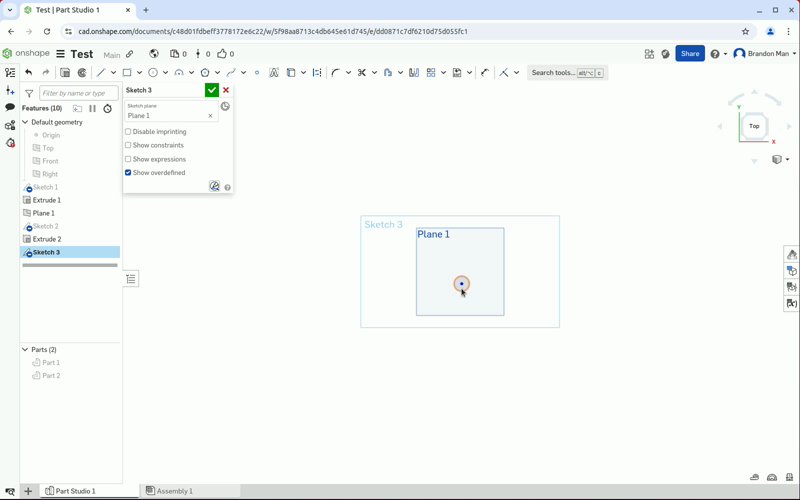
scroll(6)
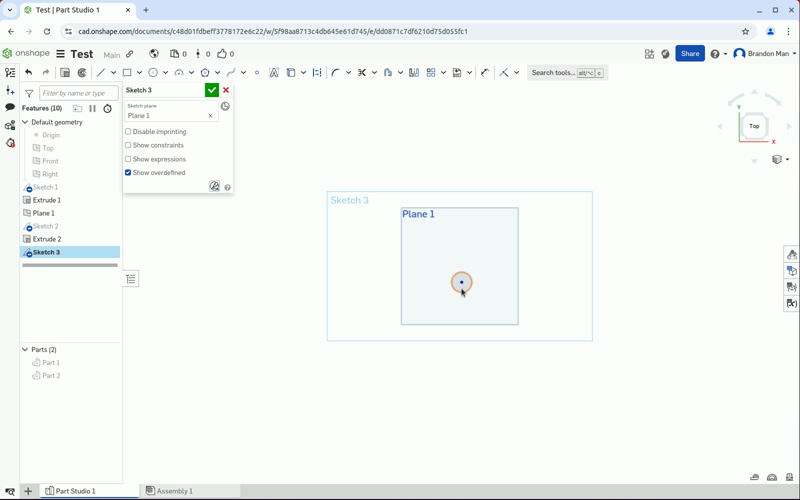
scroll(6)
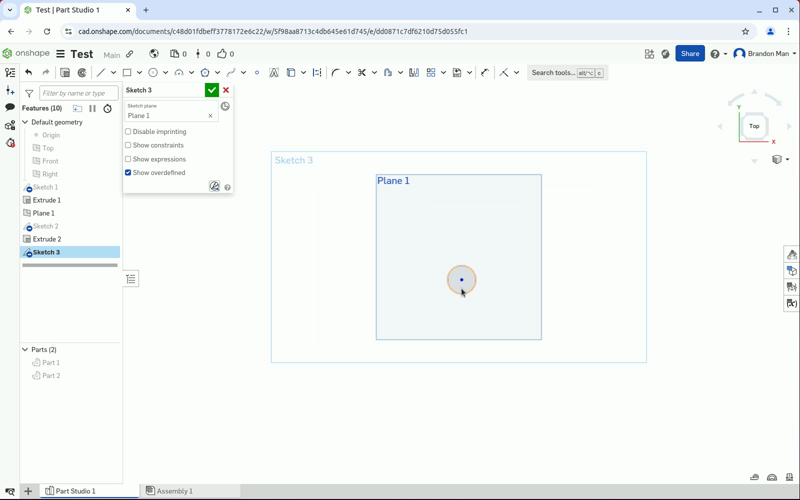
scroll(6)
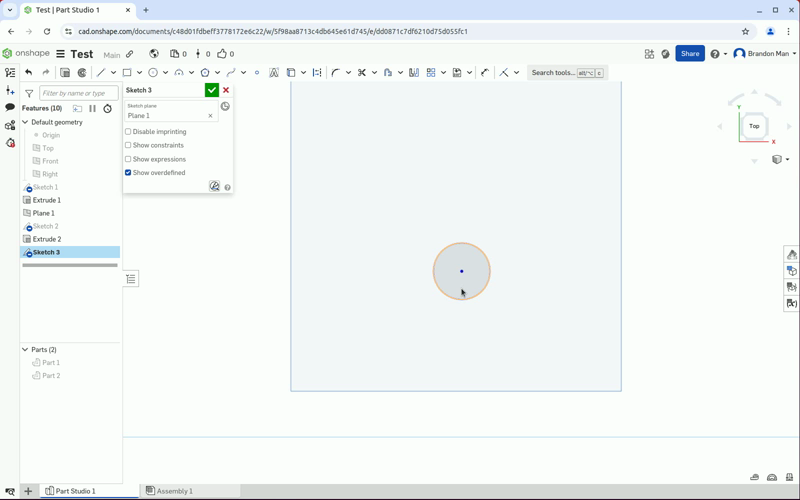
click(461, 288)
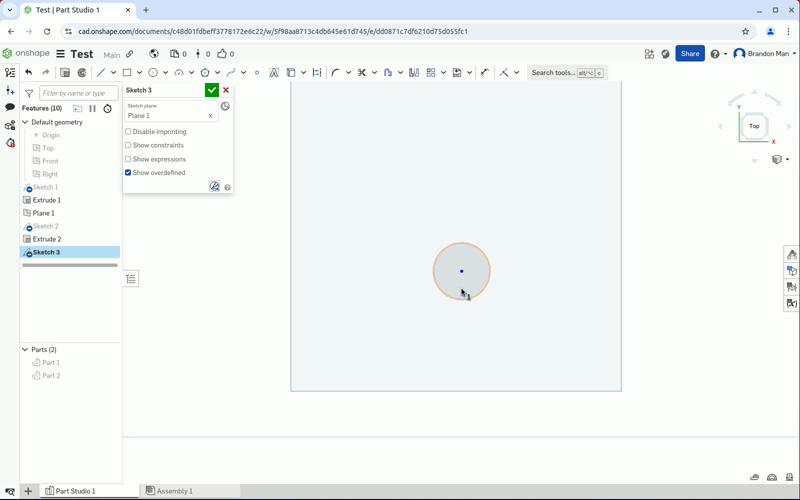
scroll(-6)
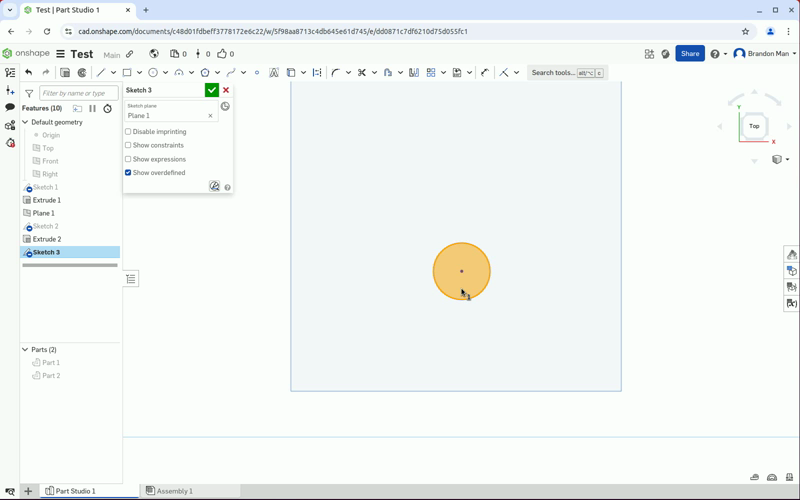
scroll(-6)
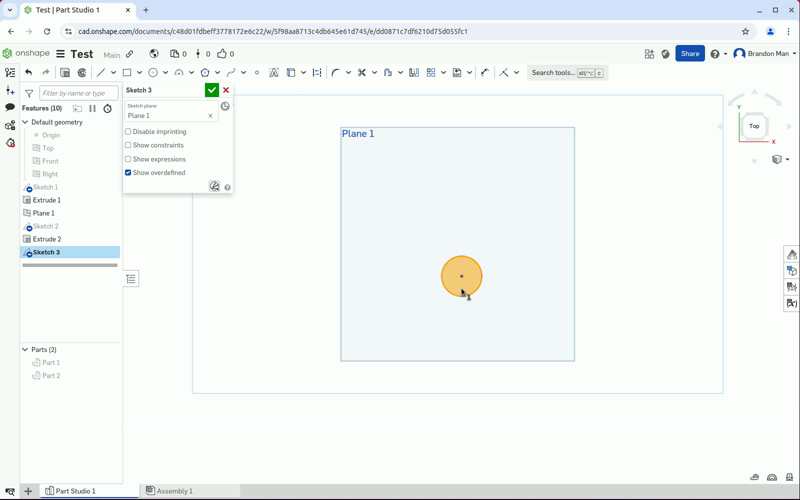
scroll(-6)
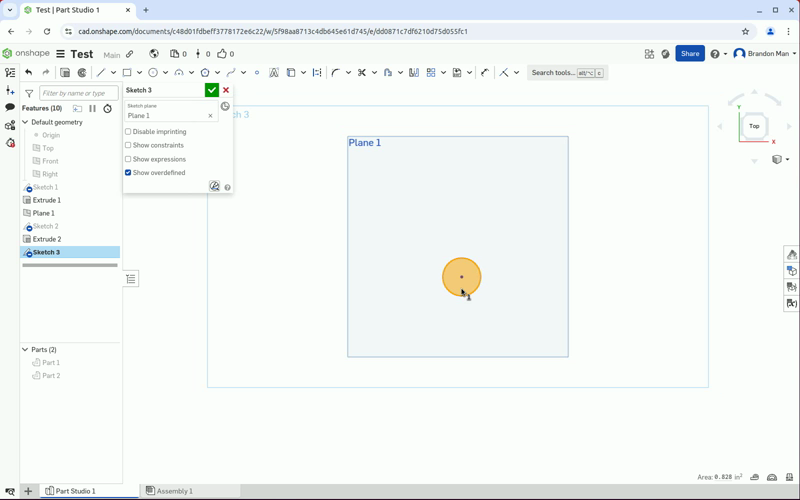
scroll(-6)
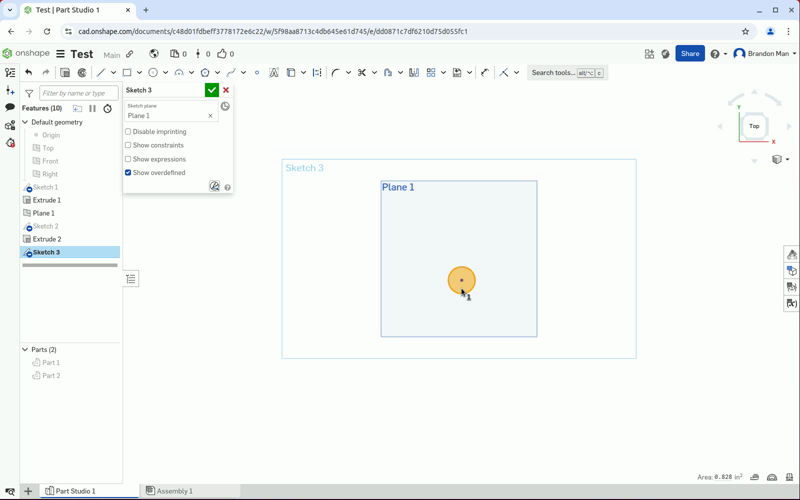
scroll(-6)
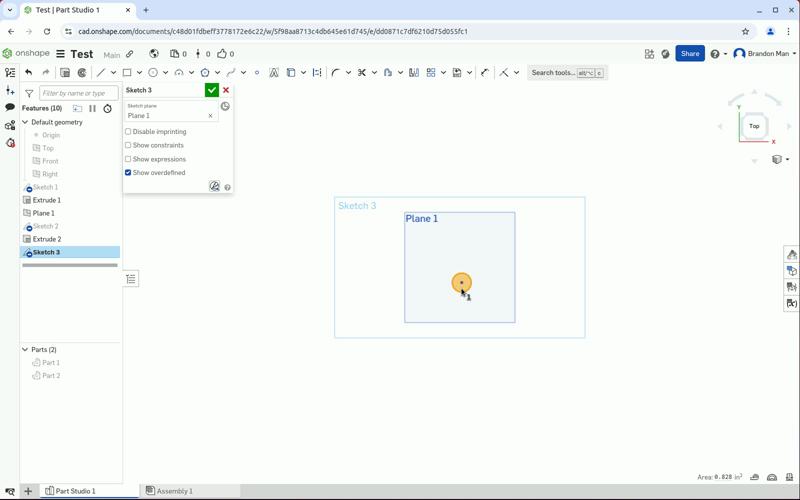
scroll(-6)
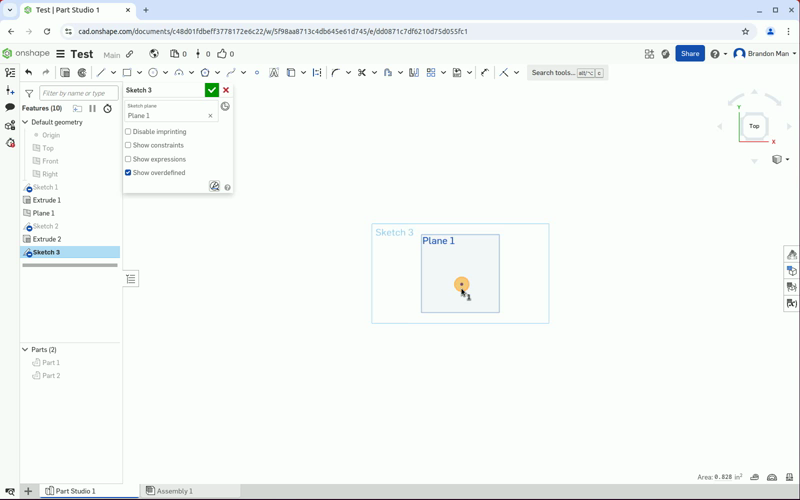
scroll(-6)
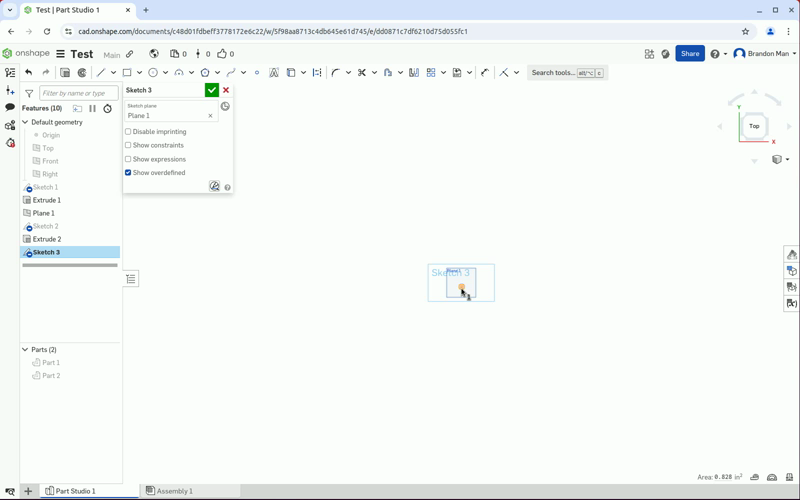
mouse_move(73, 352)
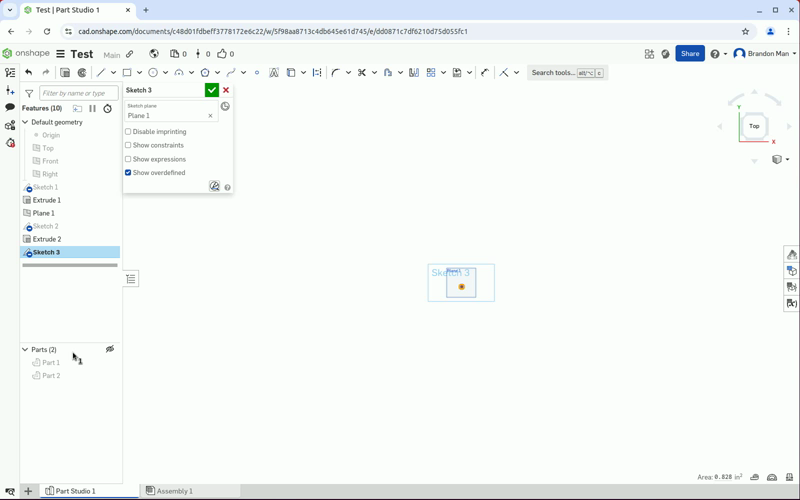
key(shift+y)
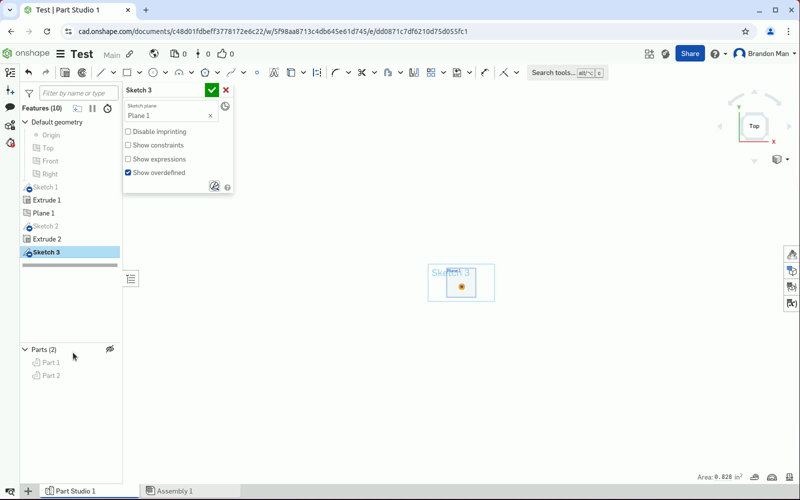
key(shift+e)
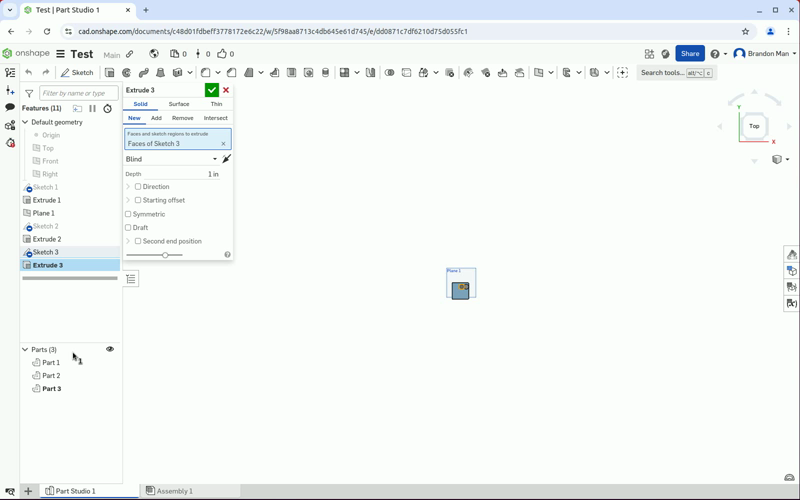
mouse_move(143, 106)
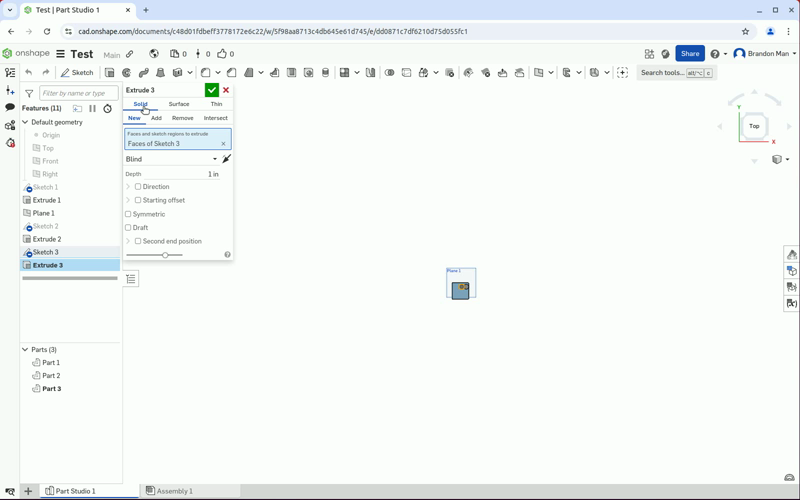
click(143, 106)
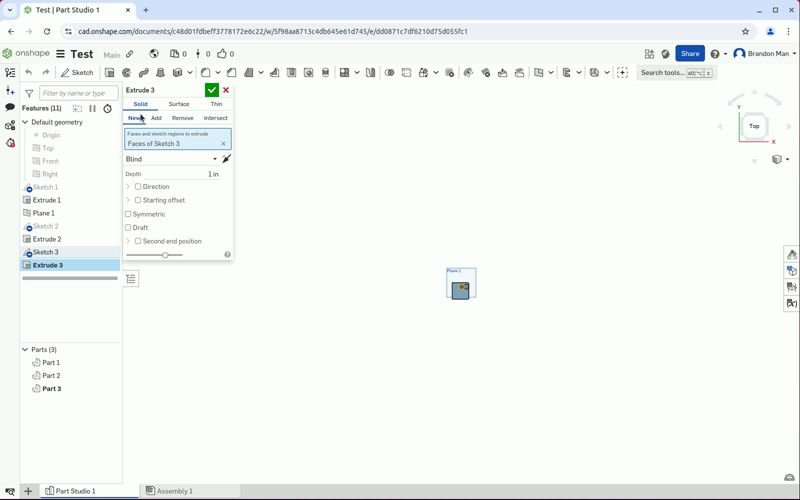
mouse_move(137, 120)
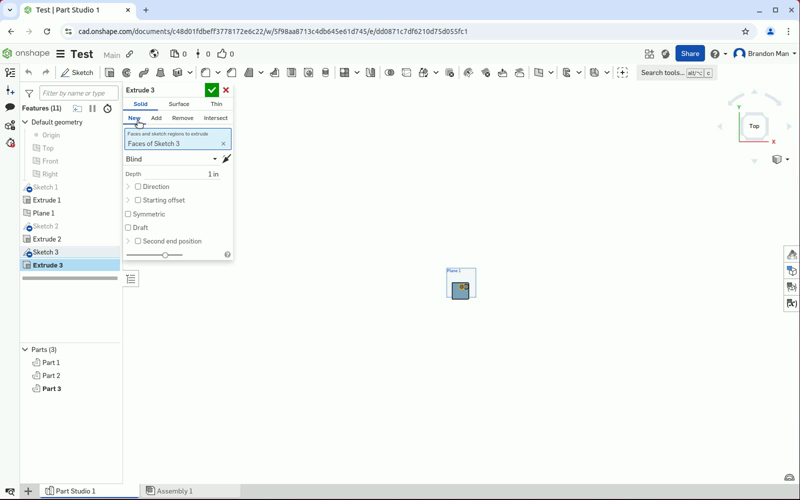
click(137, 120)
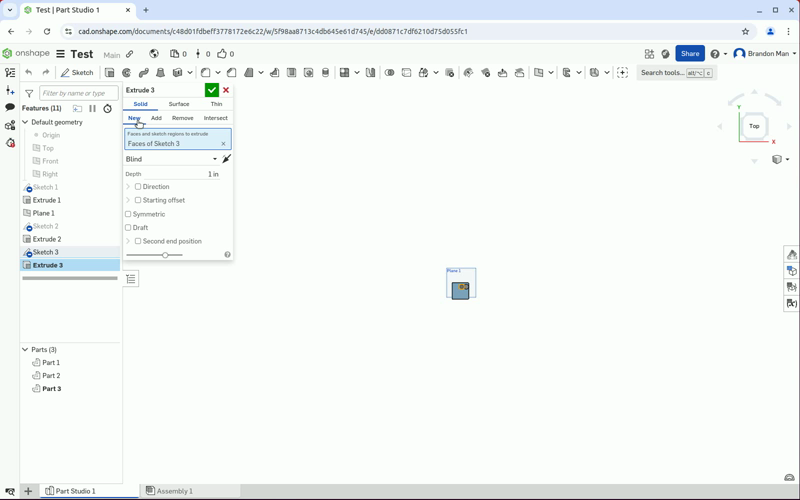
key(tab, 4)
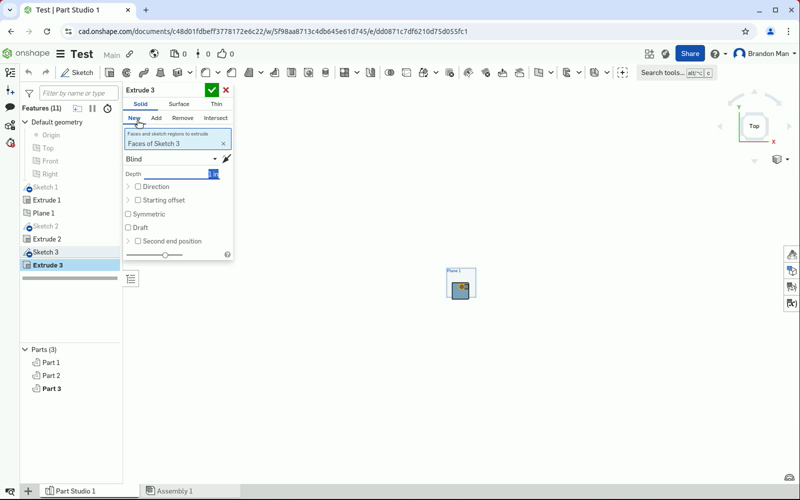
text(0.481)
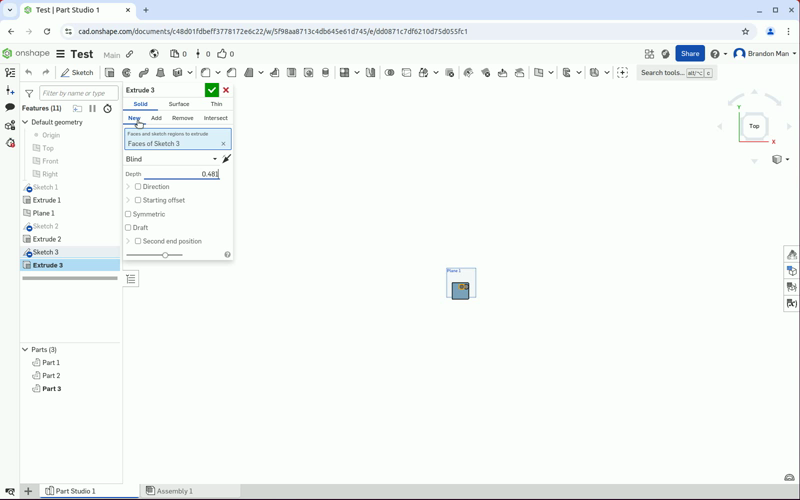
key(enter)
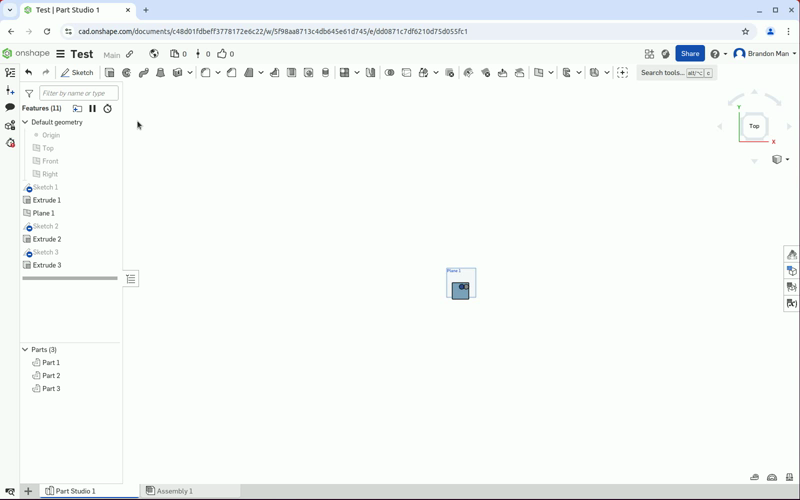
key(shift+h)
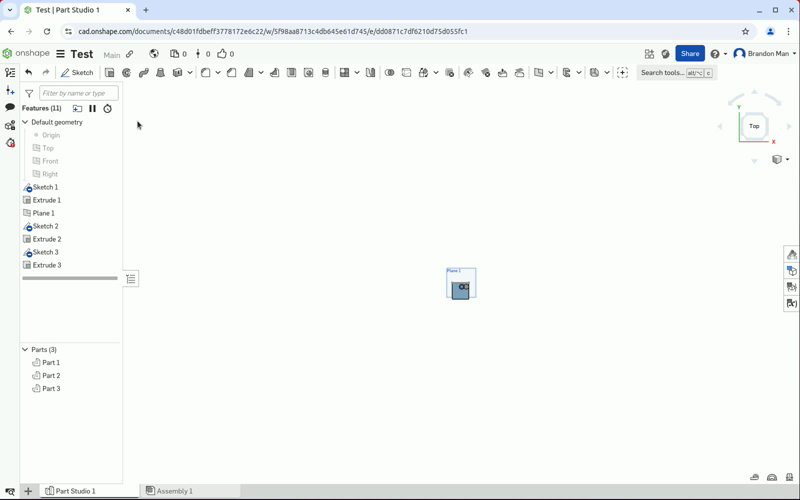
key(shift+h)
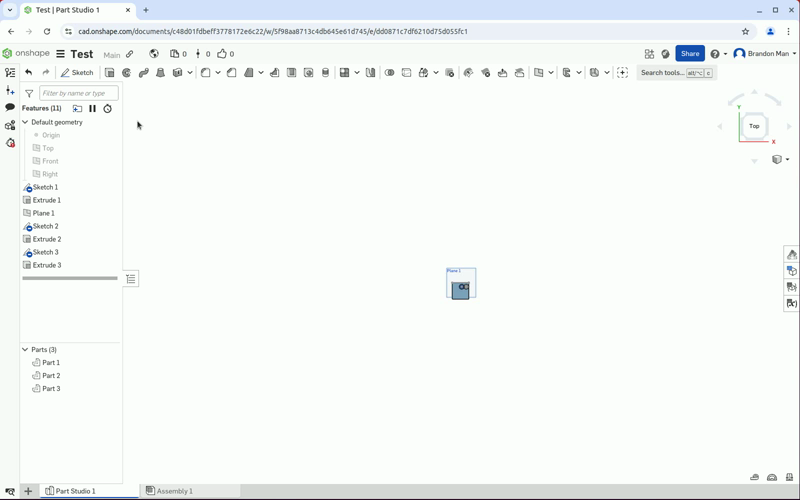
key(shift+7)
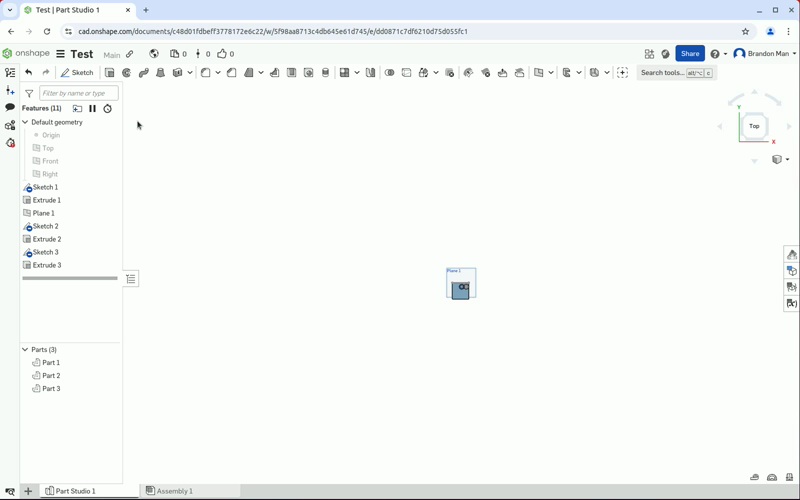
key(up, 3)
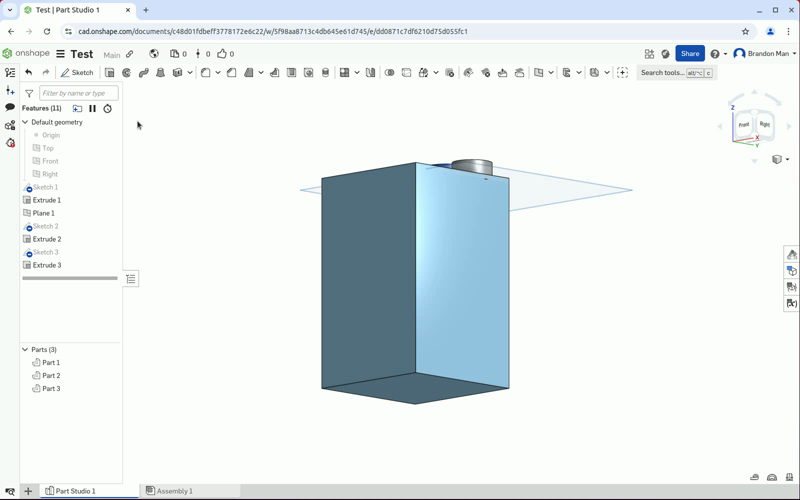
key(left, 3)
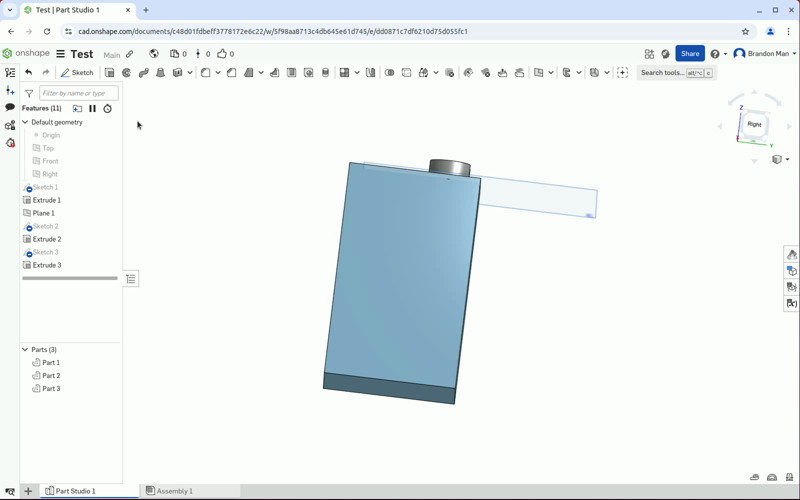
key(right, 3)
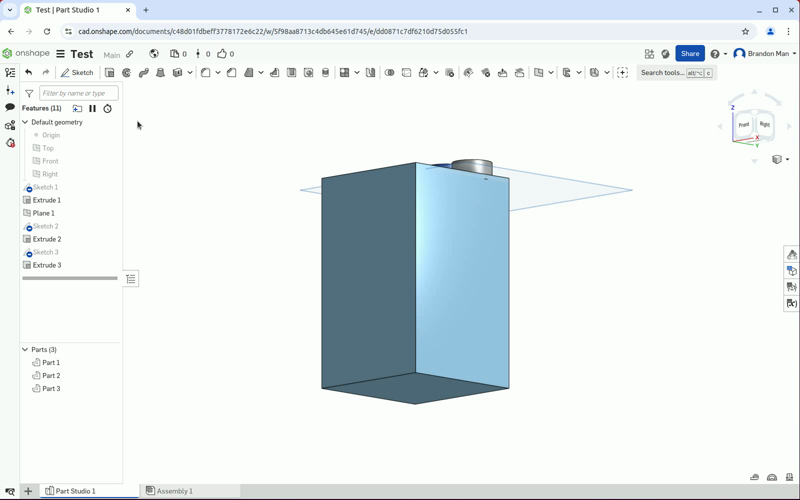
key(down, 3)
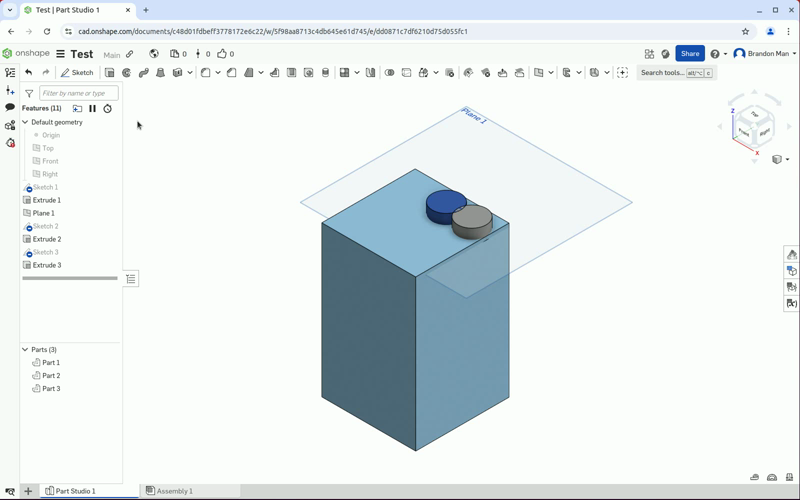
mouse_move(73, 189)
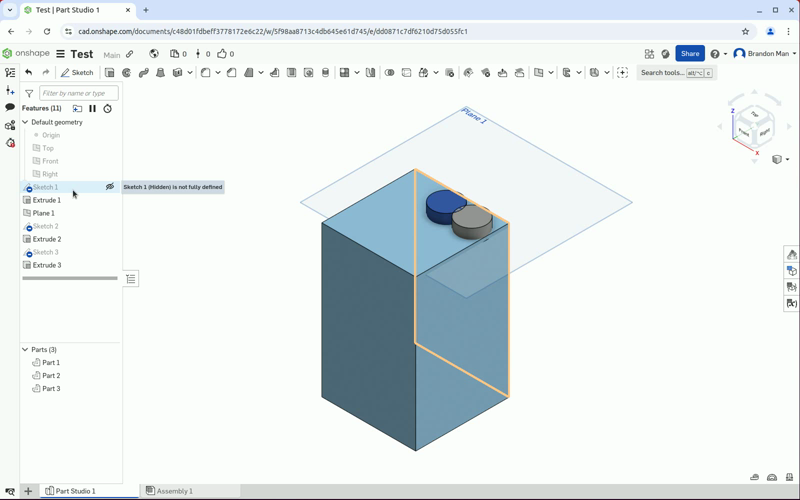
click(73, 189)